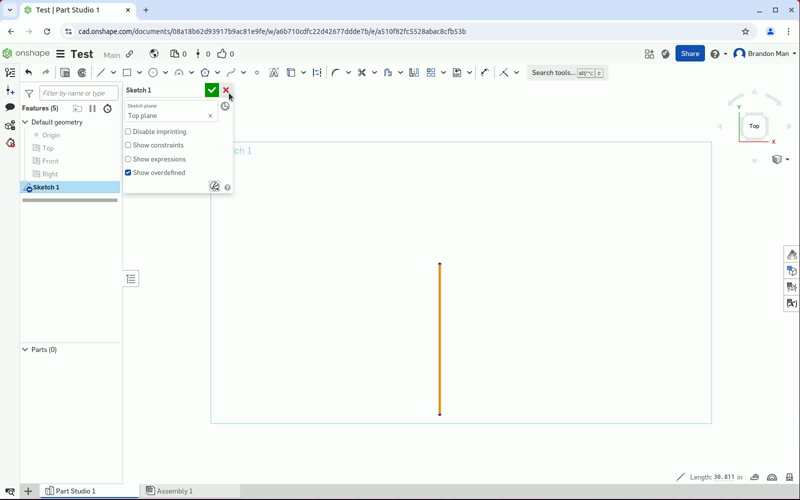
key(shift+h)
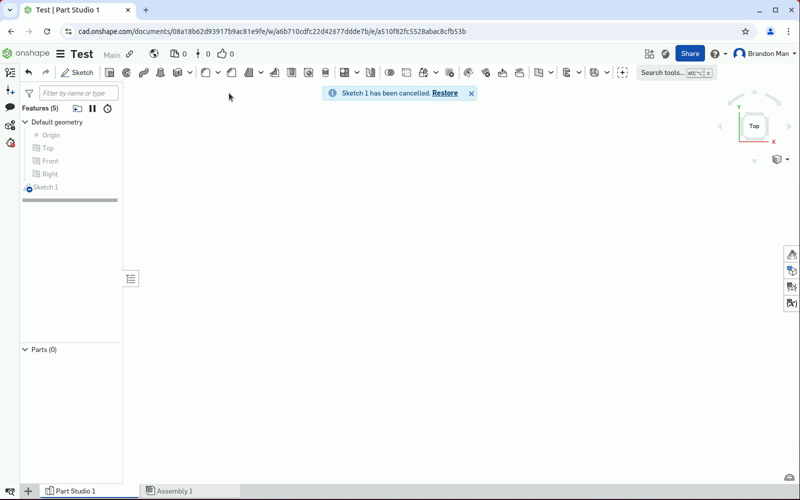
mouse_move(73, 352)
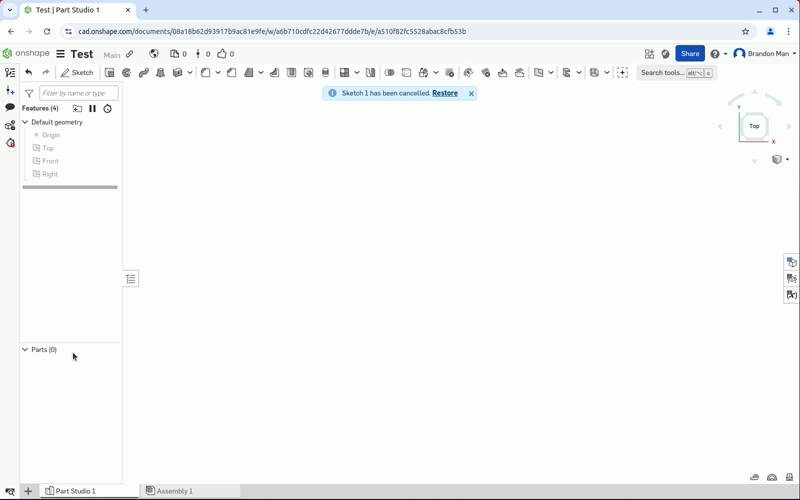
key(y)
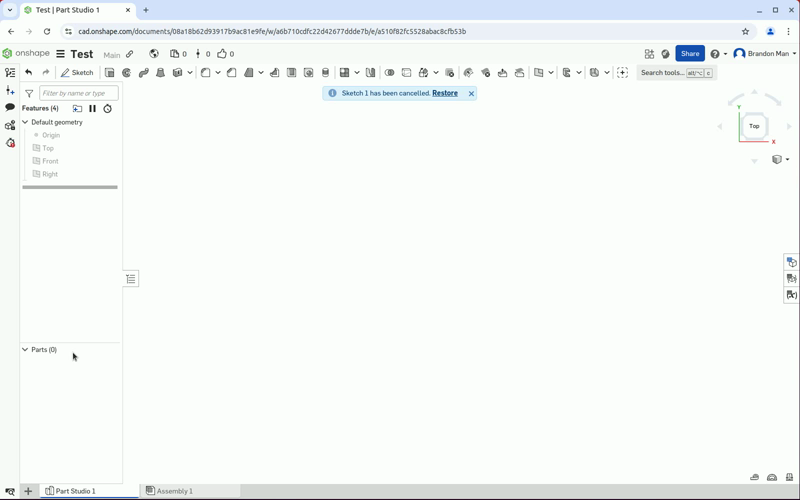
key(shift+p)
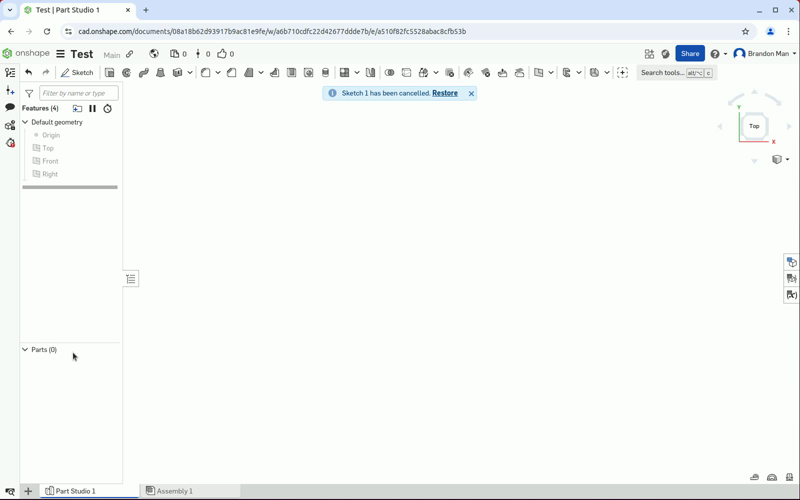
key(space)
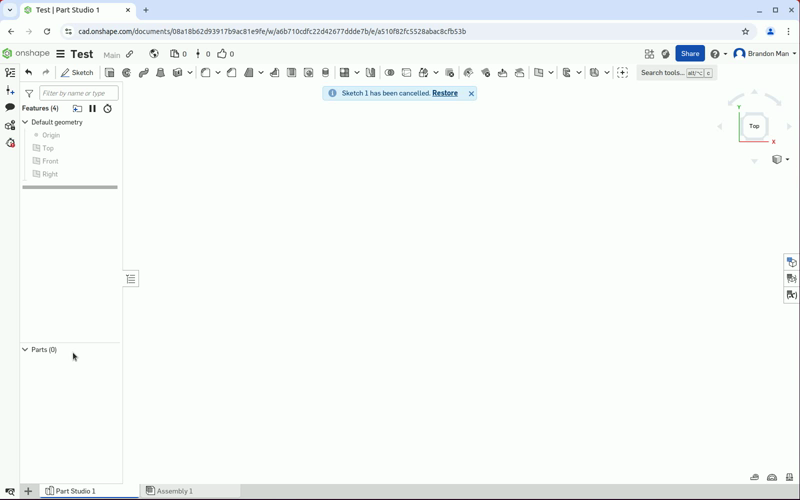
key_down(shift)
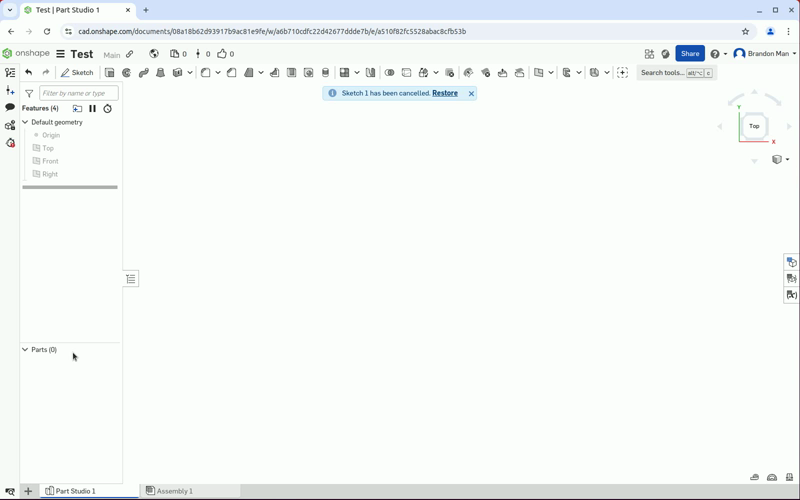
key(up)
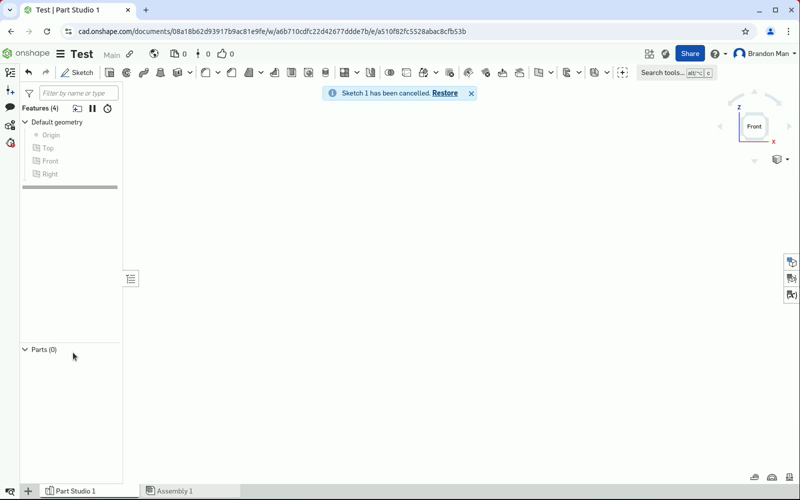
key_up(shift)
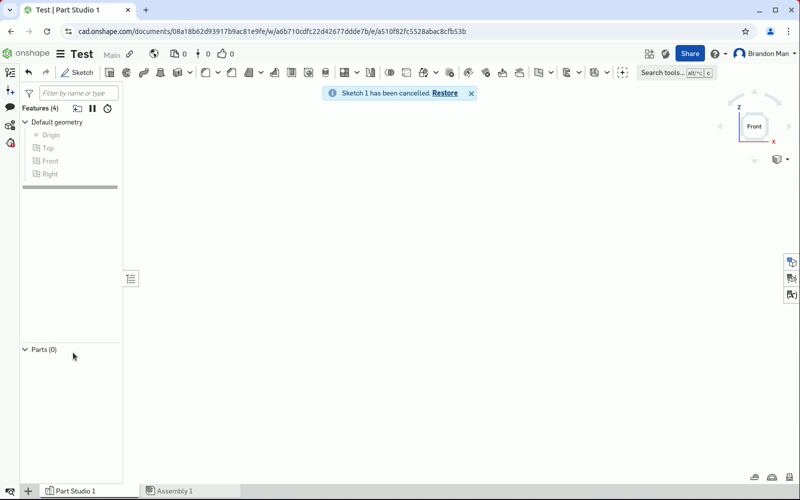
mouse_move(73, 352)
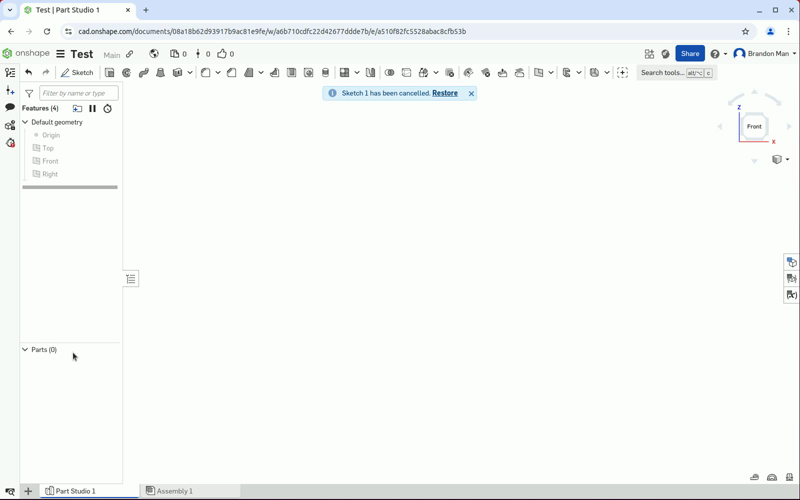
key(shift+y)
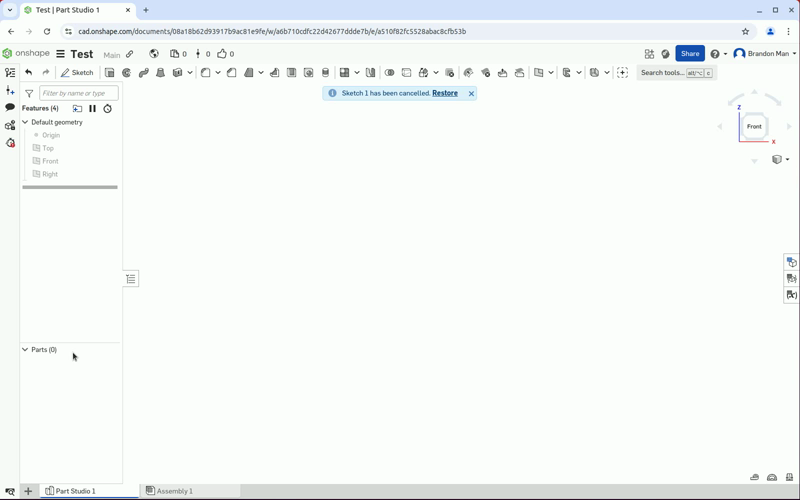
key(shift+s)
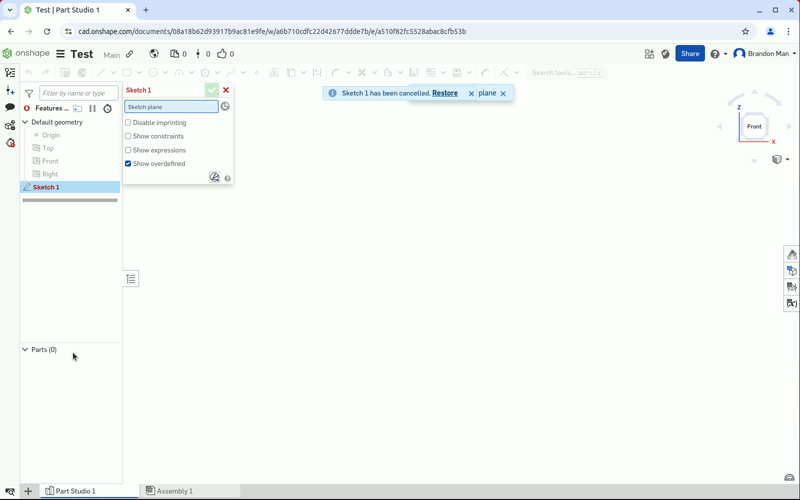
mouse_move(73, 163)
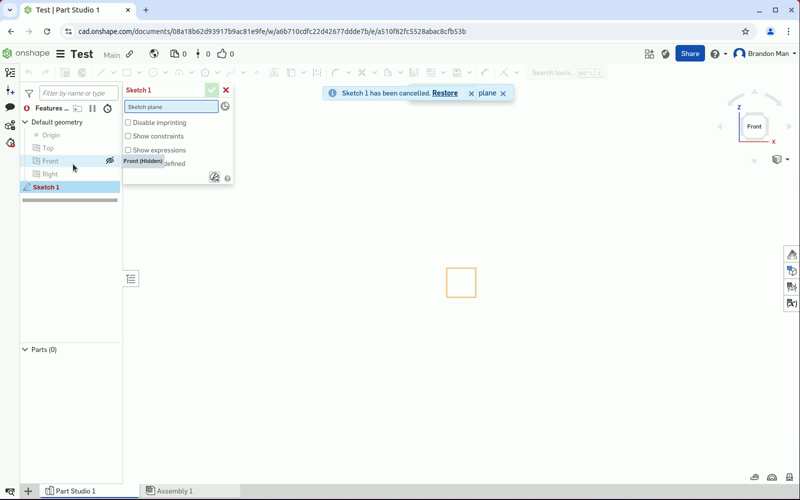
click(73, 163)
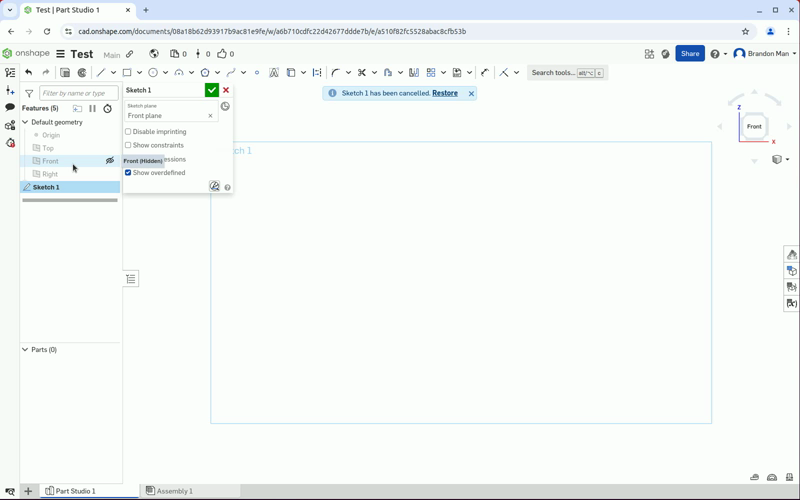
mouse_move(73, 352)
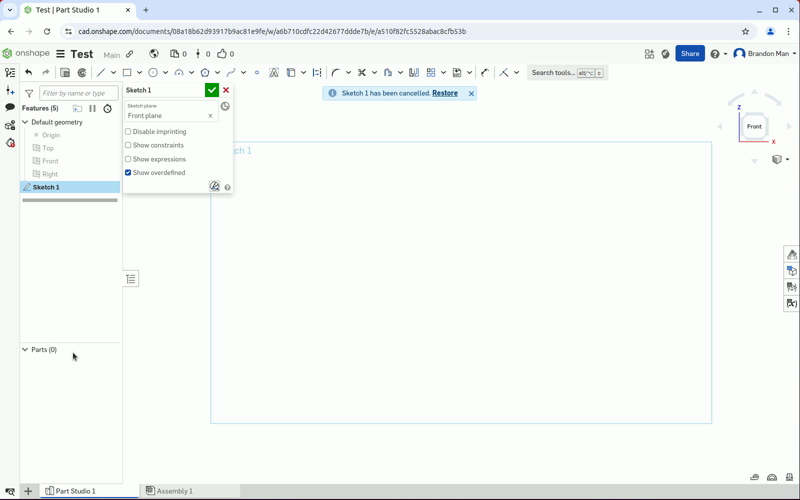
key(y)
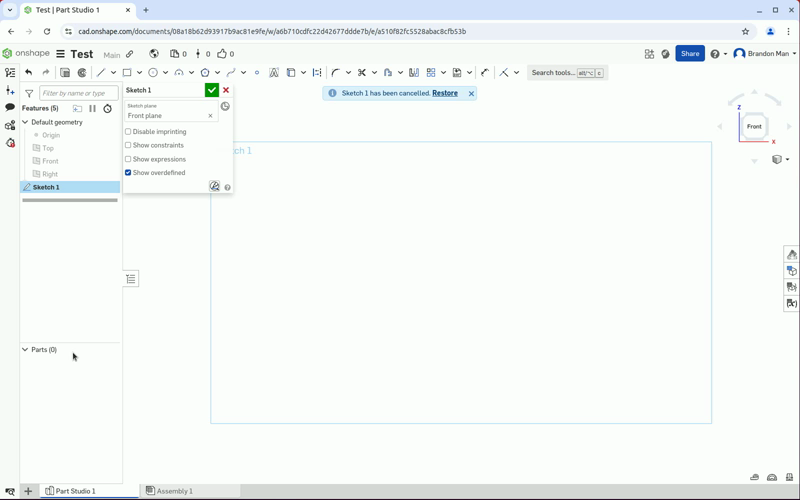
key(l)
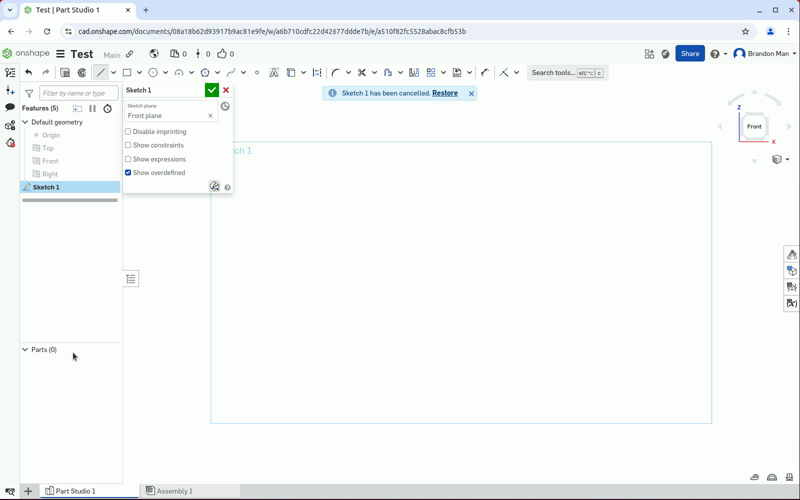
key_down(shift)
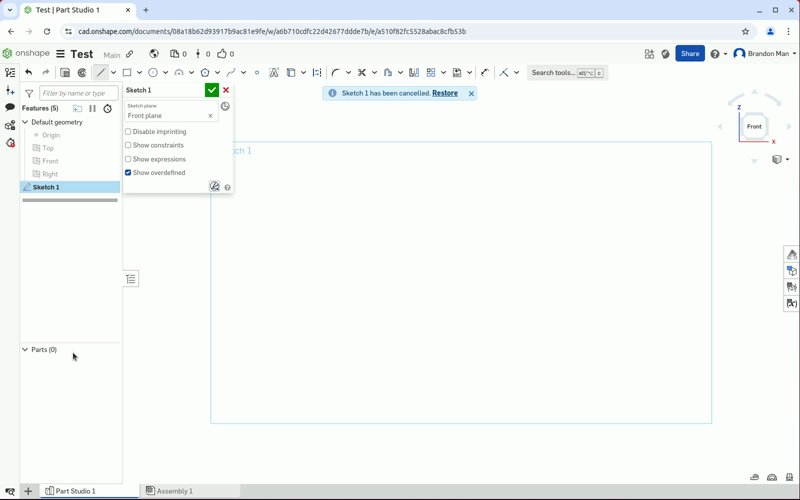
mouse_move(366, 301)
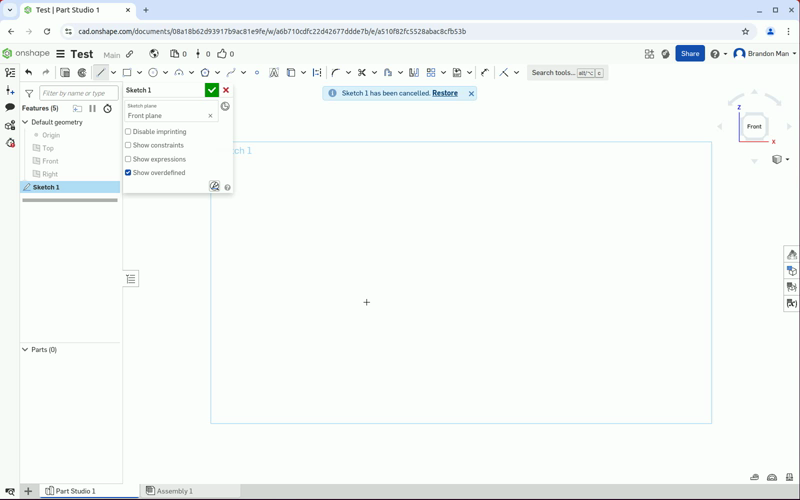
click(366, 301)
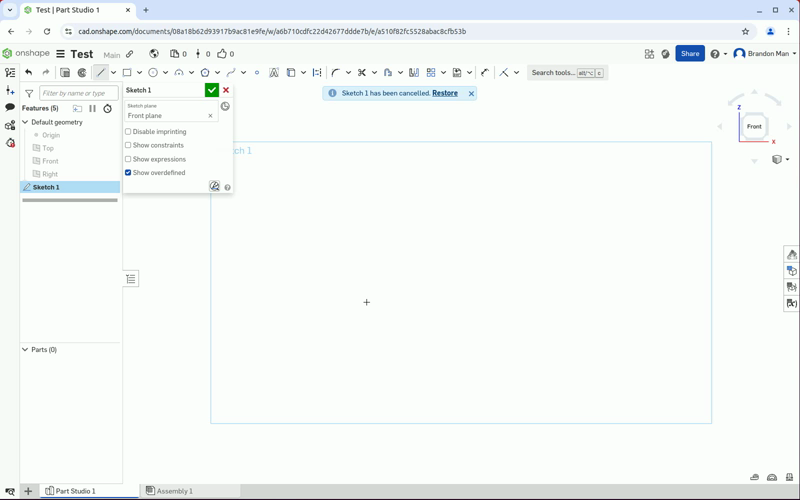
key_up(shift)
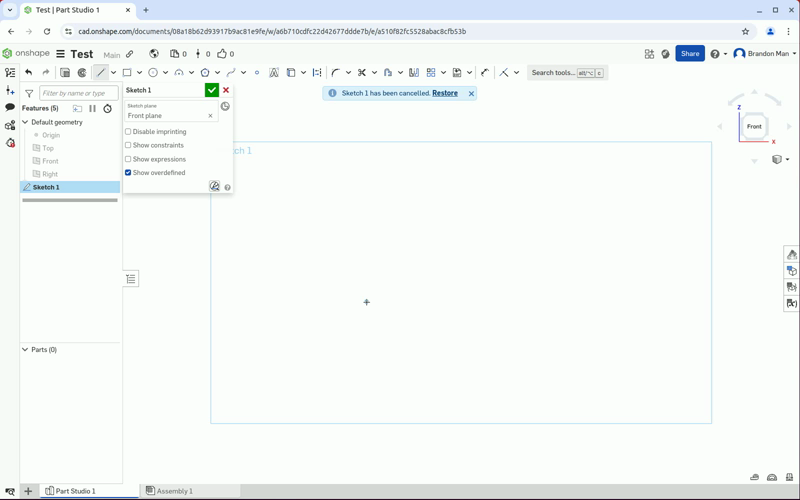
key_down(shift)
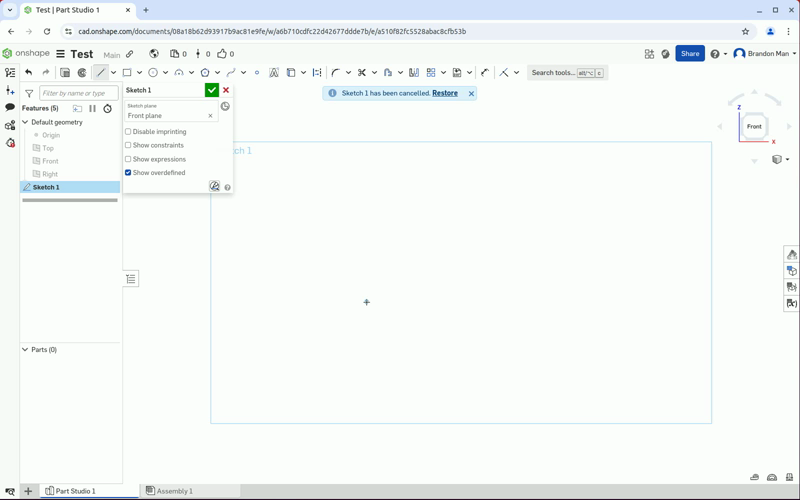
mouse_move(461, 301)
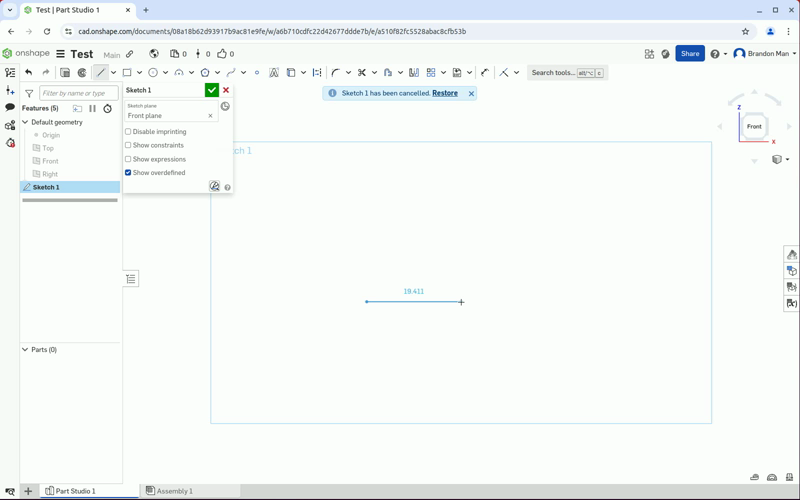
click(461, 301)
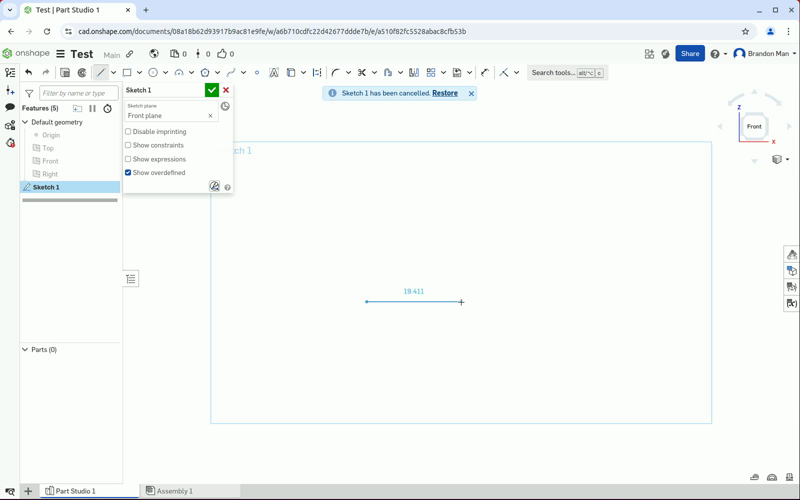
key_up(shift)
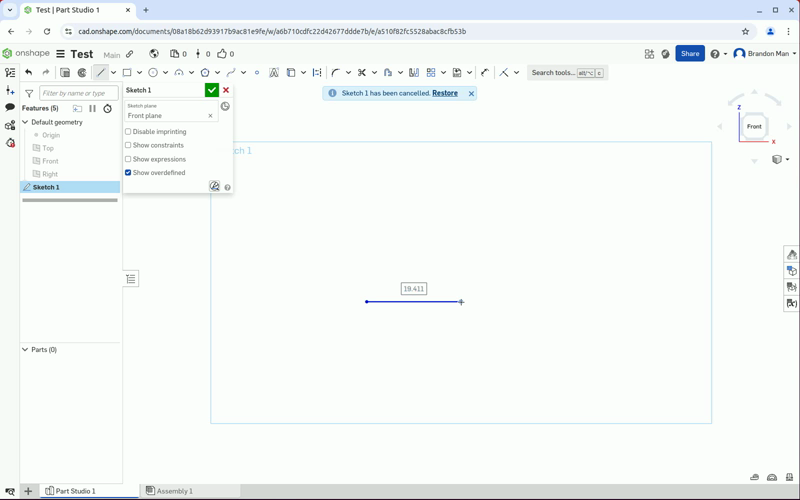
key(esc)
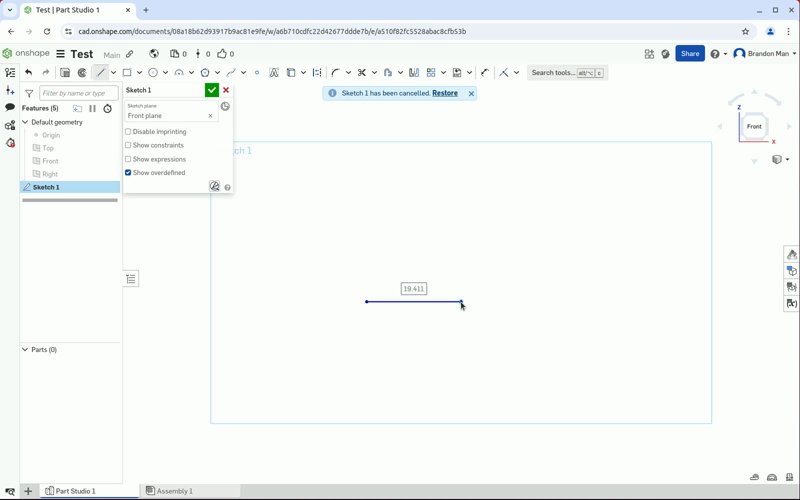
key(a)
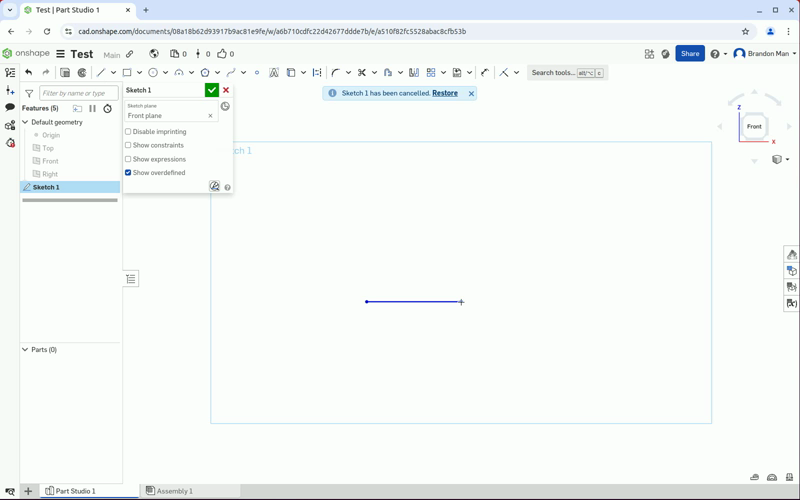
mouse_move(461, 301)
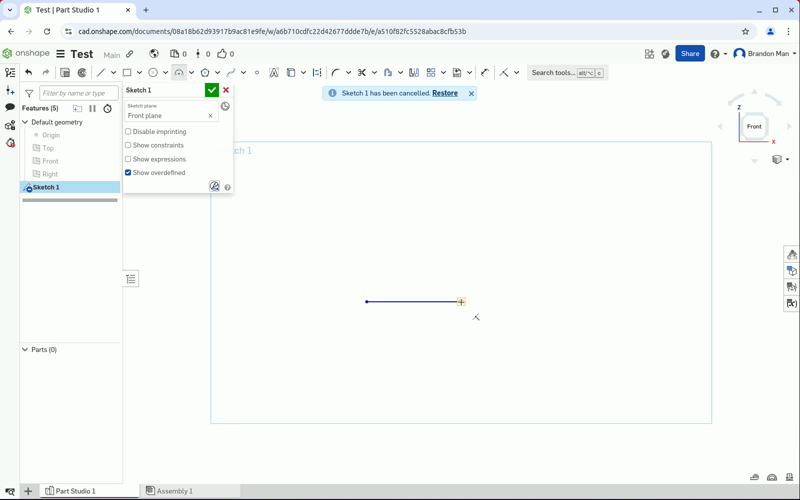
click(461, 301)
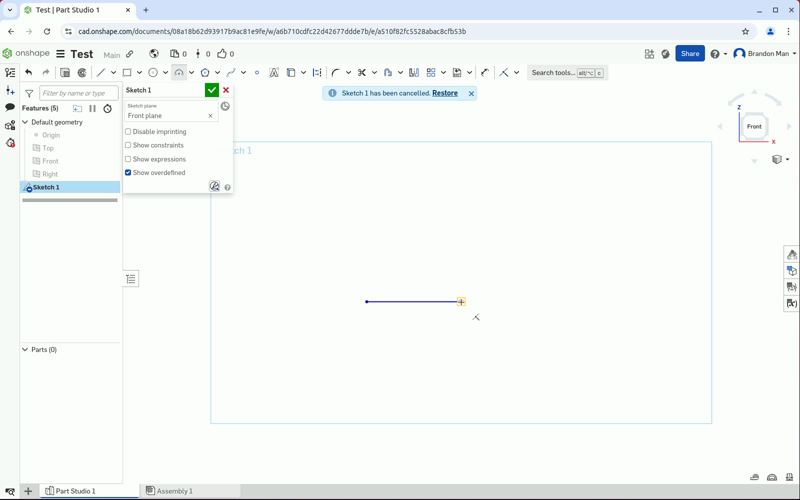
key_down(shift)
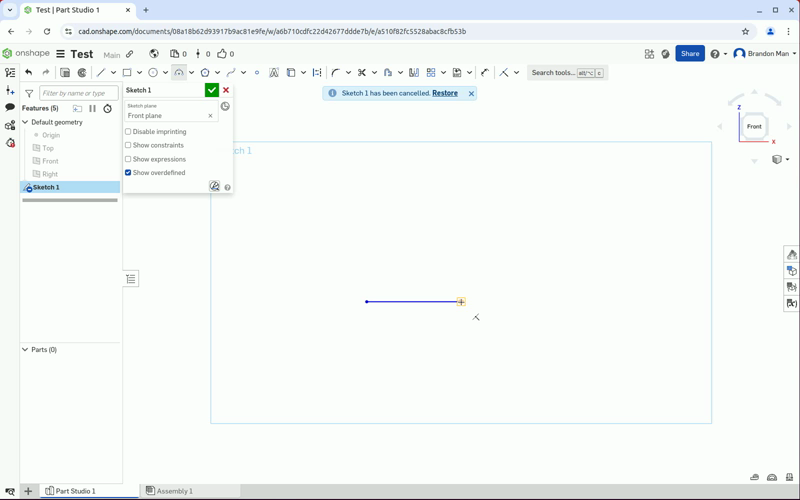
mouse_move(461, 263)
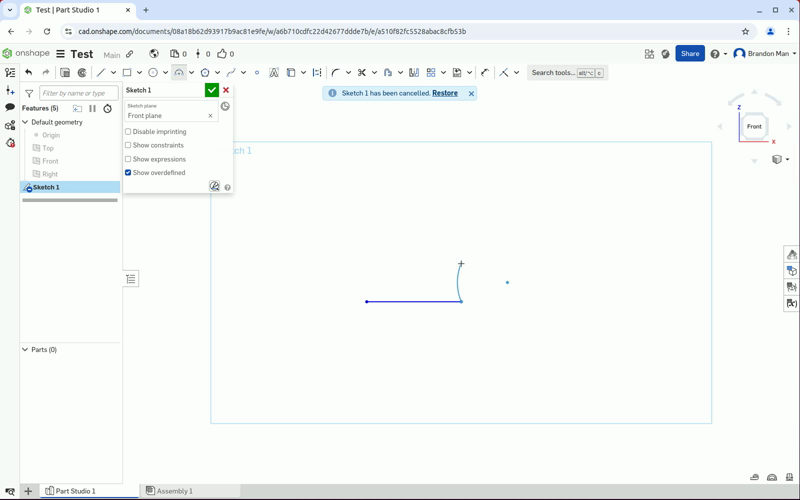
click(461, 263)
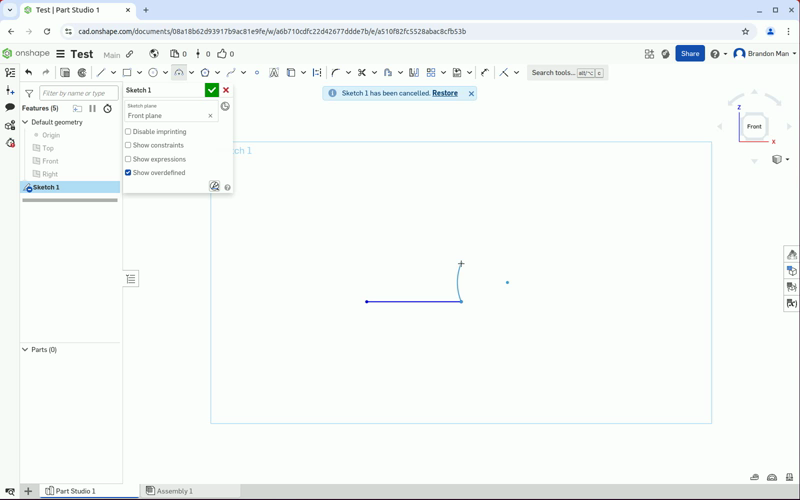
mouse_move(441, 282)
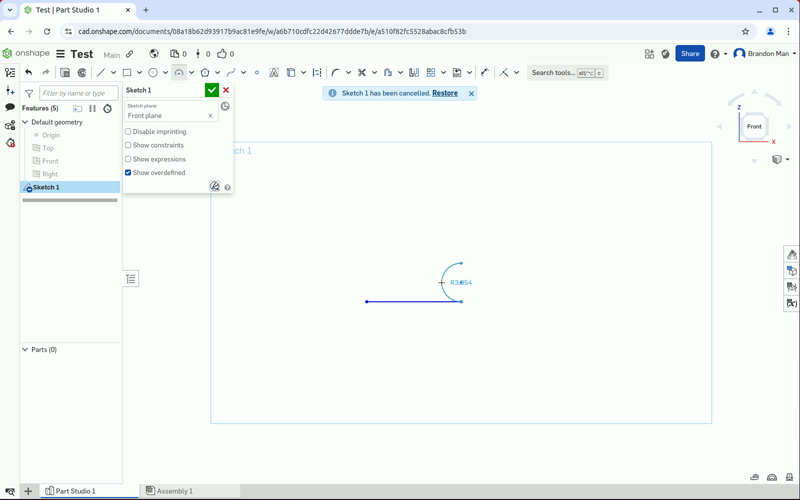
click(441, 282)
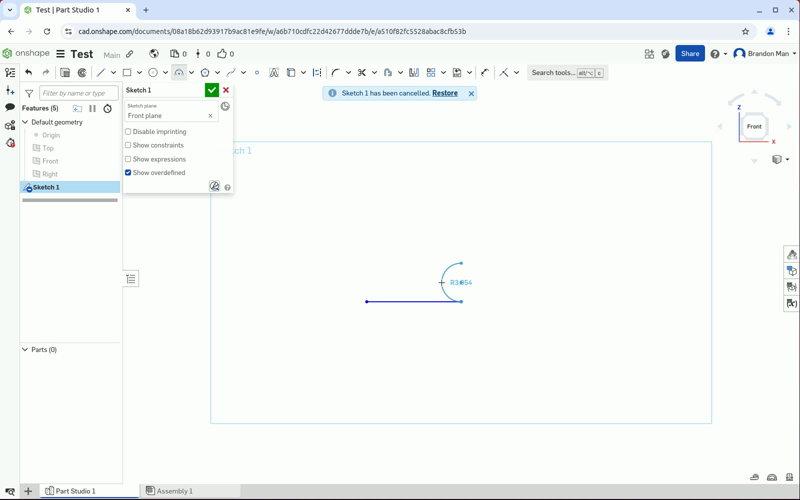
key_up(shift)
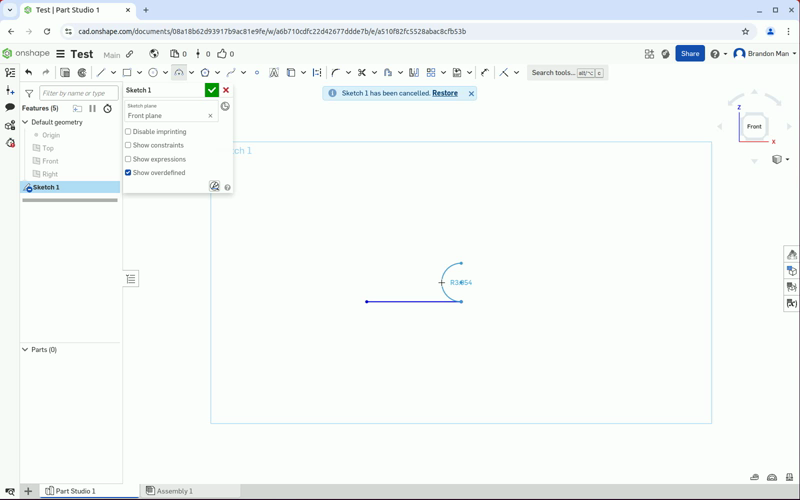
key(esc)
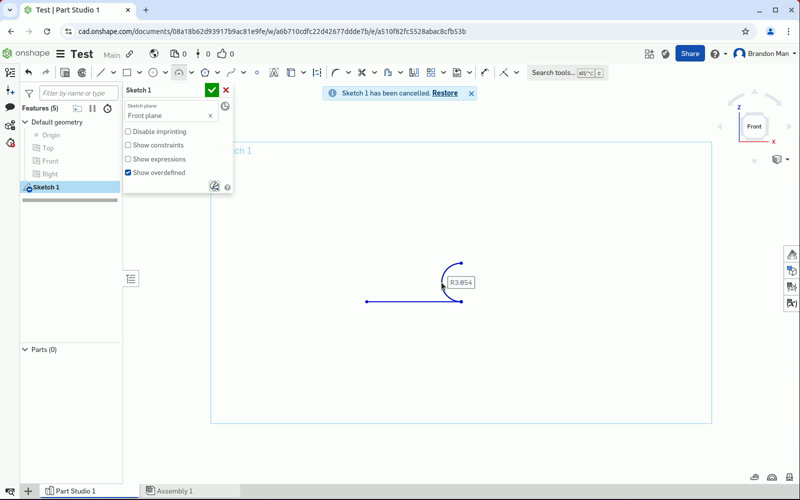
key(l)
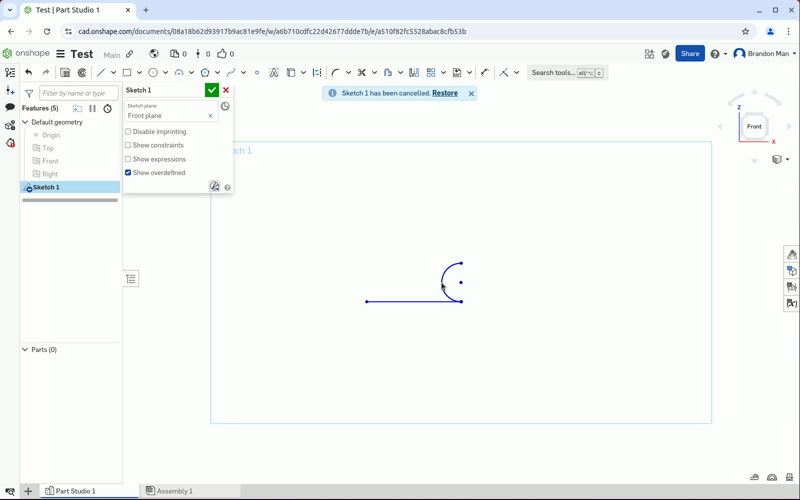
mouse_move(461, 263)
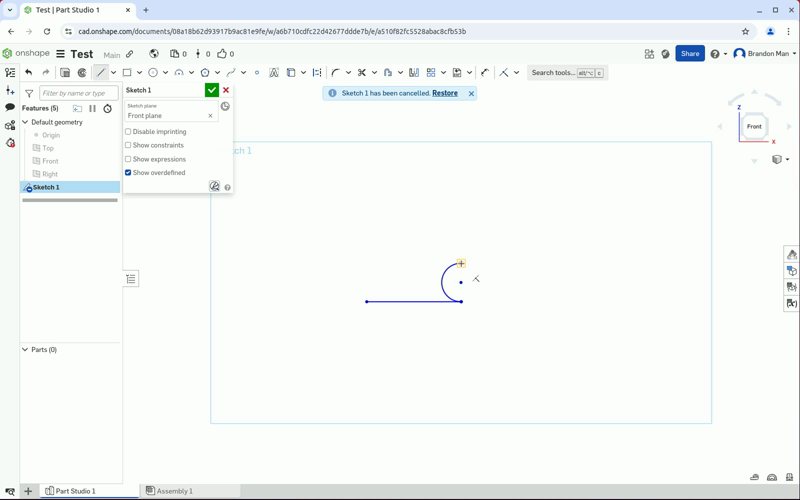
click(461, 263)
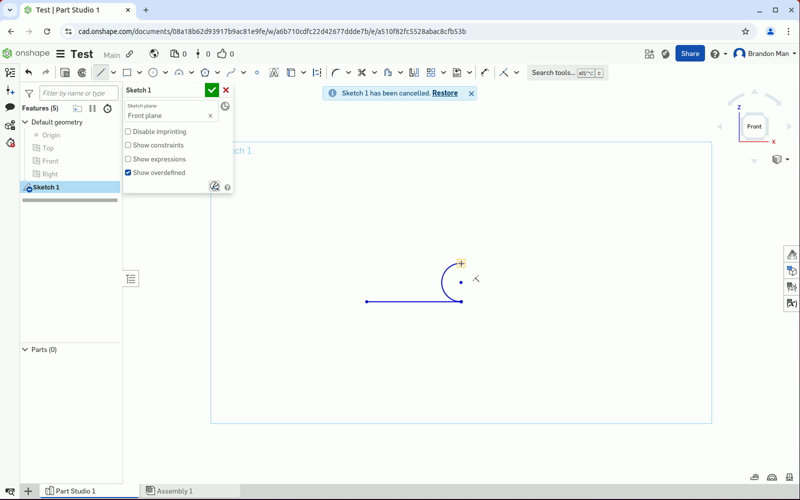
key_down(shift)
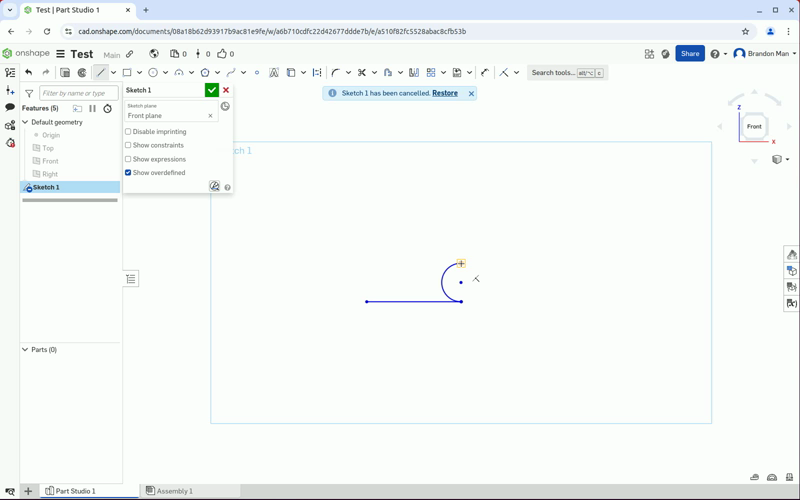
mouse_move(366, 263)
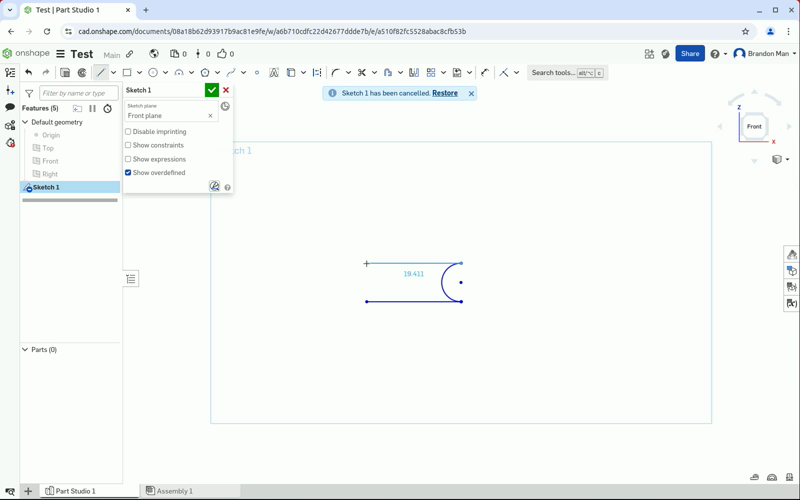
click(366, 263)
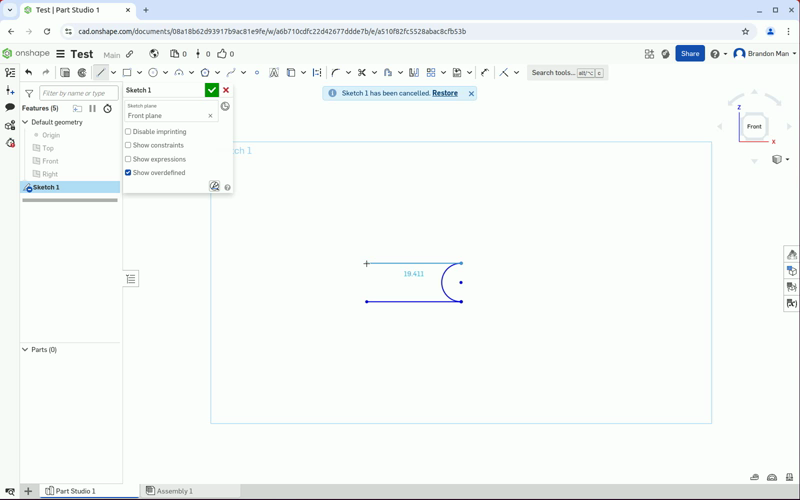
key_up(shift)
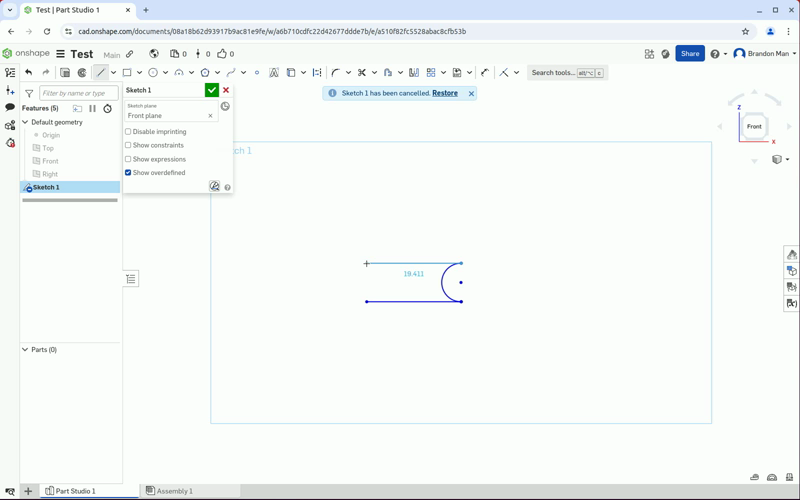
key(esc)
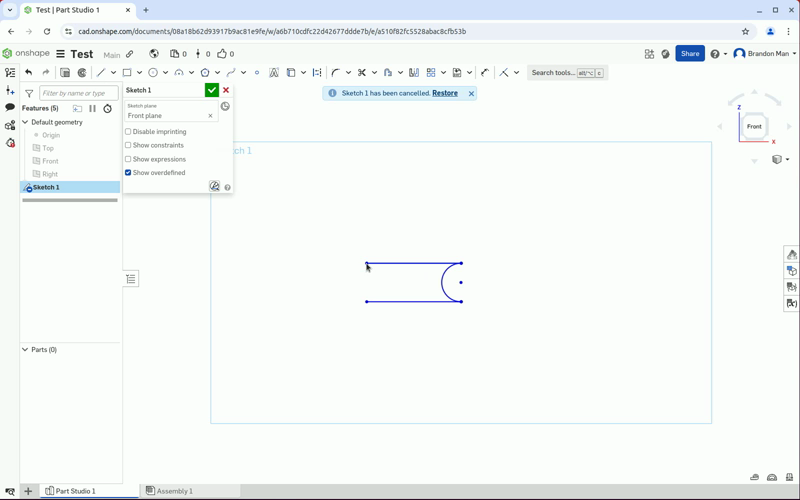
key(a)
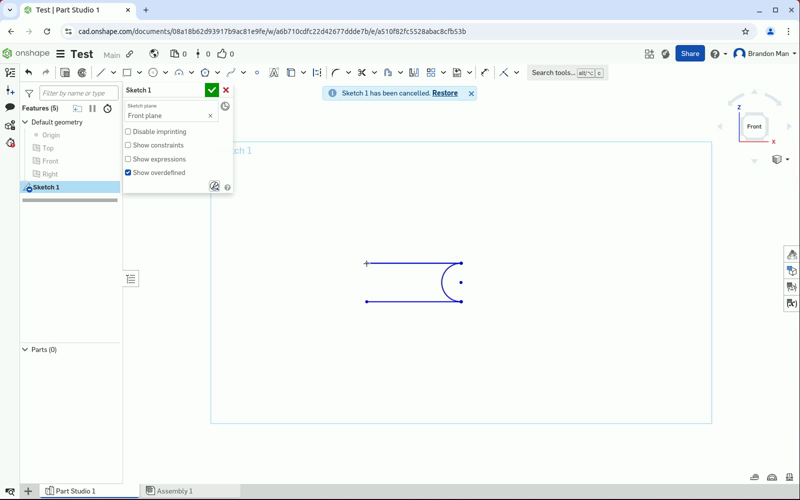
mouse_move(366, 263)
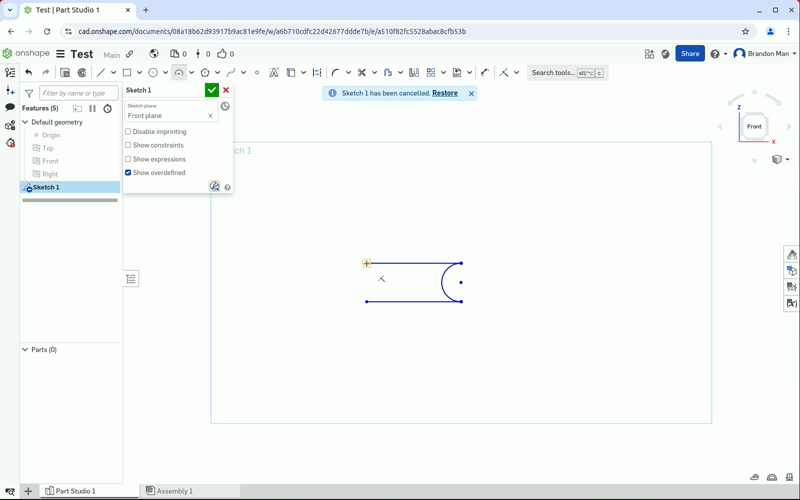
click(366, 263)
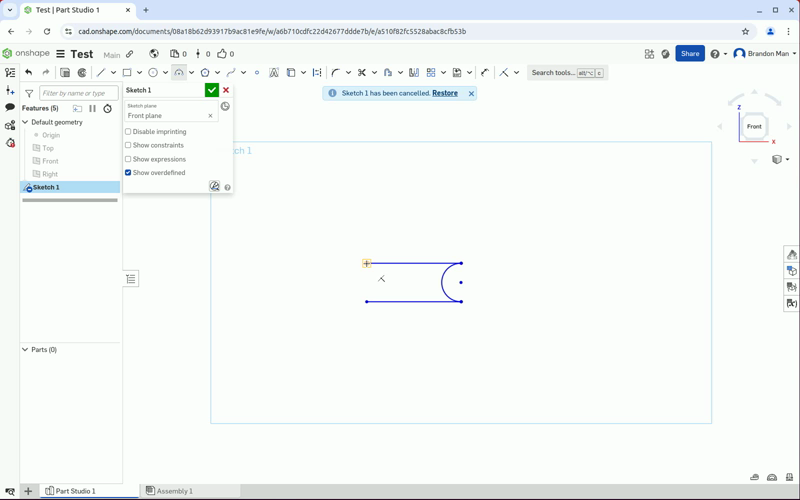
mouse_move(366, 301)
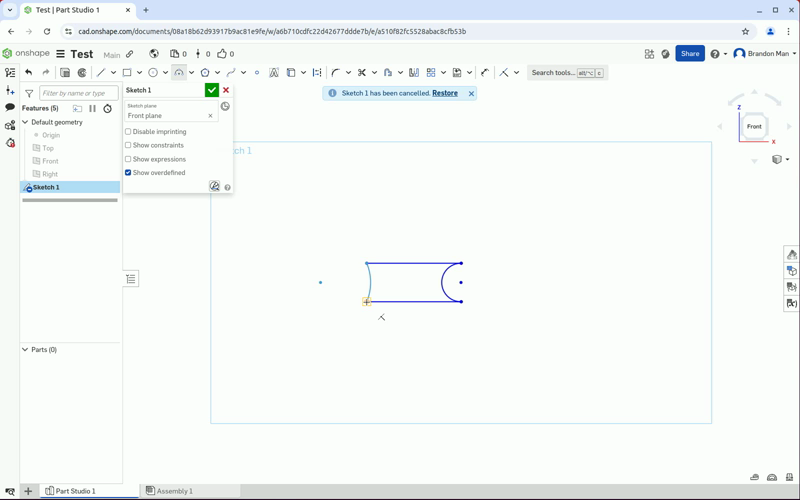
click(366, 301)
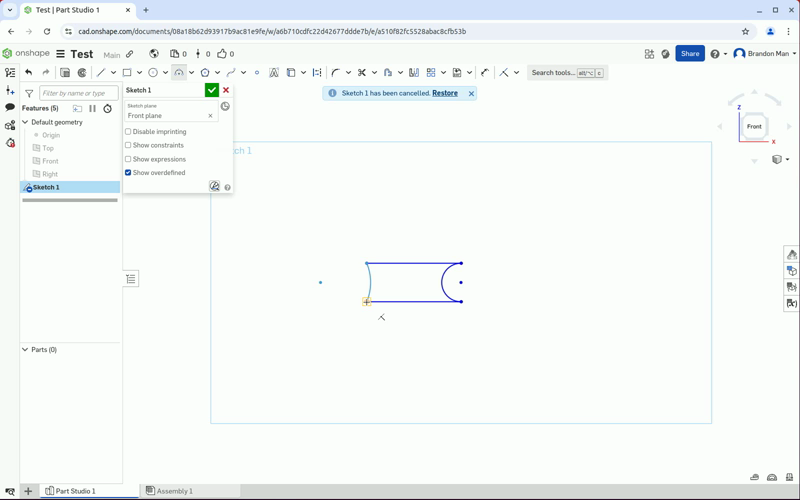
key_down(shift)
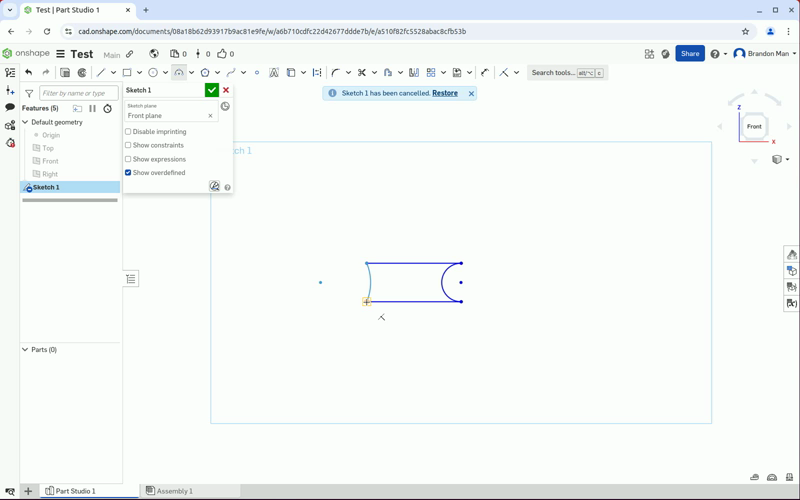
mouse_move(386, 282)
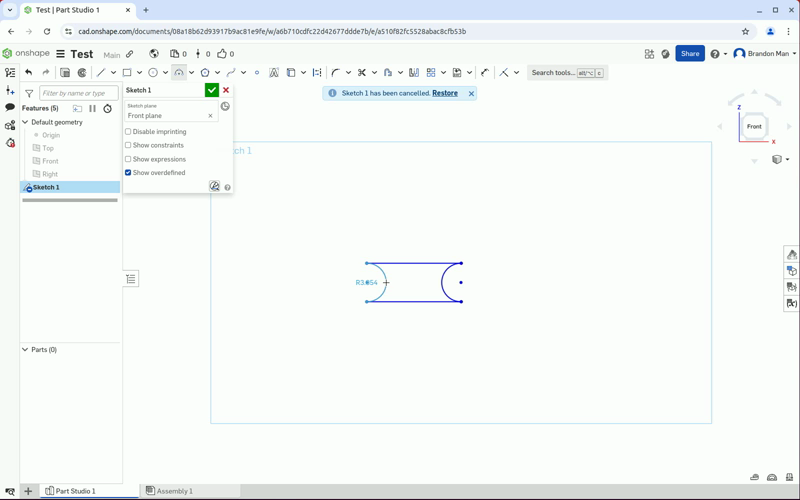
click(386, 282)
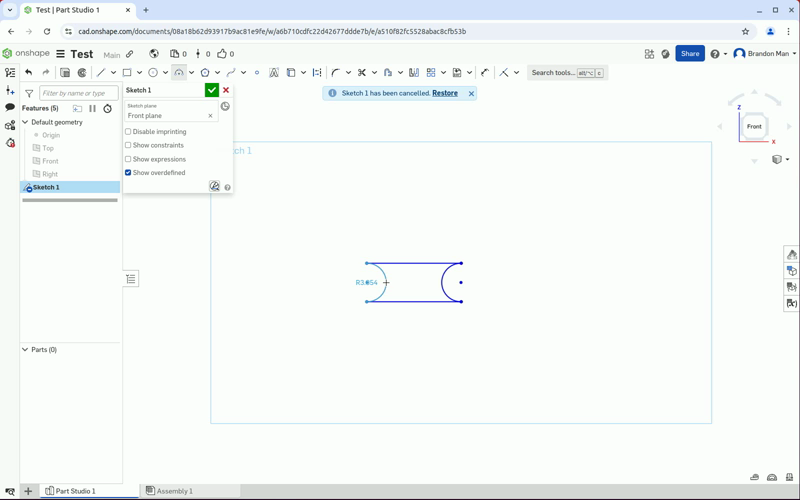
key_up(shift)
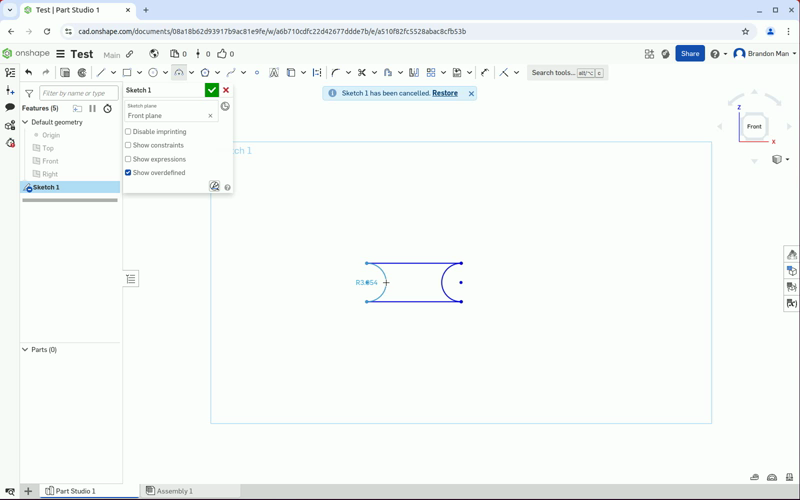
key(esc)
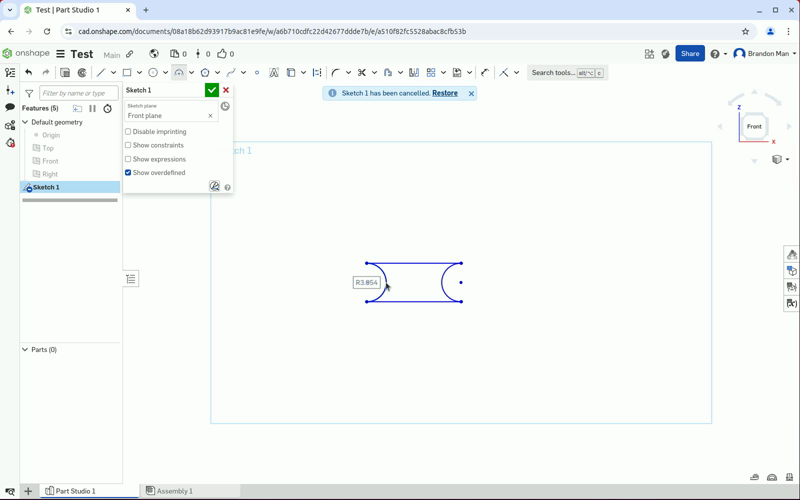
mouse_move(436, 288)
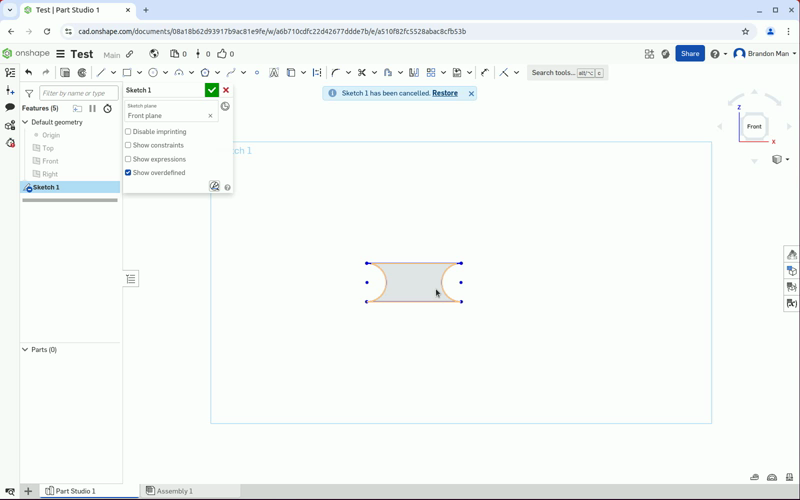
scroll(6)
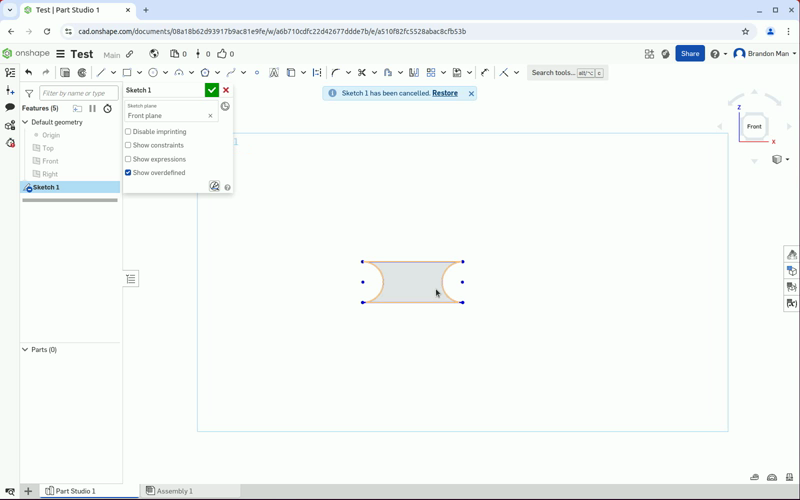
scroll(6)
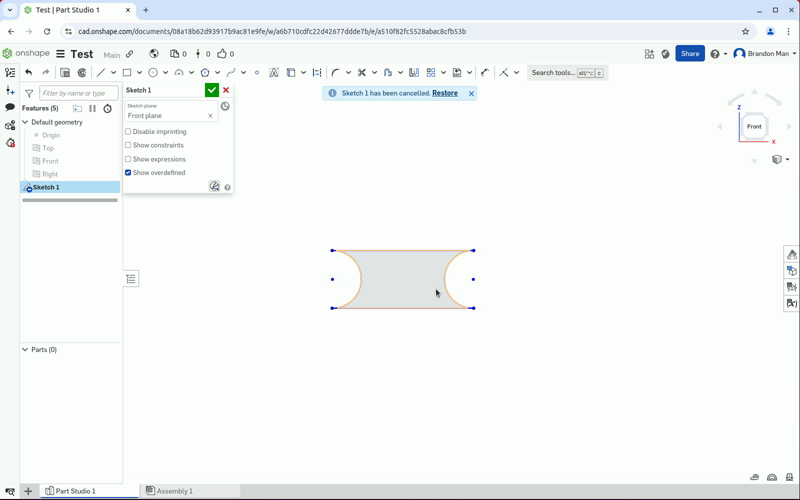
scroll(6)
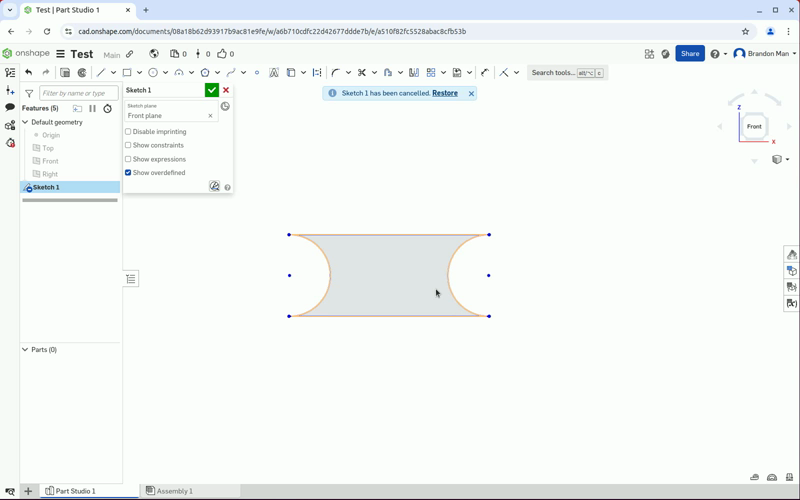
scroll(6)
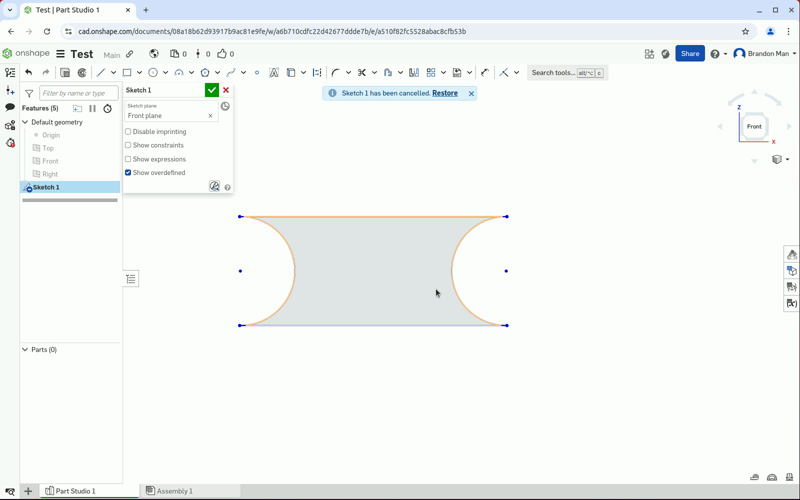
scroll(6)
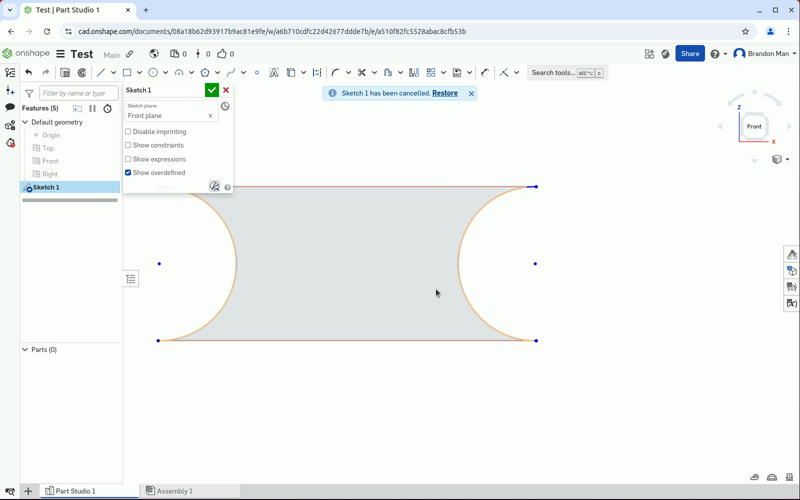
scroll(6)
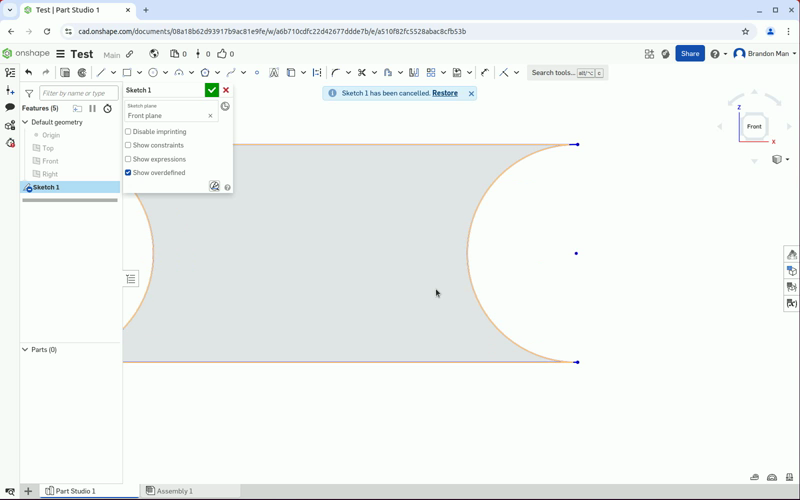
scroll(6)
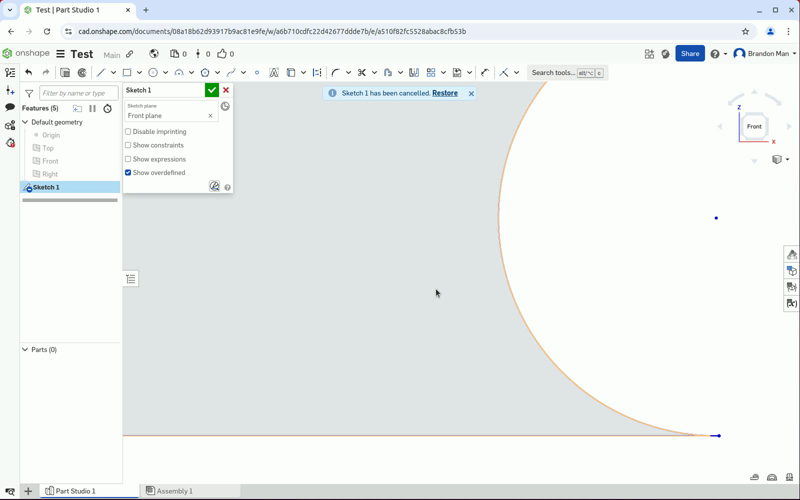
click(436, 288)
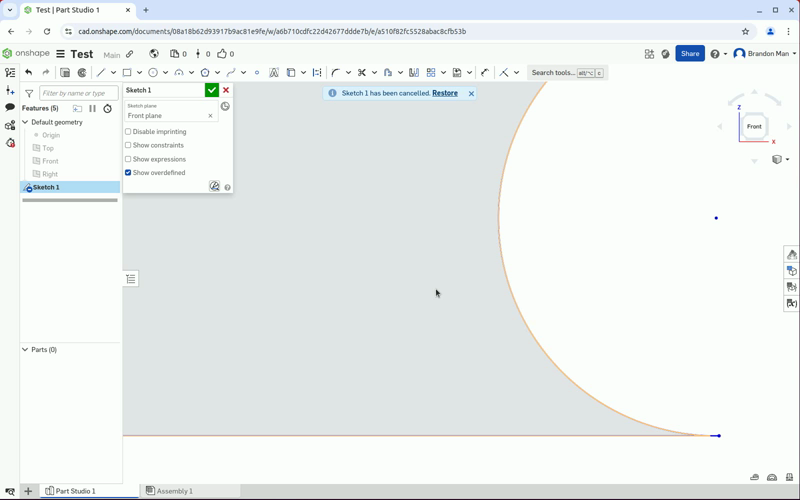
scroll(-6)
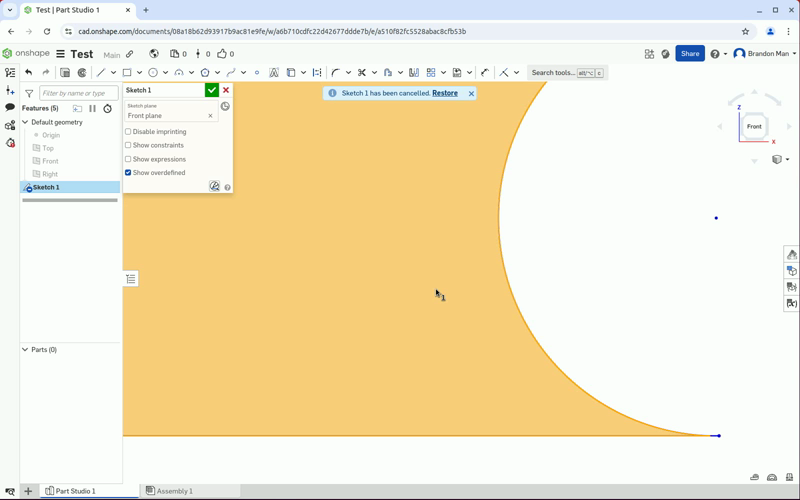
scroll(-6)
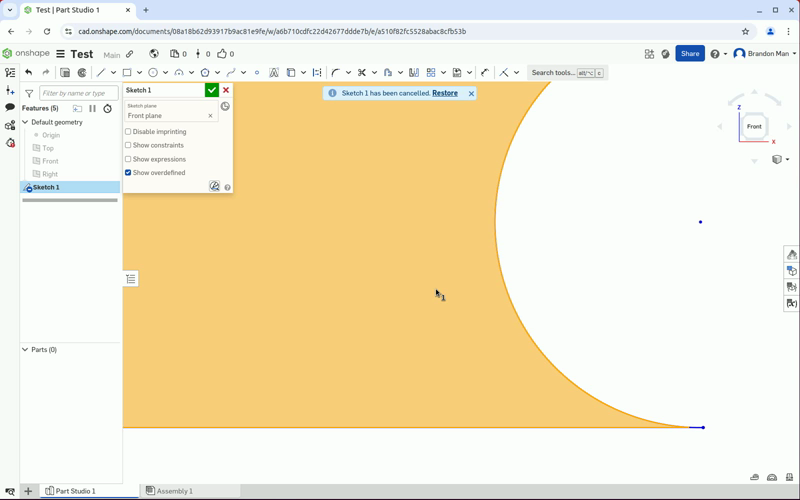
scroll(-6)
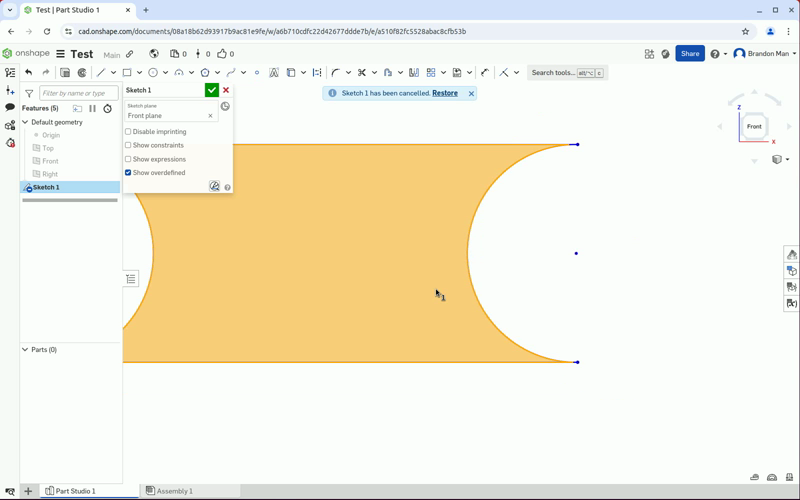
scroll(-6)
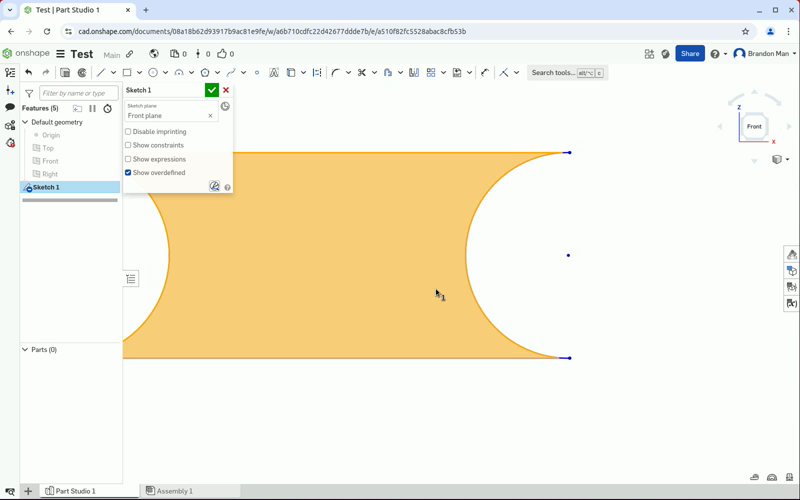
scroll(-6)
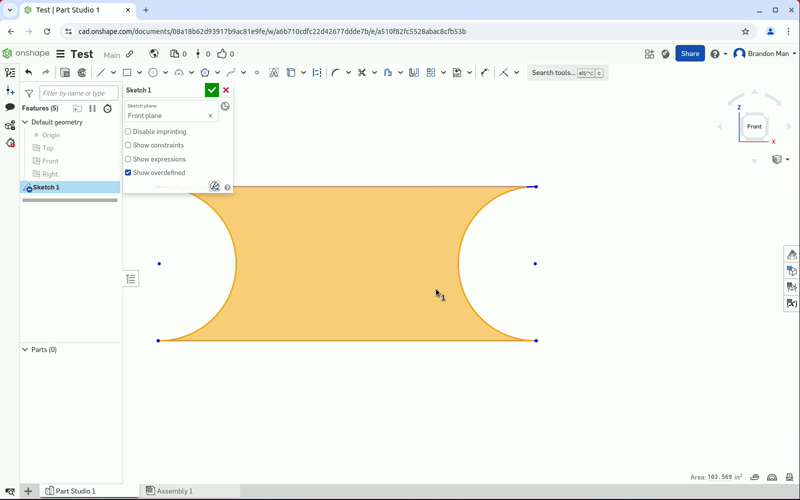
scroll(-6)
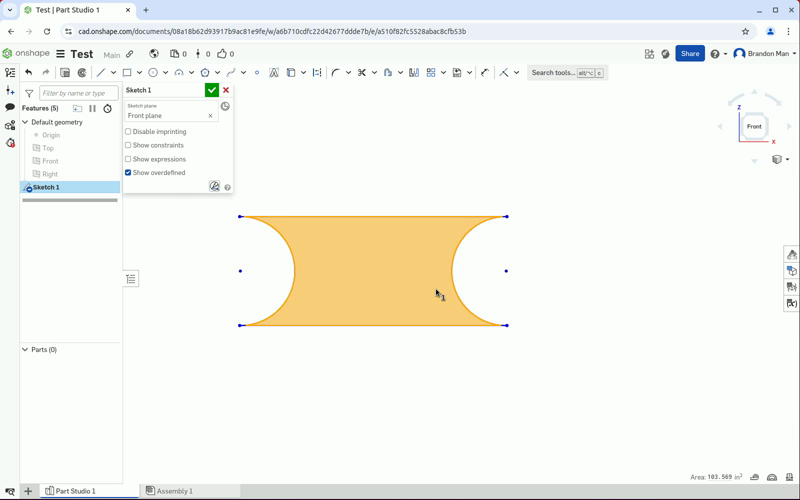
scroll(-6)
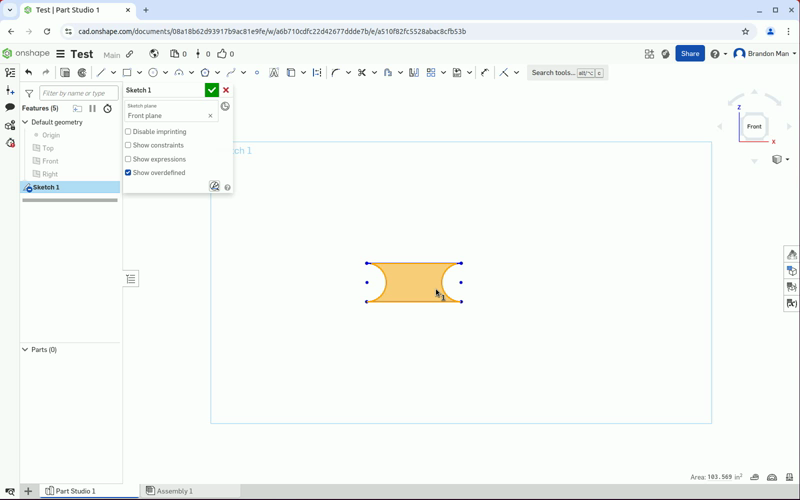
mouse_move(73, 352)
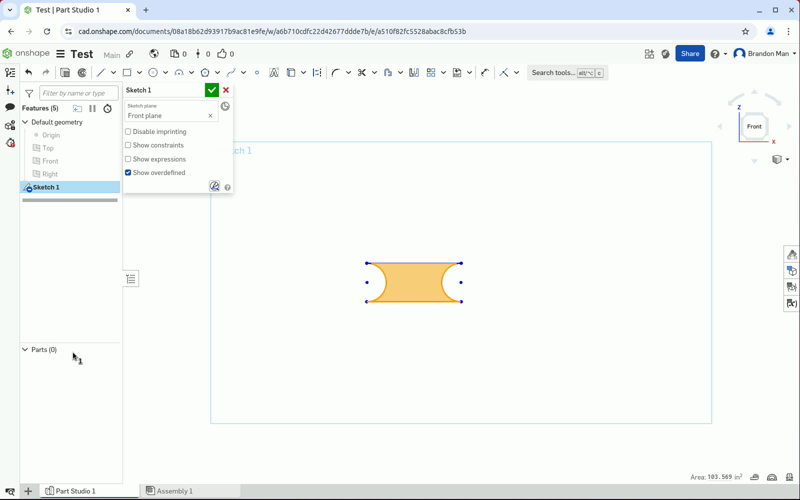
key(shift+y)
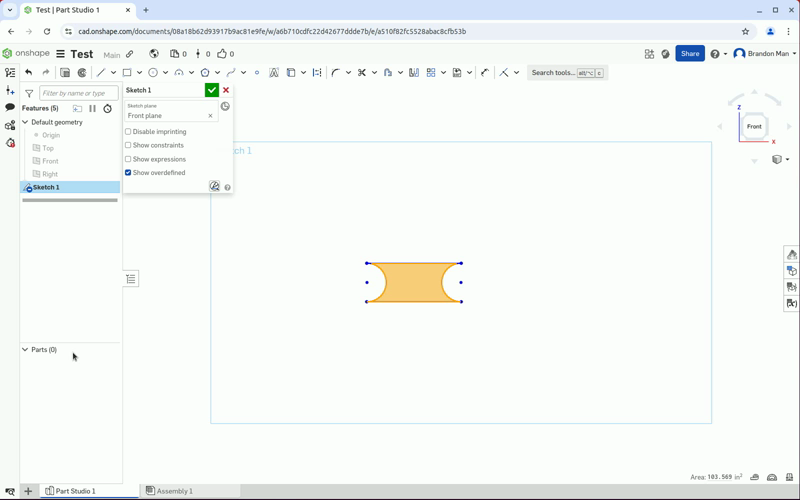
key(shift+e)
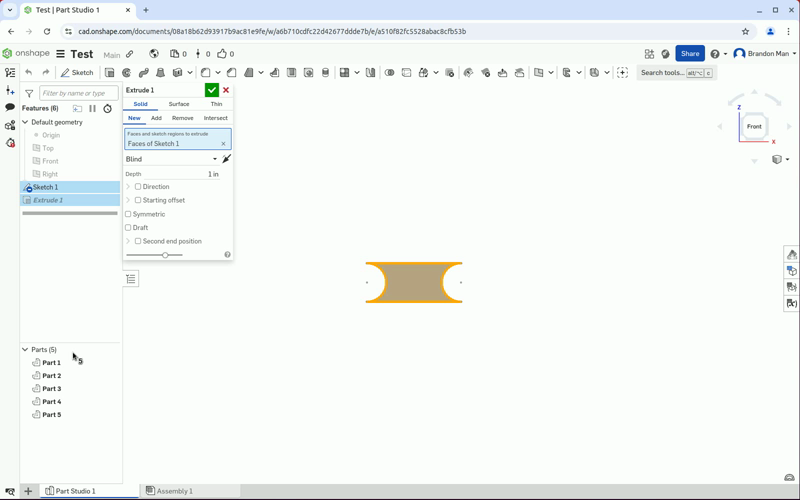
mouse_move(143, 106)
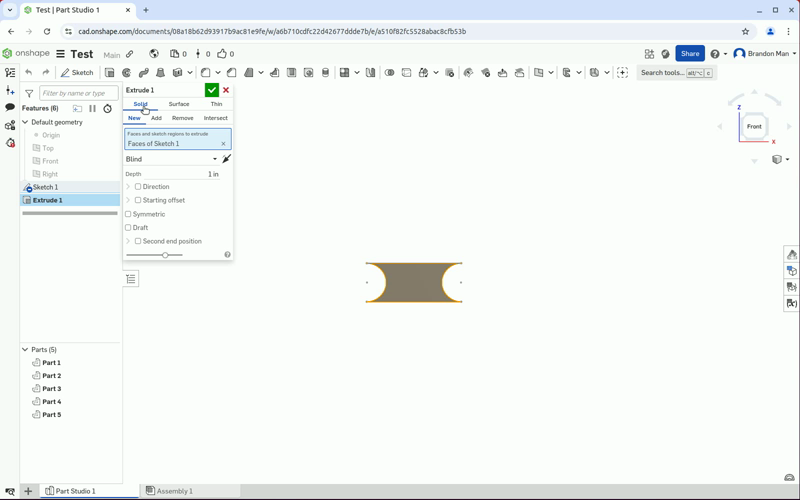
click(143, 106)
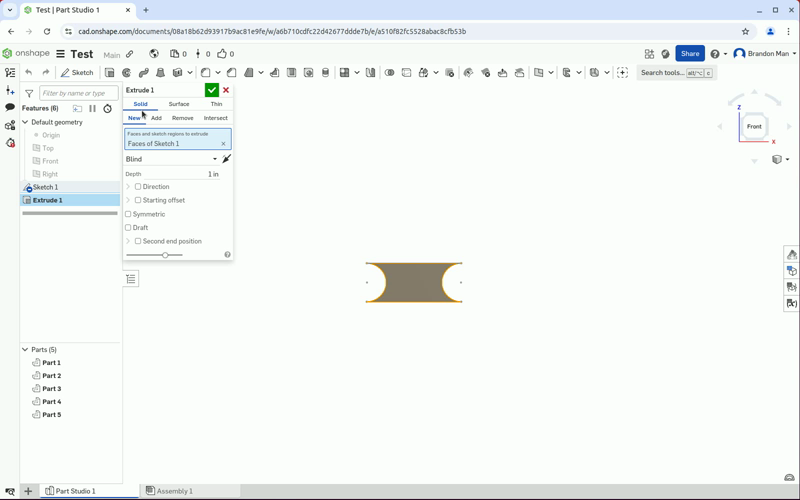
mouse_move(137, 120)
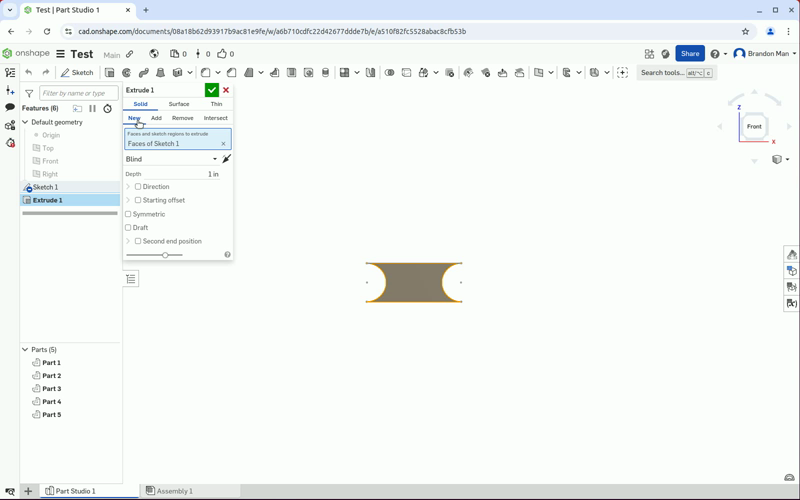
click(137, 120)
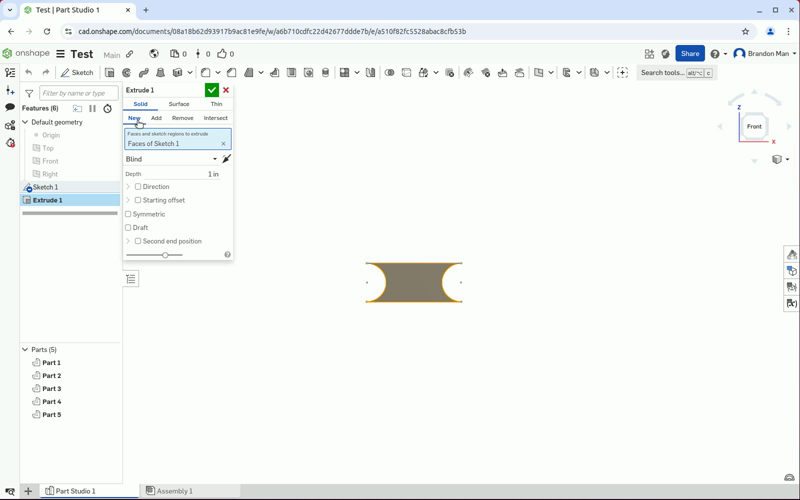
key(tab, 4)
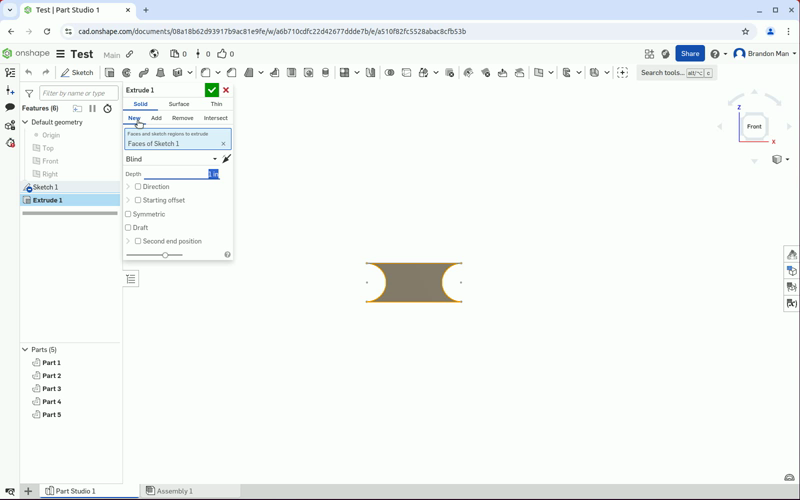
text(6.258)
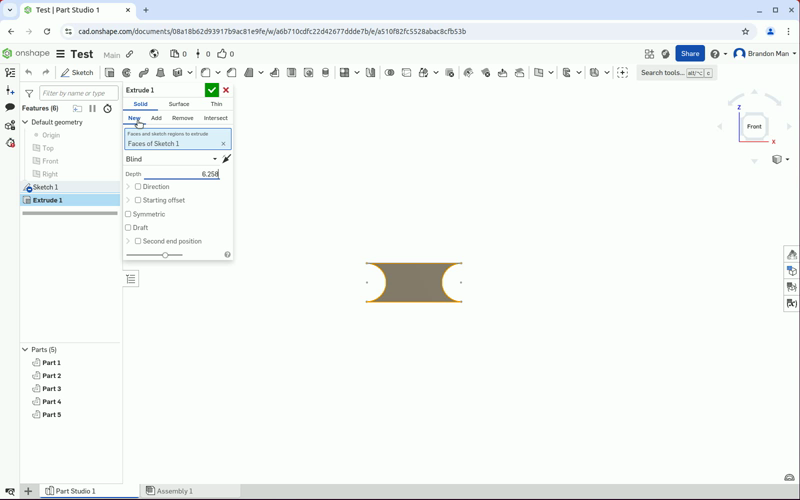
key(enter)
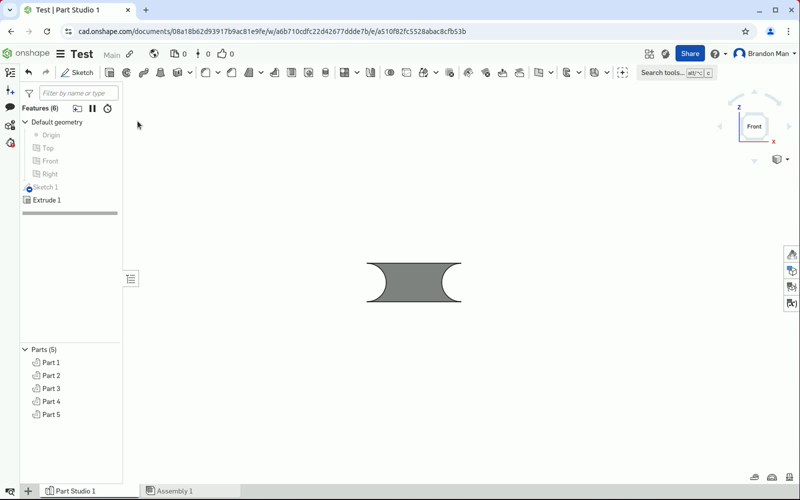
key(shift+h)
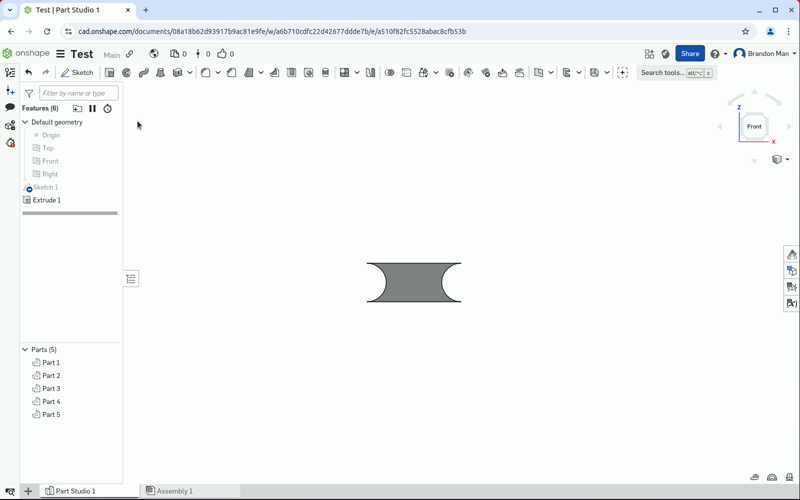
key(shift+h)
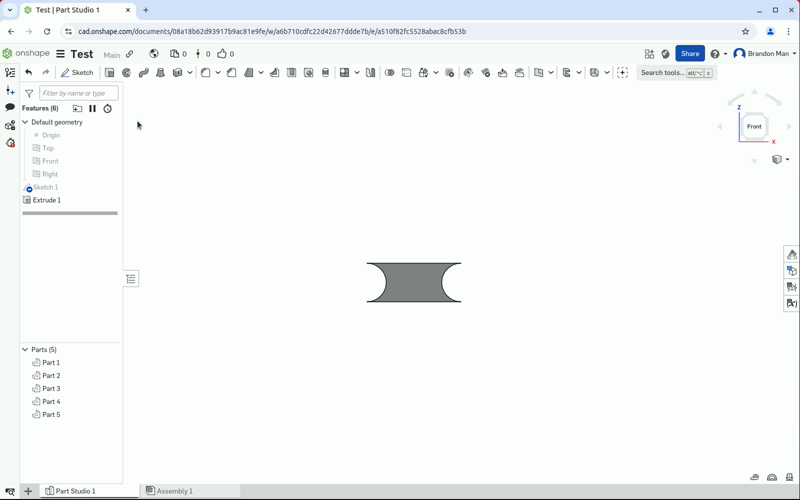
mouse_move(73, 189)
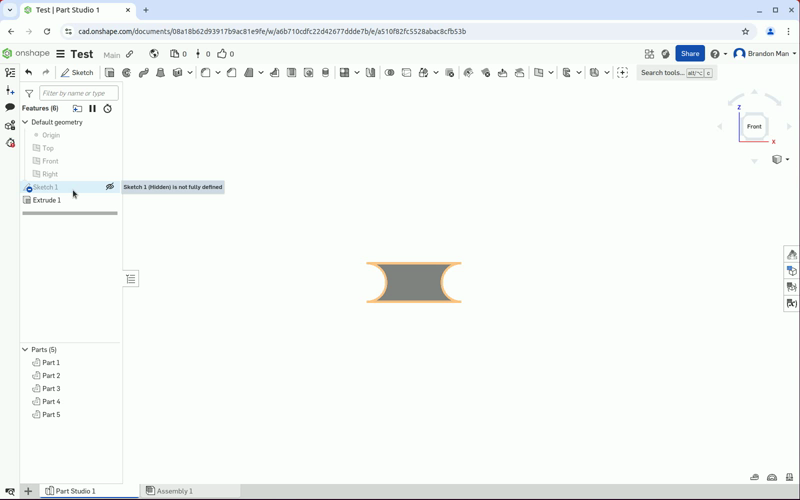
click(73, 189)
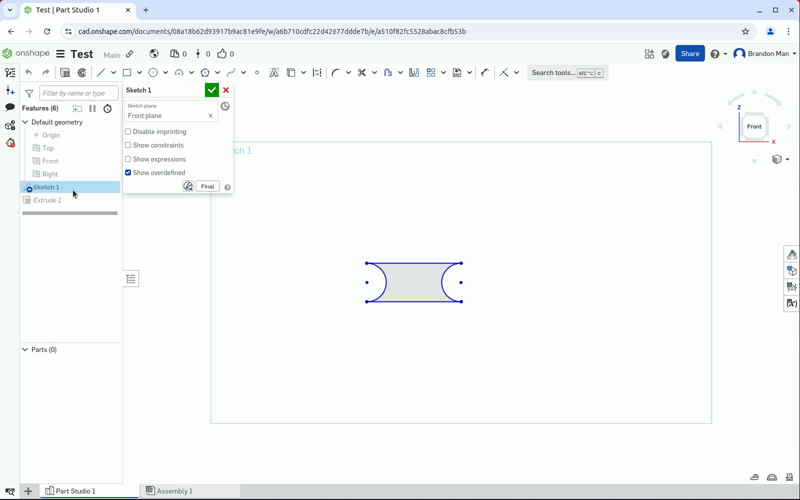
mouse_move(229, 92)
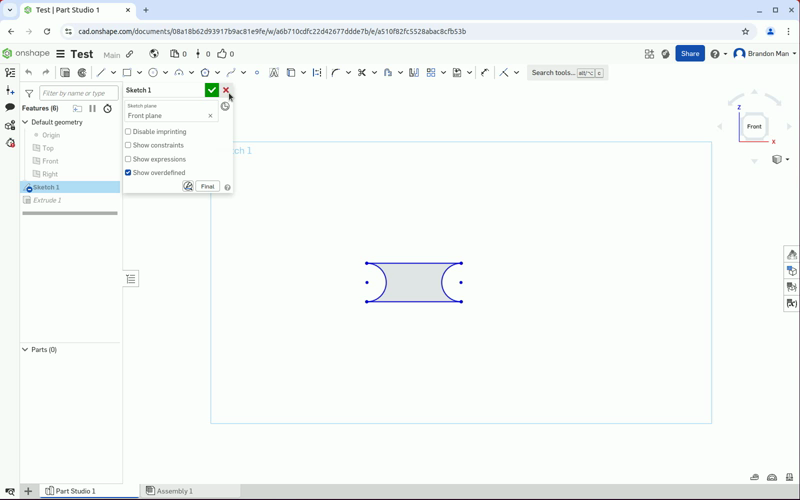
click(229, 92)
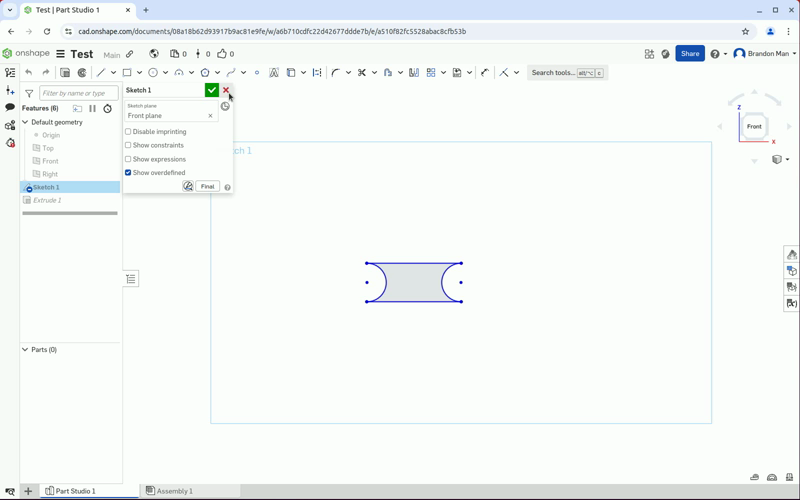
key(shift+s)
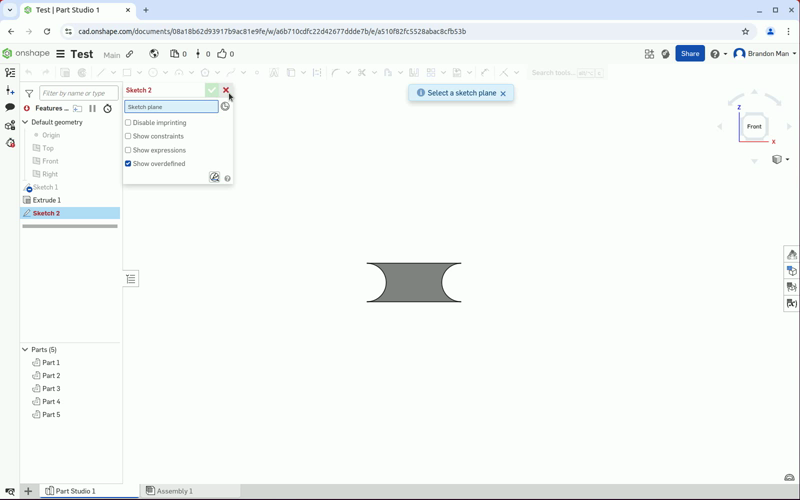
mouse_move(73, 163)
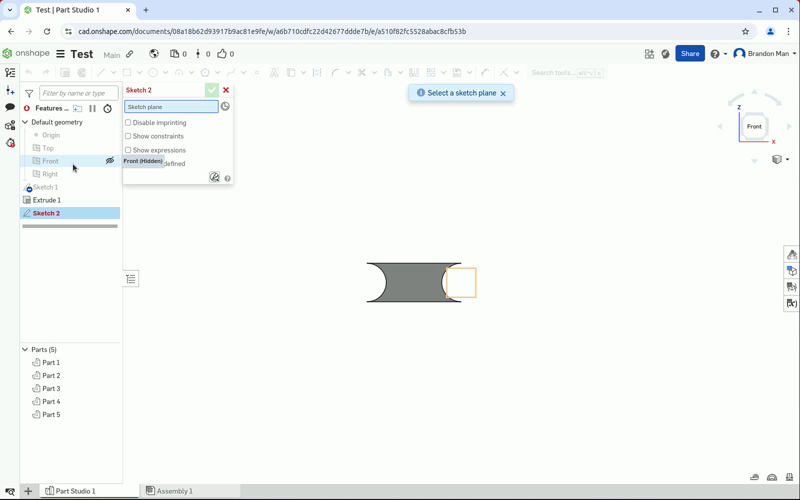
click(73, 163)
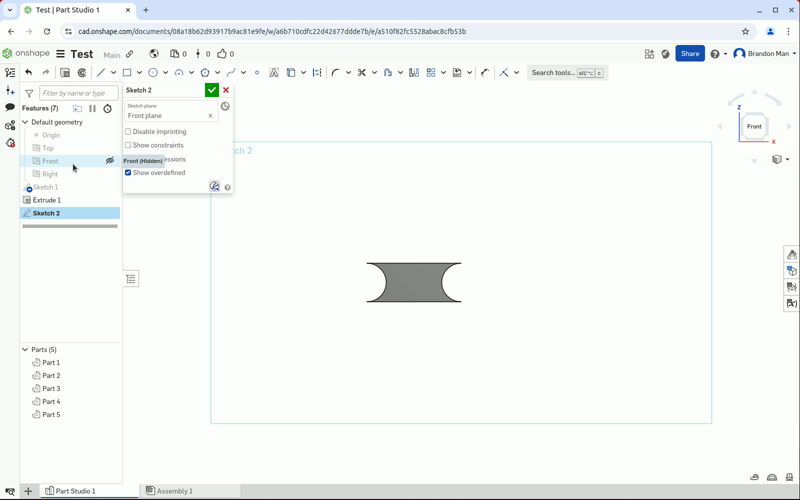
mouse_move(73, 352)
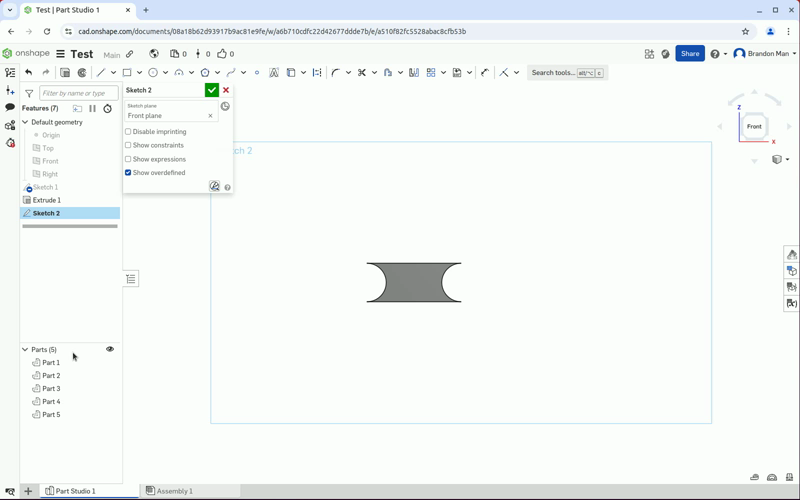
key(y)
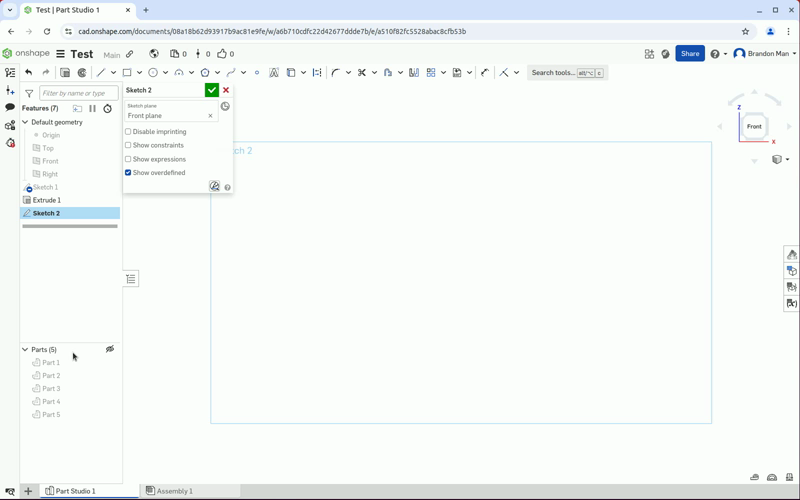
key(c)
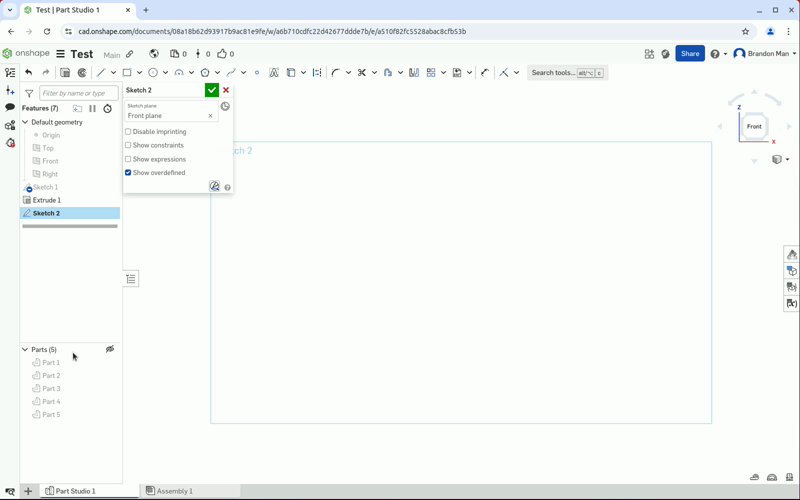
key_down(shift)
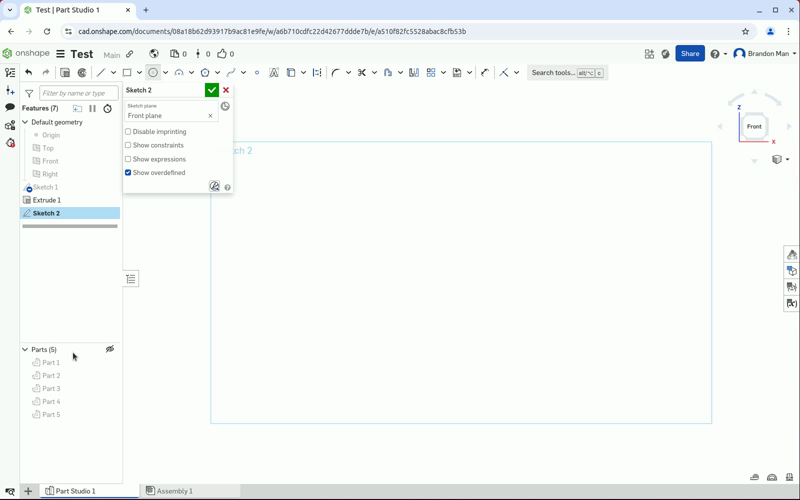
mouse_move(367, 282)
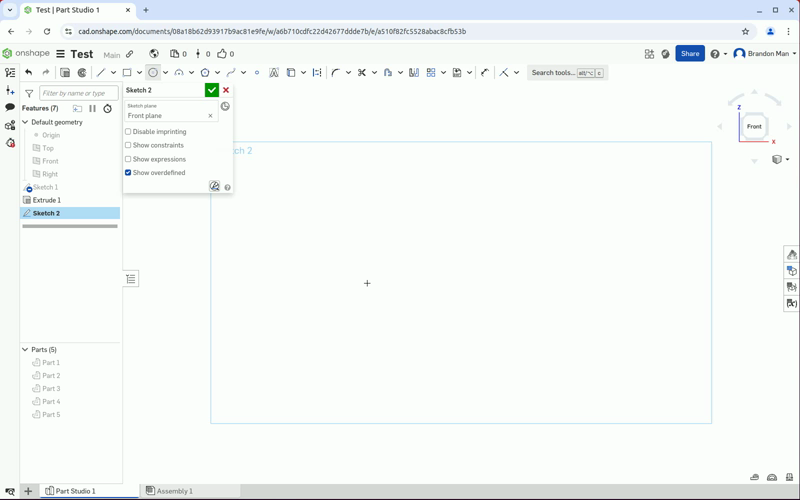
click(367, 282)
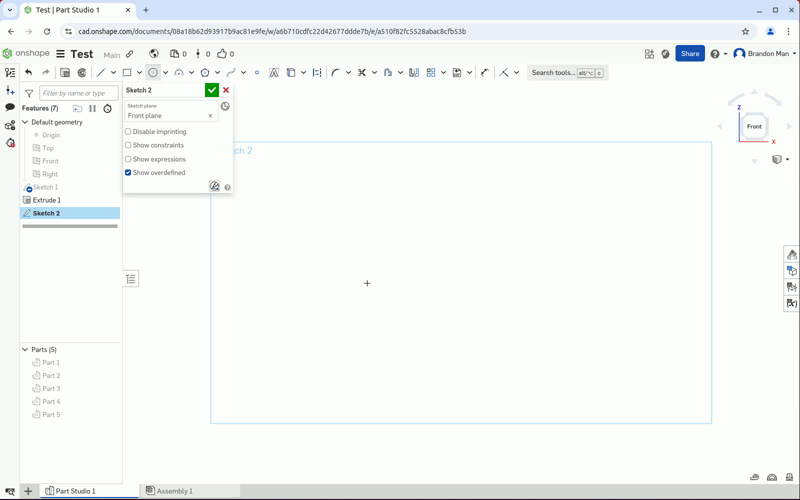
key_up(shift)
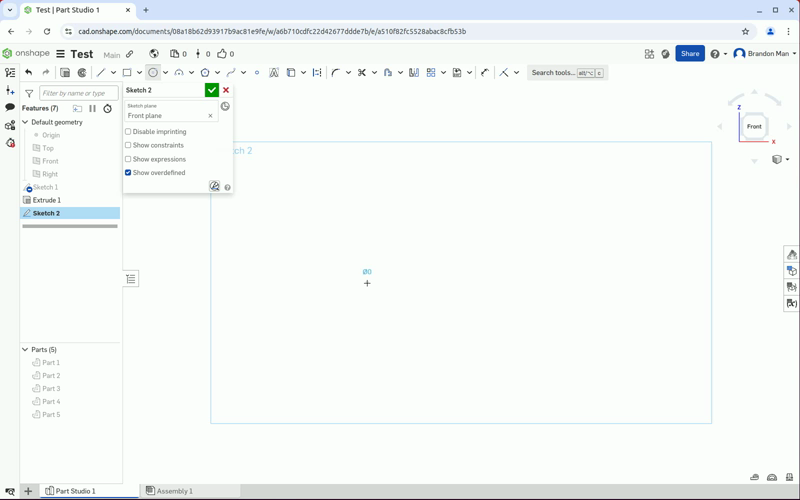
mouse_move(386, 282)
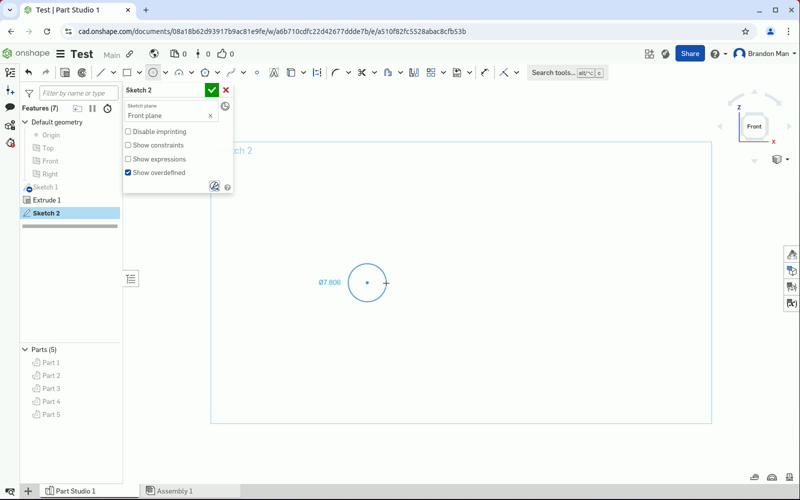
click(386, 282)
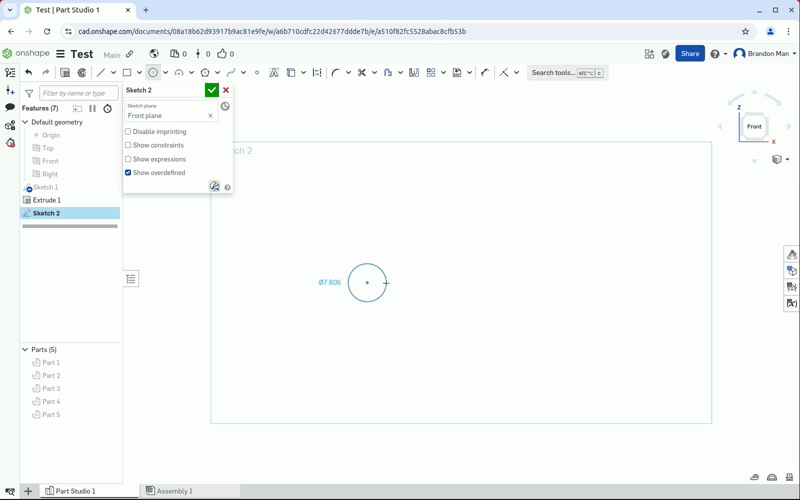
key(esc)
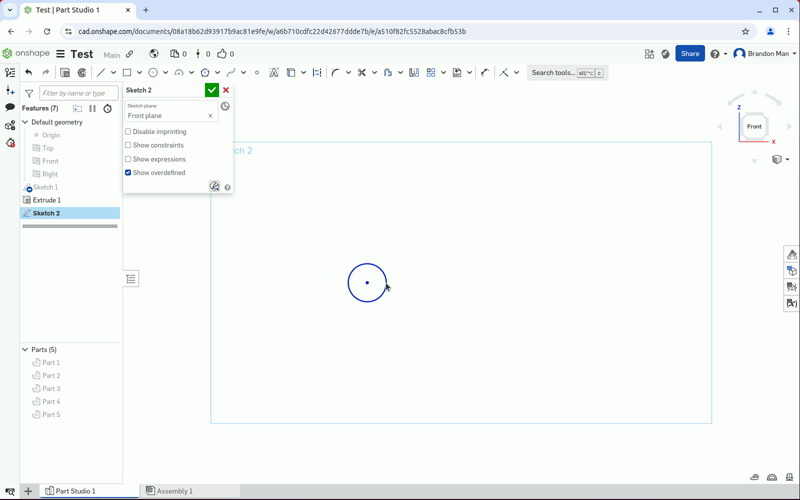
mouse_move(368, 279)
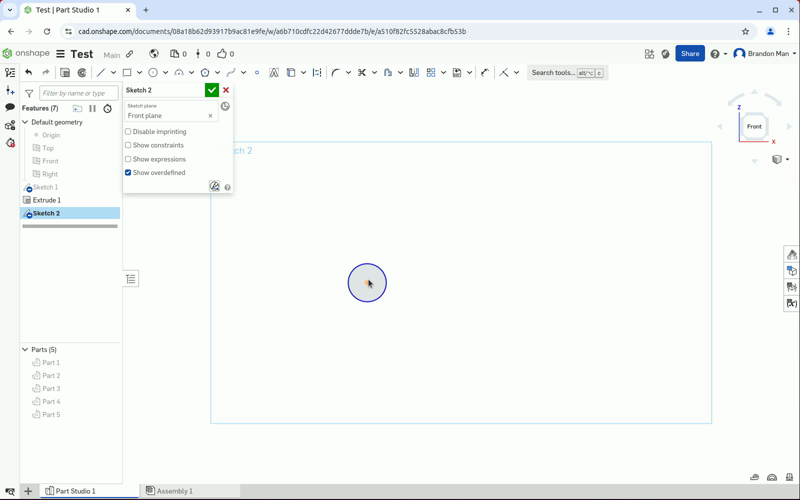
scroll(6)
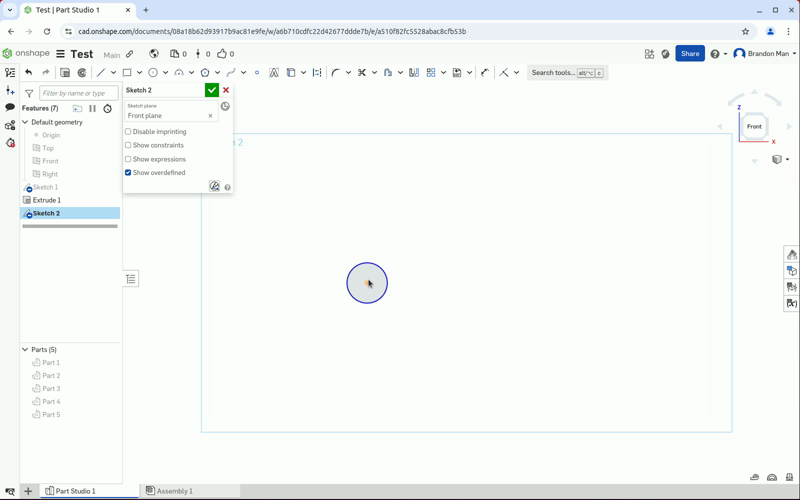
scroll(6)
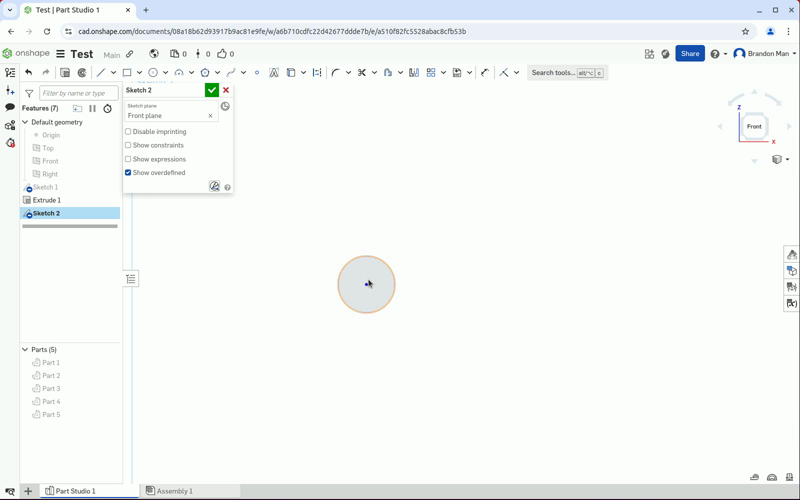
scroll(6)
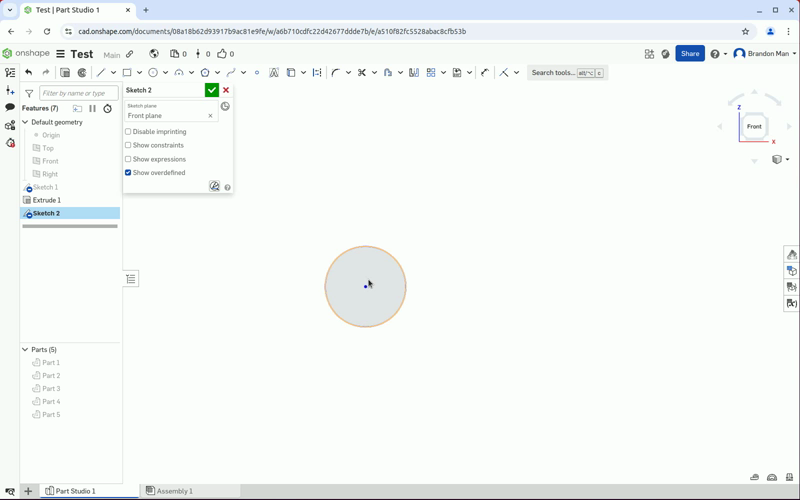
scroll(6)
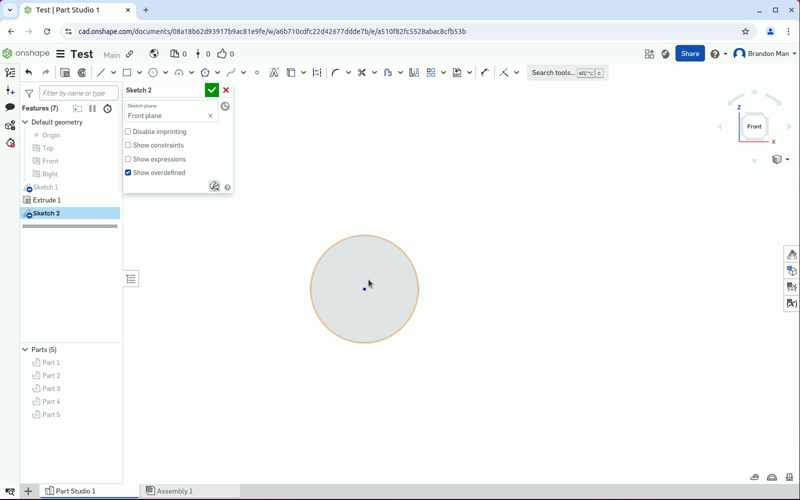
scroll(6)
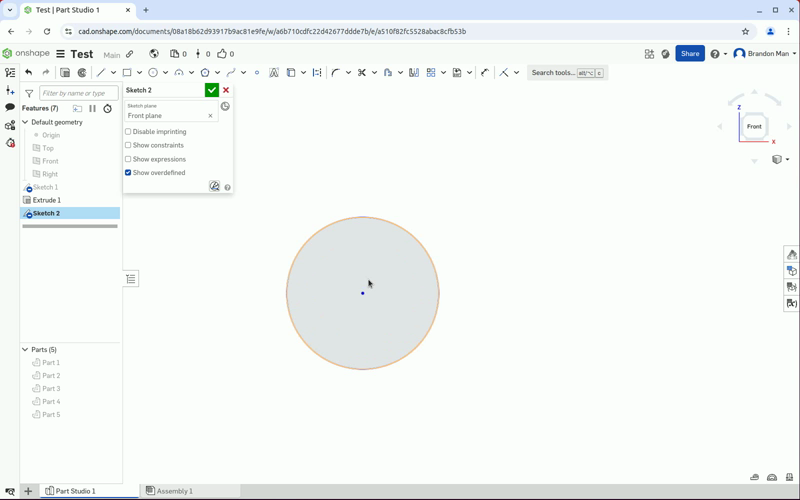
scroll(6)
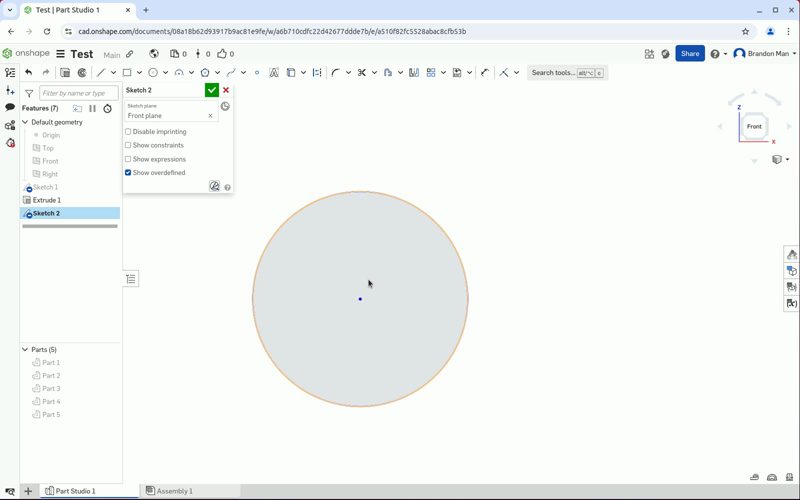
scroll(6)
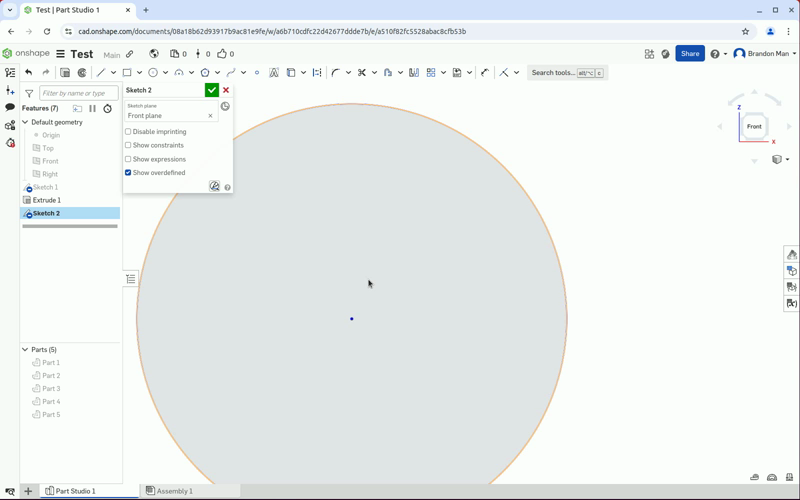
click(368, 279)
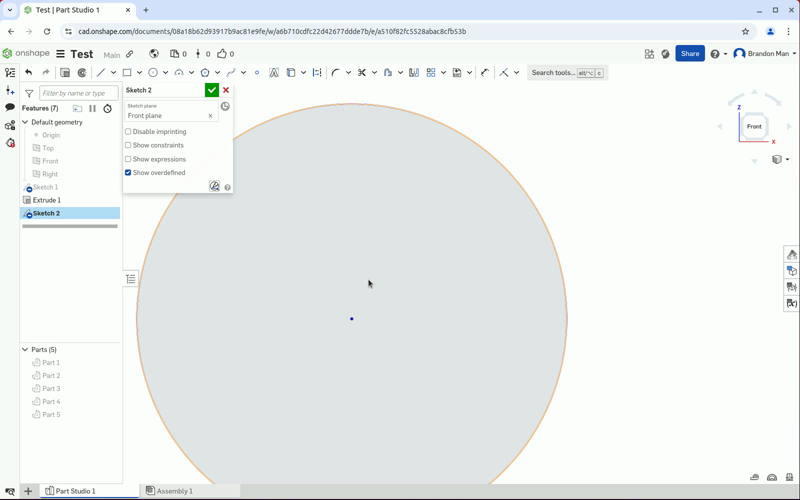
scroll(-6)
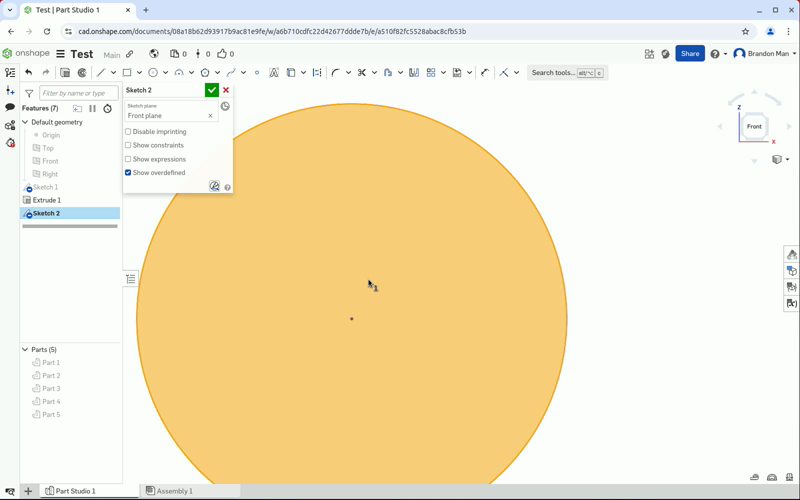
scroll(-6)
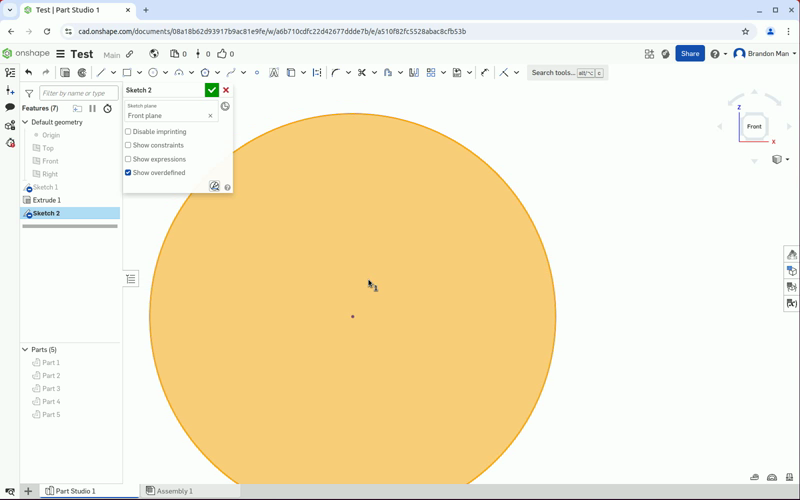
scroll(-6)
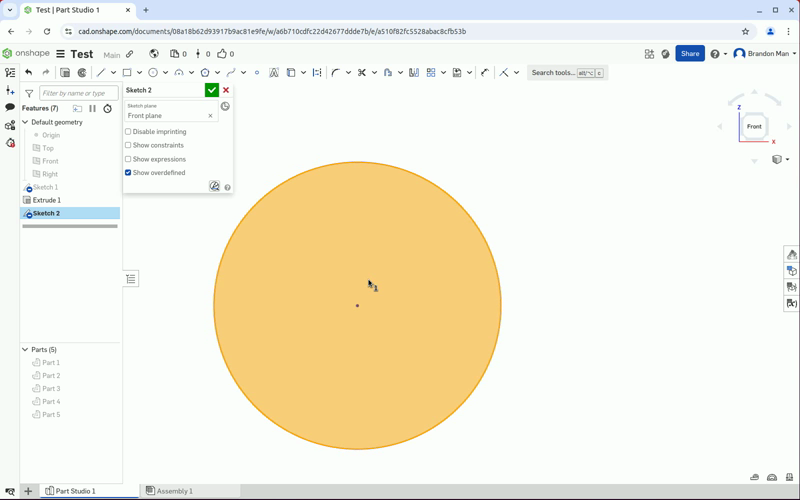
scroll(-6)
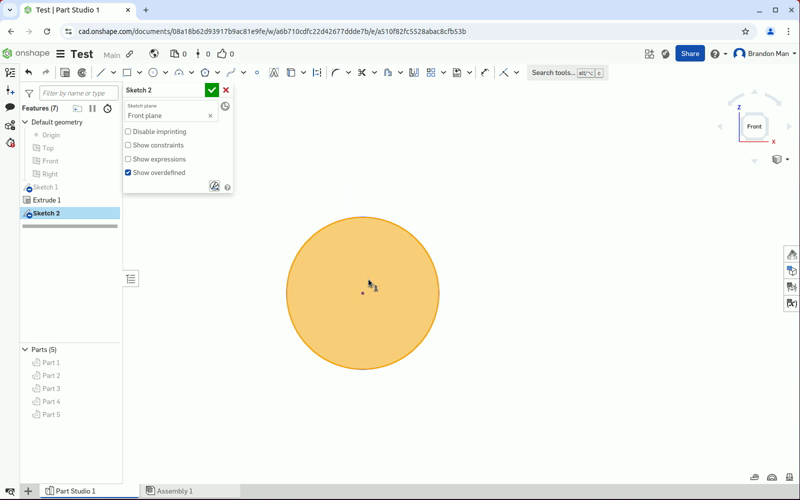
scroll(-6)
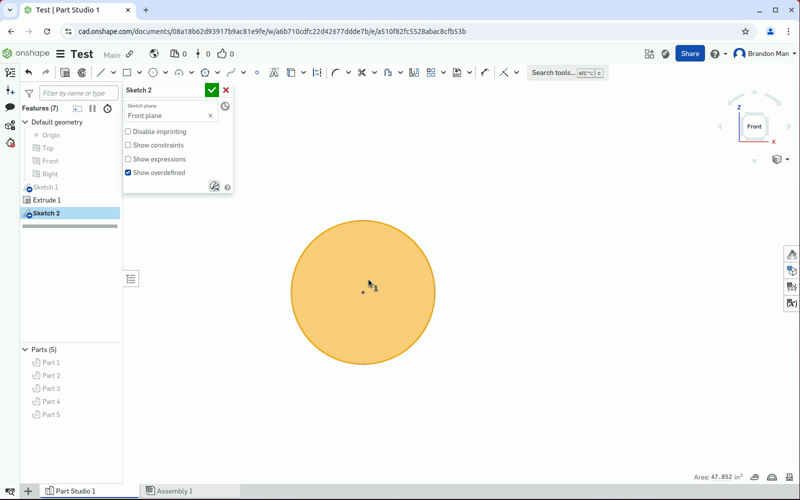
scroll(-6)
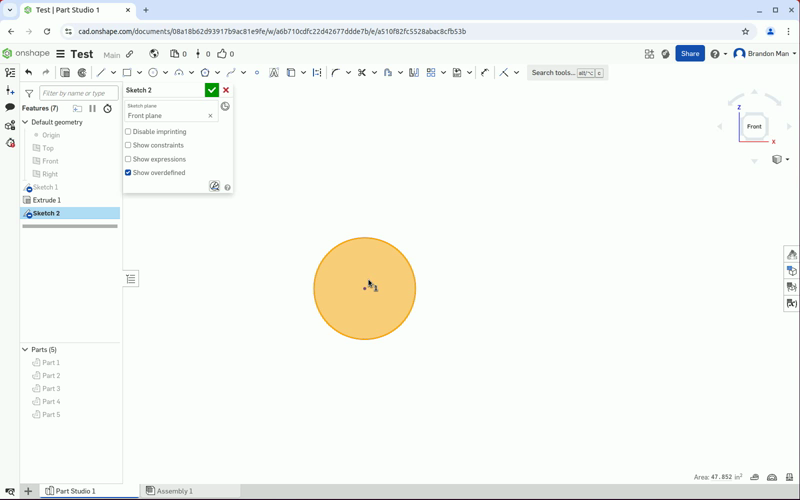
scroll(-6)
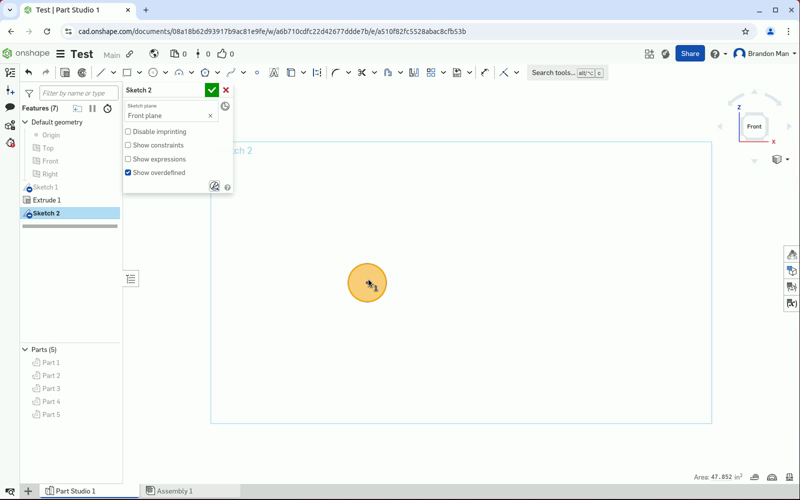
mouse_move(73, 352)
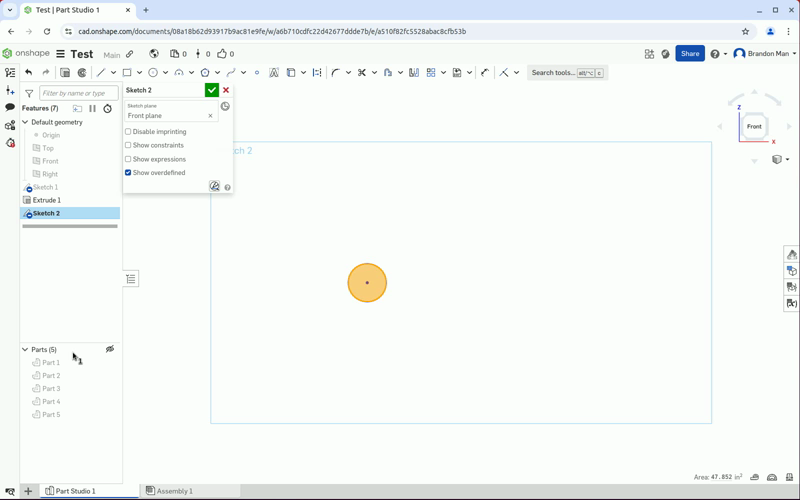
key(shift+y)
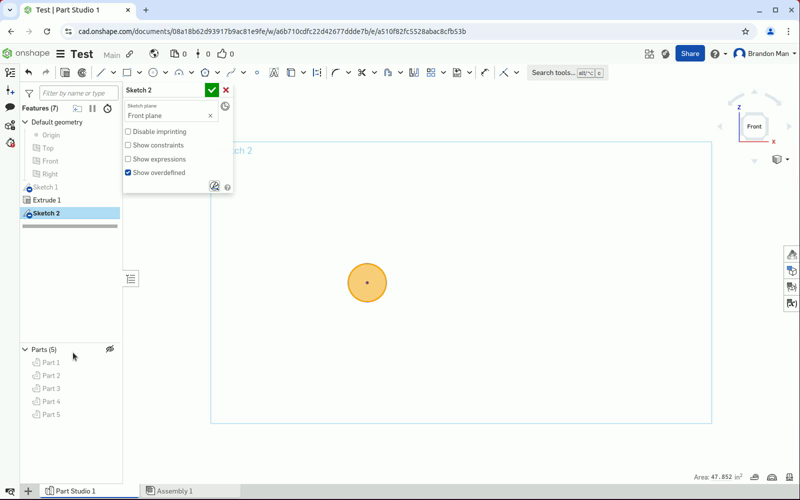
key(shift+e)
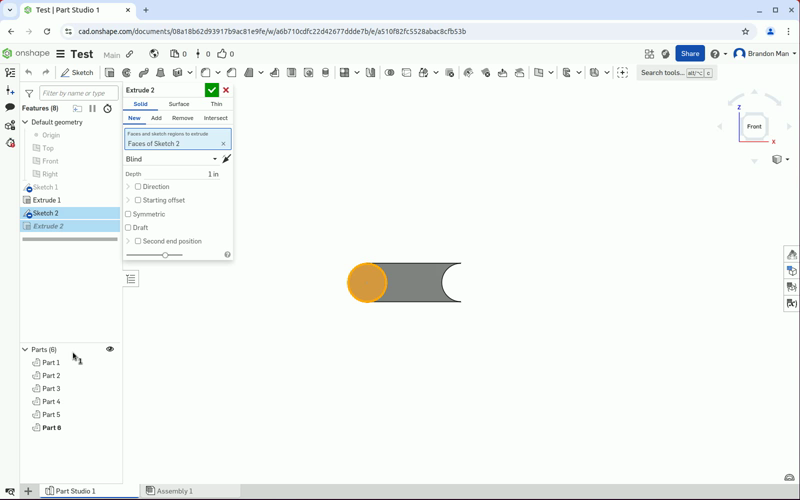
mouse_move(143, 106)
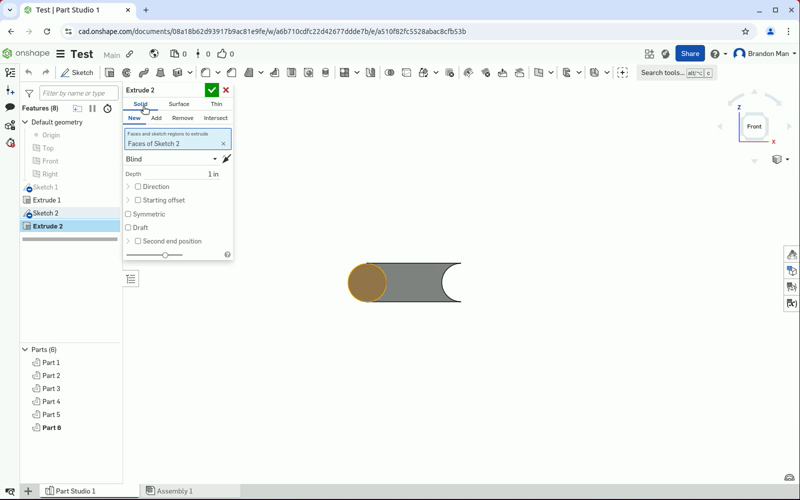
click(143, 106)
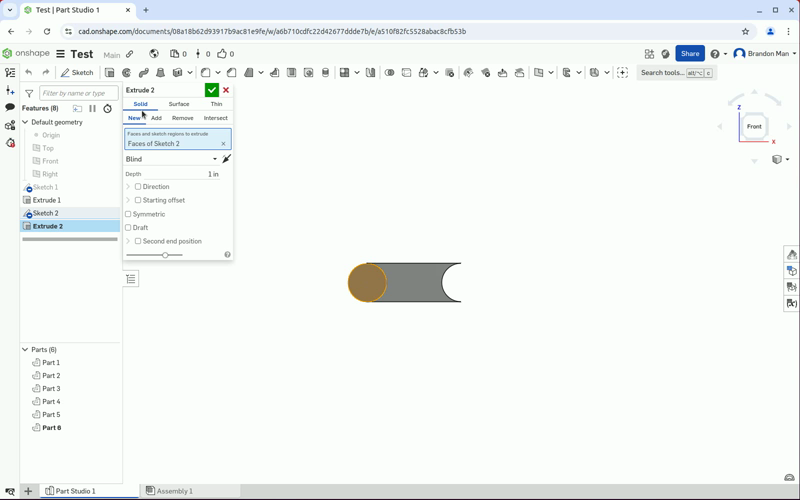
mouse_move(137, 120)
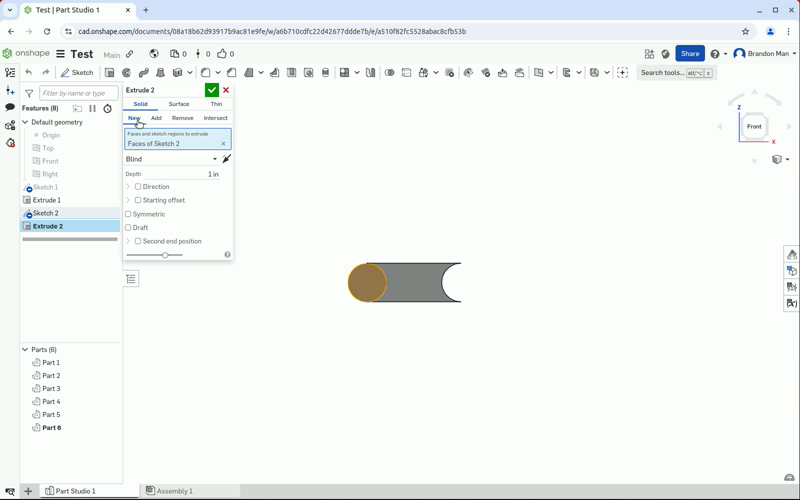
click(137, 120)
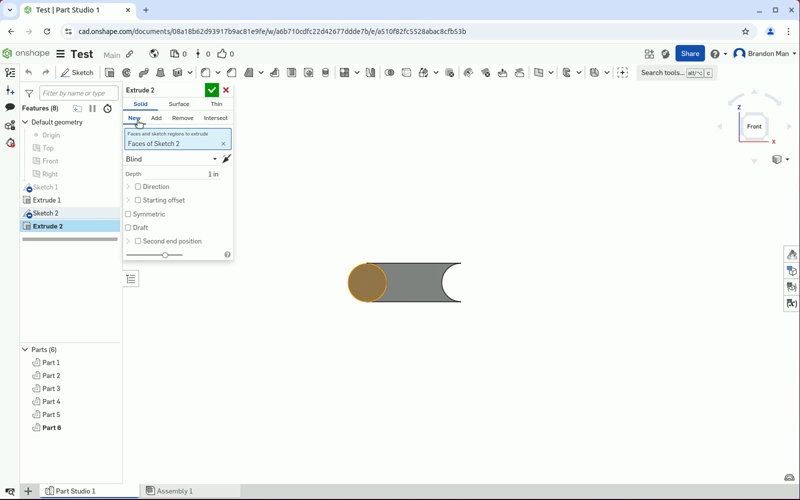
key(tab, 4)
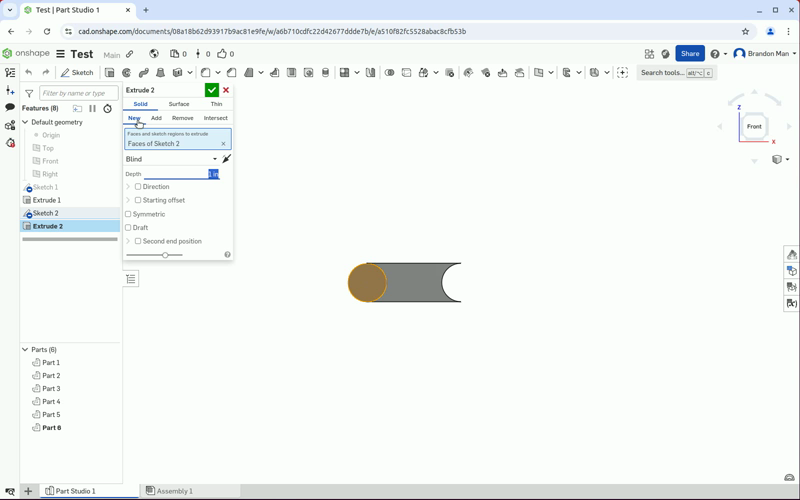
text(6.258)
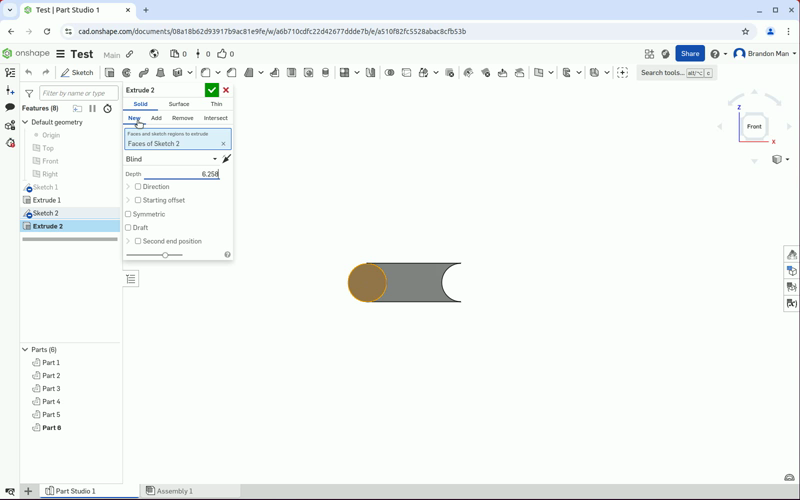
key(enter)
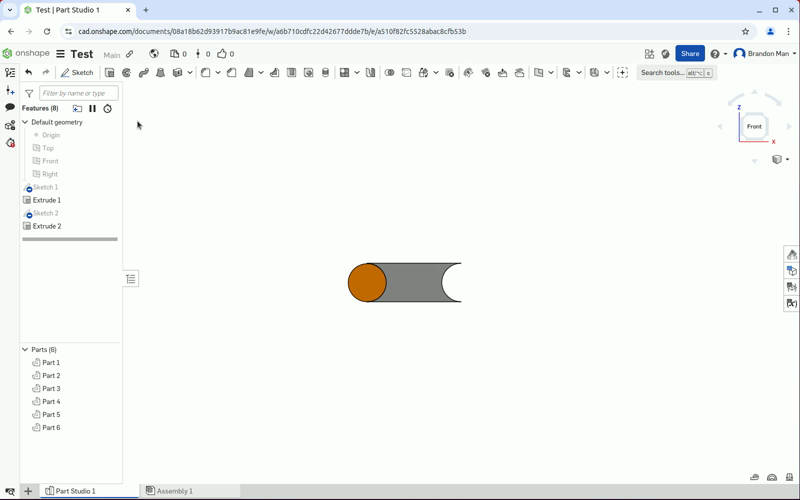
key(shift+h)
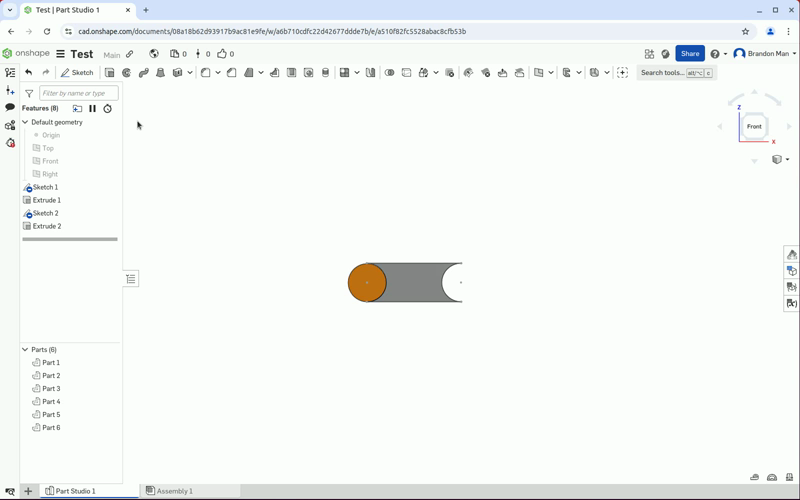
key(shift+h)
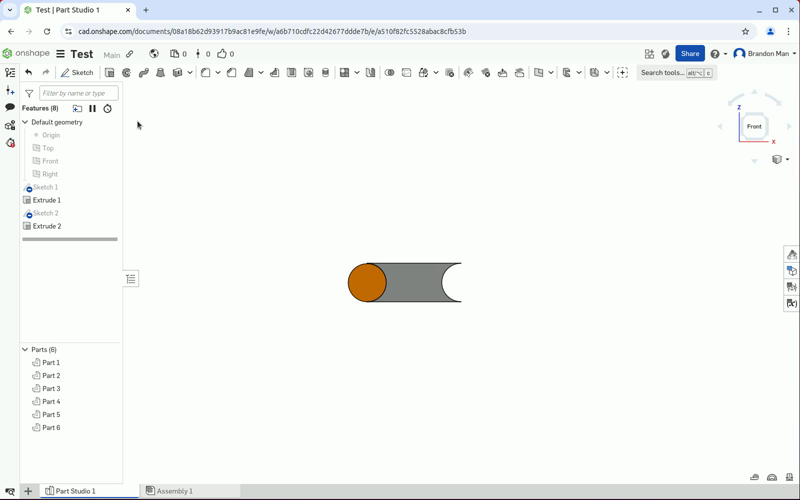
mouse_move(73, 189)
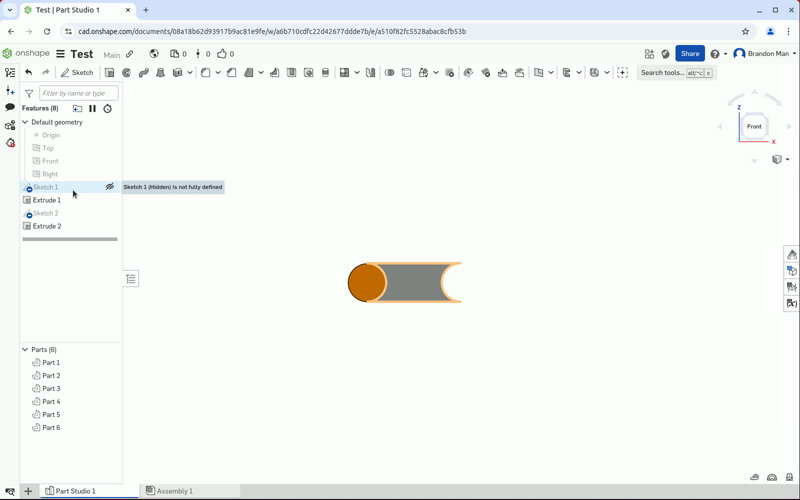
click(73, 189)
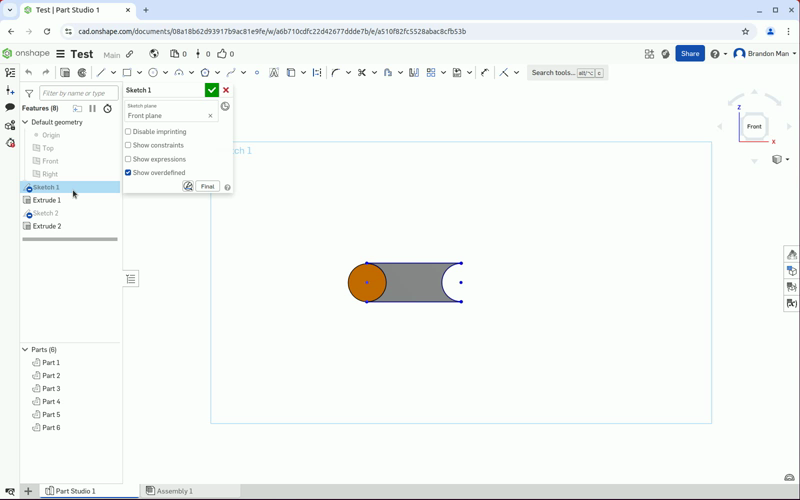
mouse_move(229, 92)
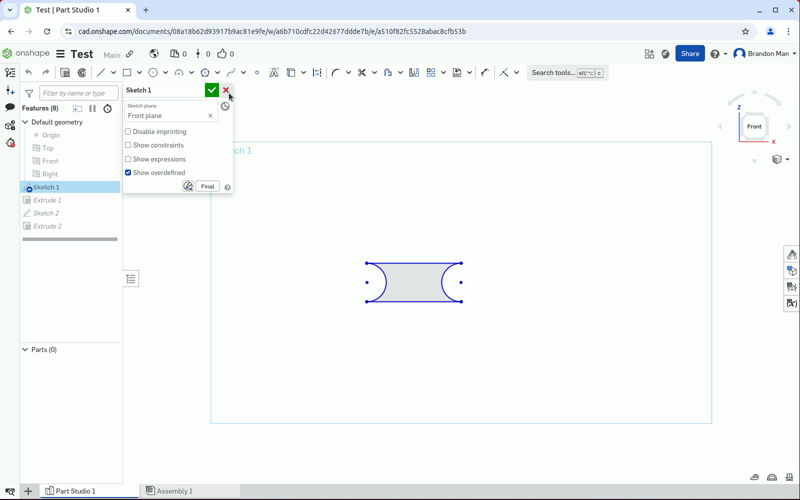
click(229, 92)
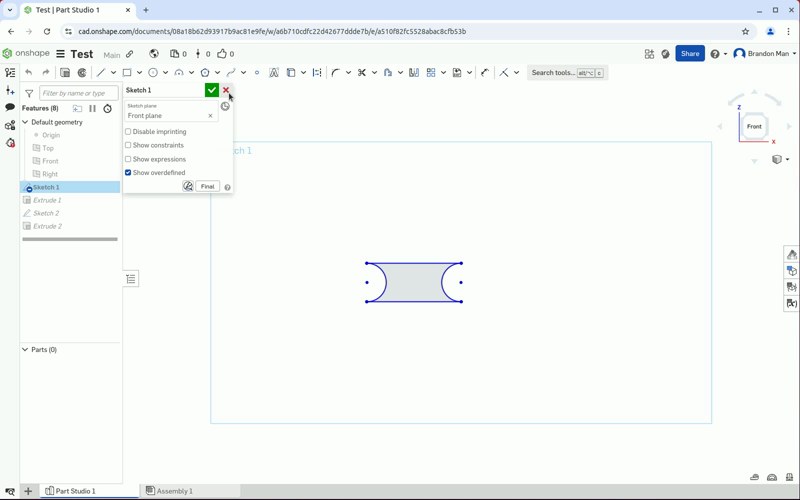
key(shift+s)
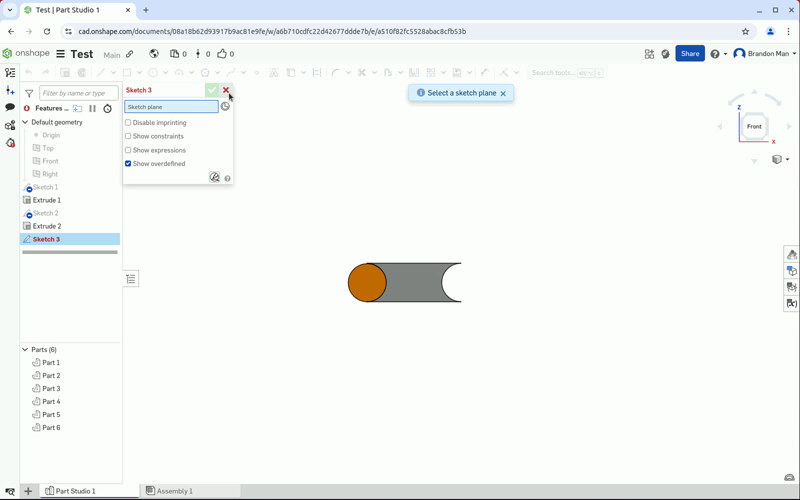
mouse_move(73, 163)
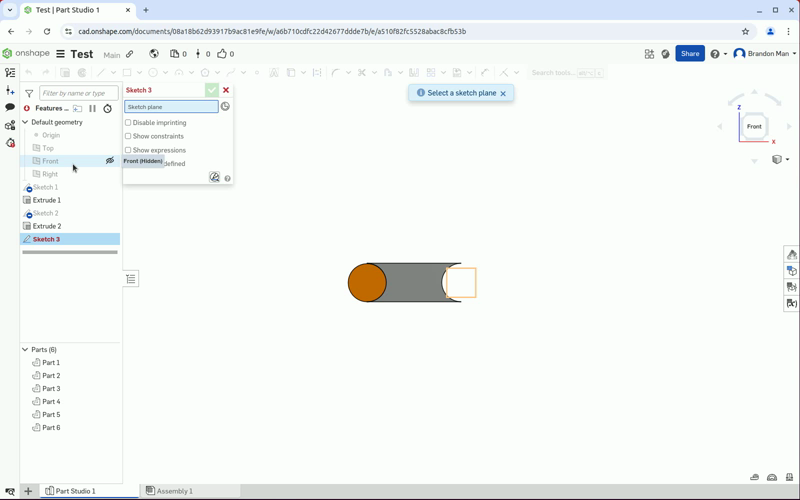
click(73, 163)
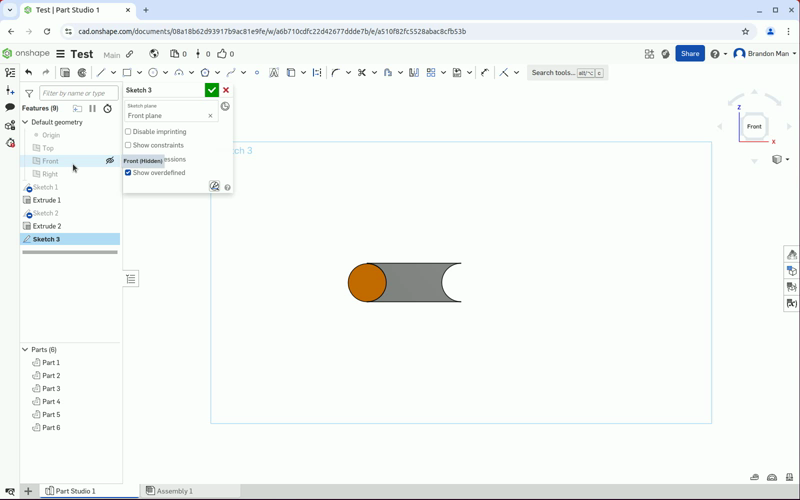
mouse_move(73, 352)
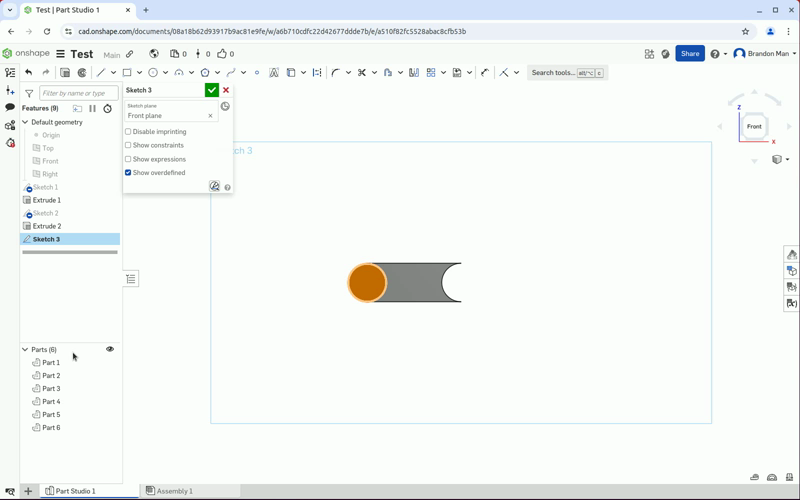
key(y)
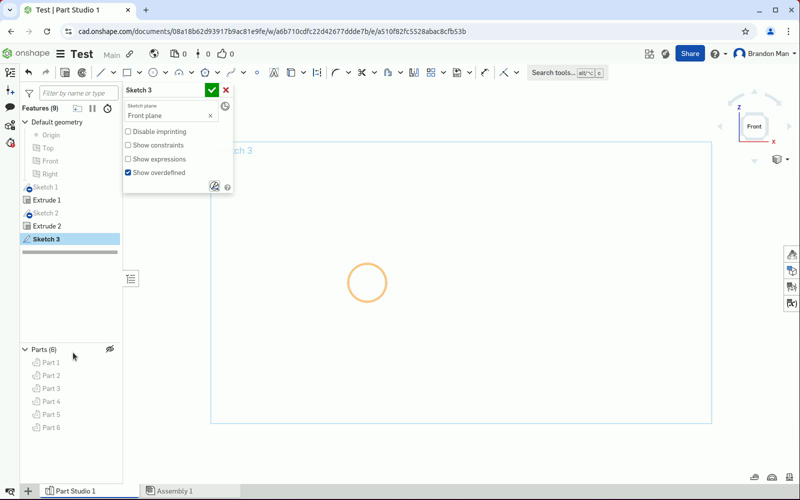
key(c)
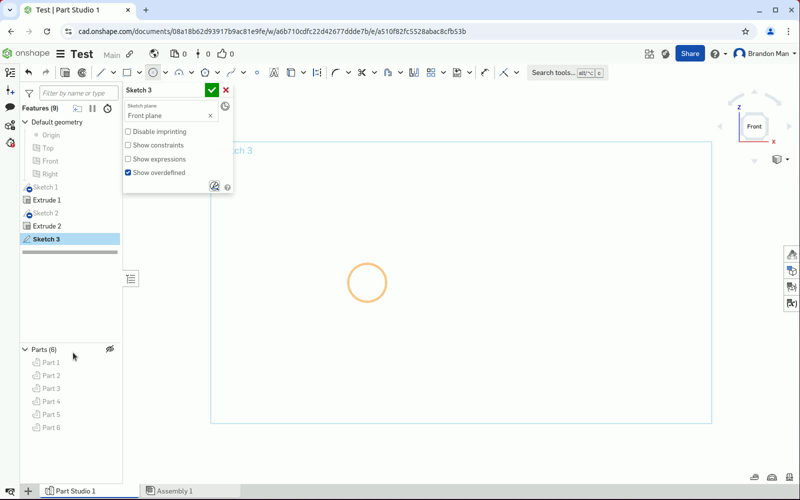
key_down(shift)
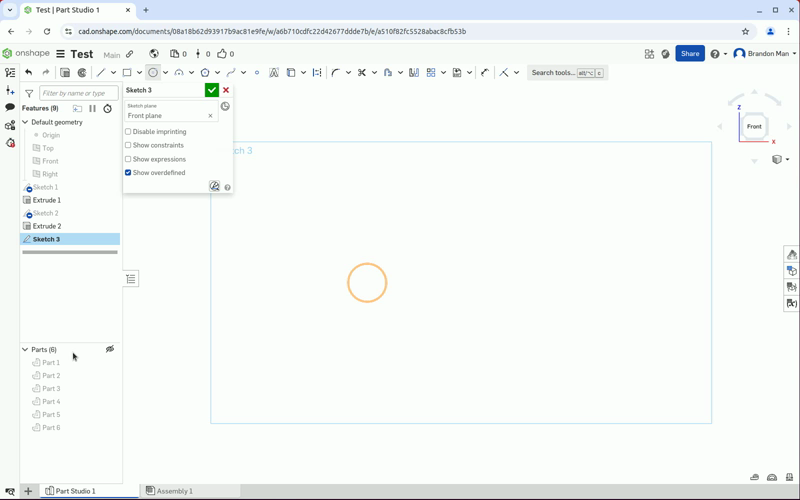
mouse_move(461, 282)
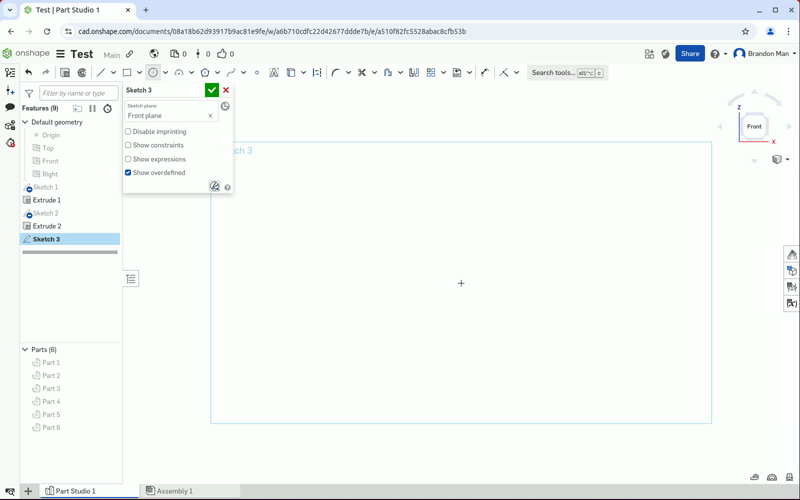
click(461, 282)
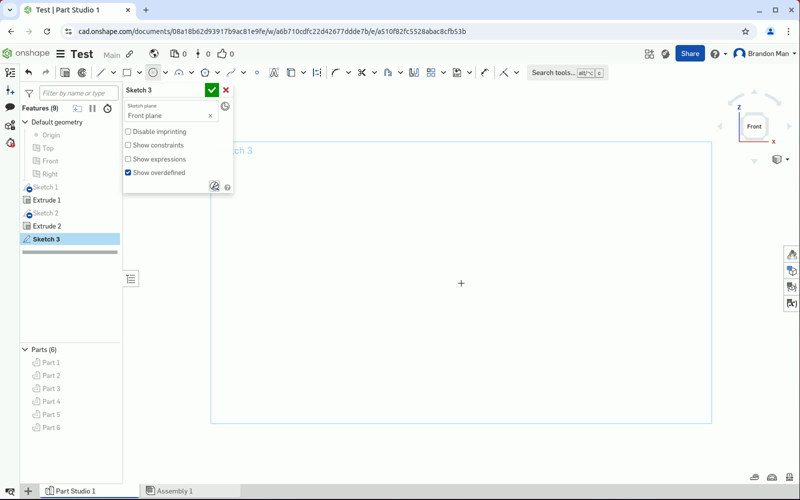
key_up(shift)
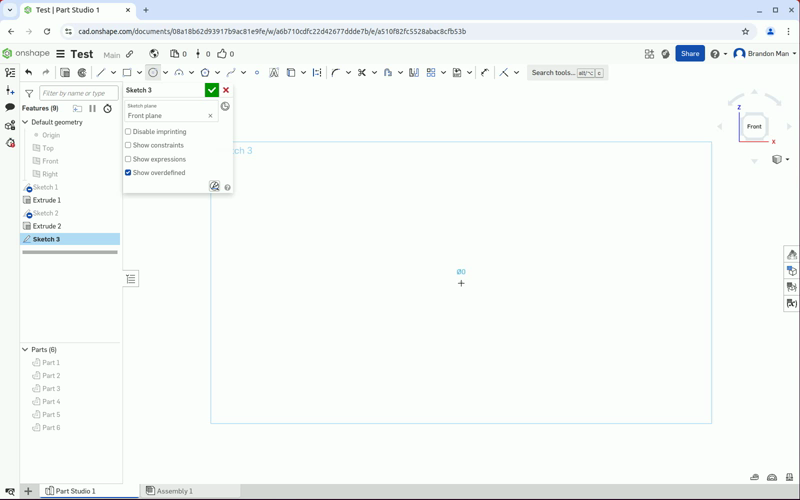
mouse_move(480, 282)
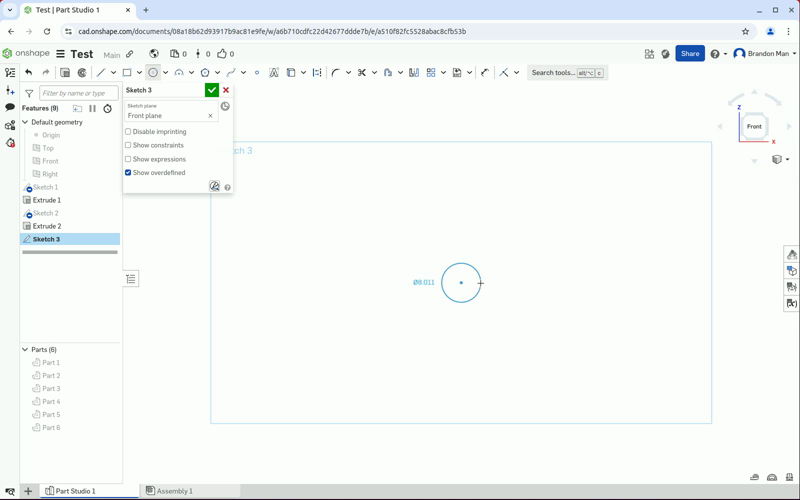
click(480, 282)
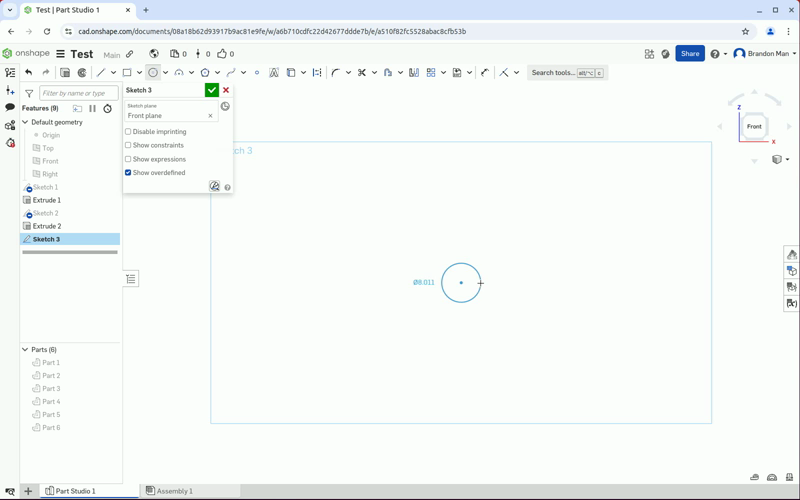
key(esc)
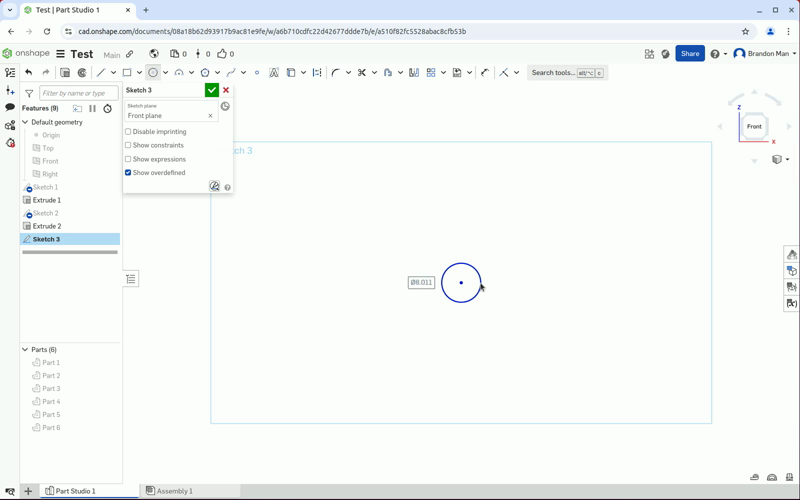
mouse_move(476, 273)
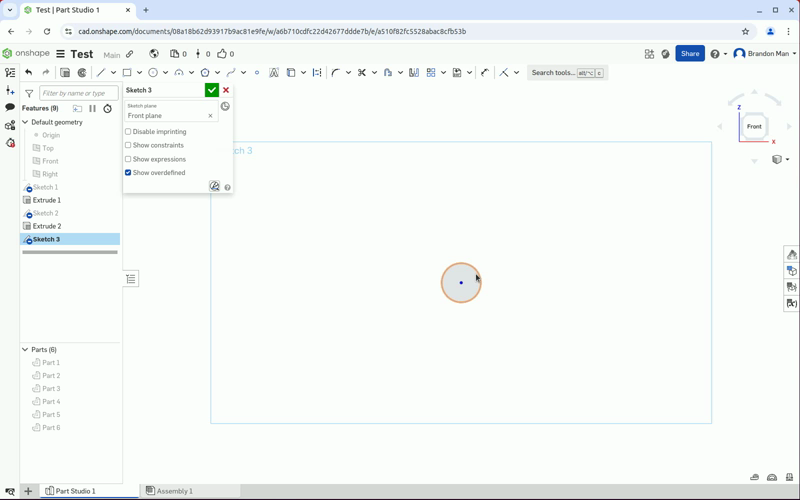
scroll(6)
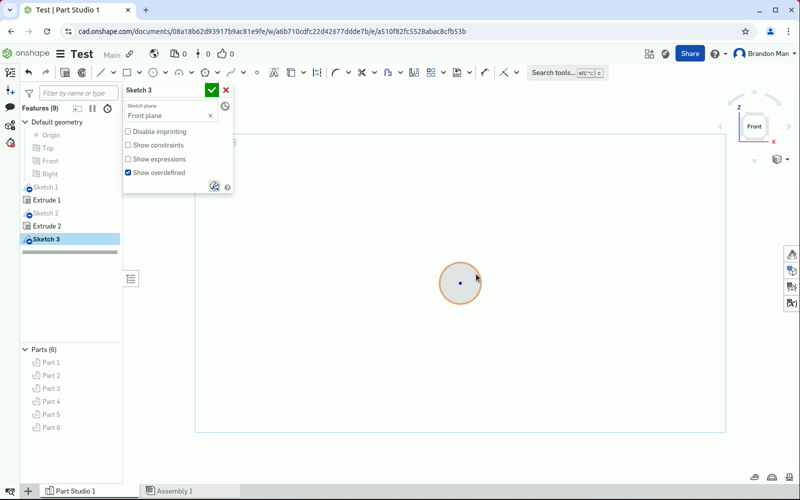
scroll(6)
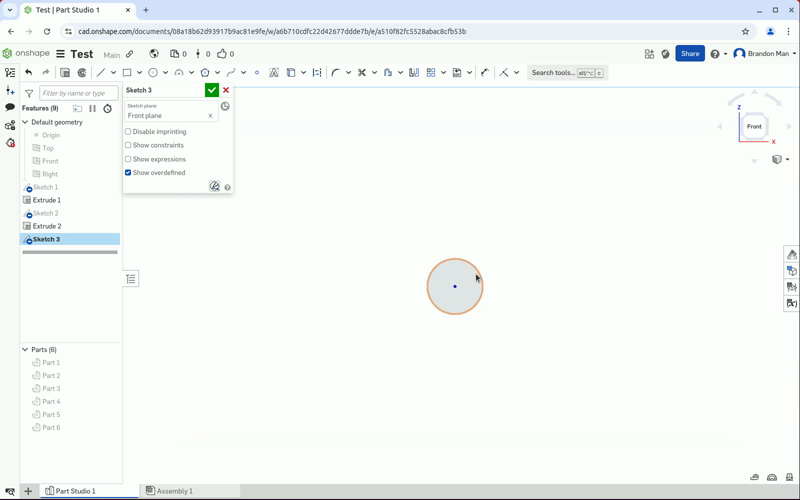
scroll(6)
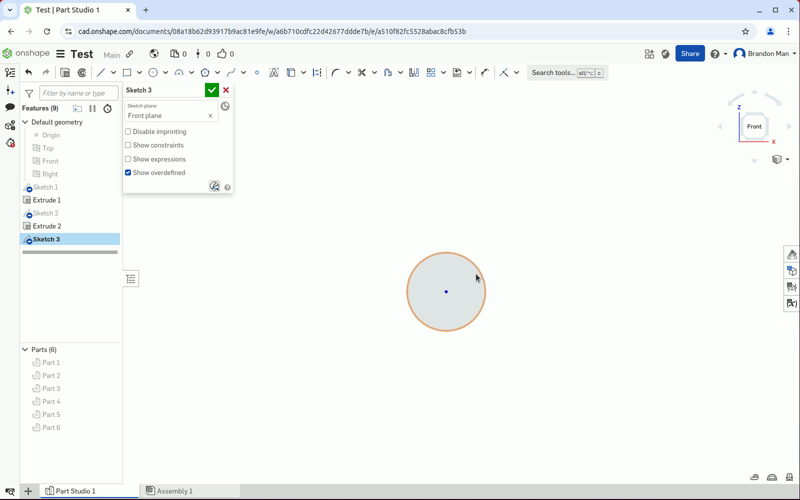
scroll(6)
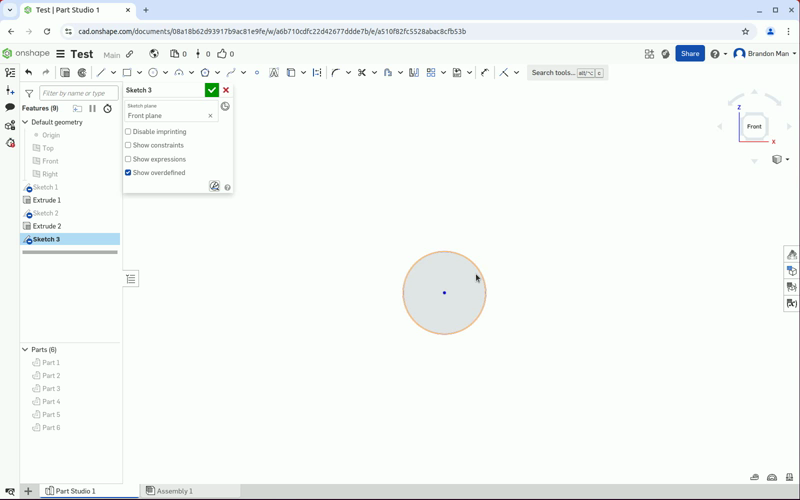
scroll(6)
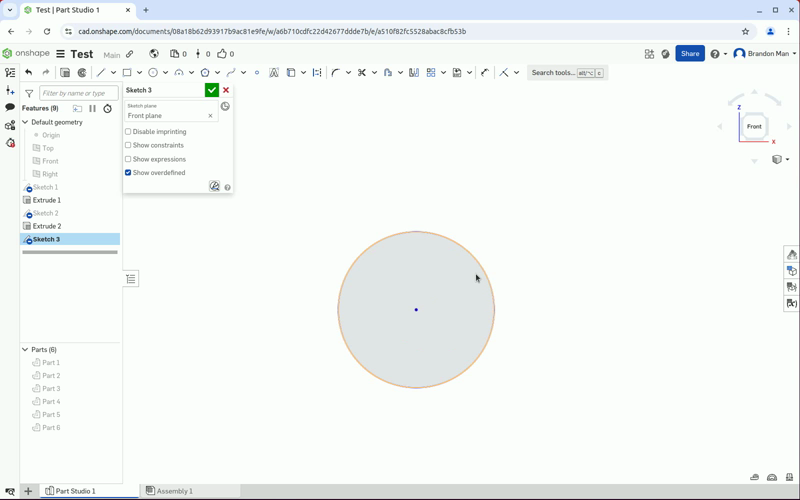
scroll(6)
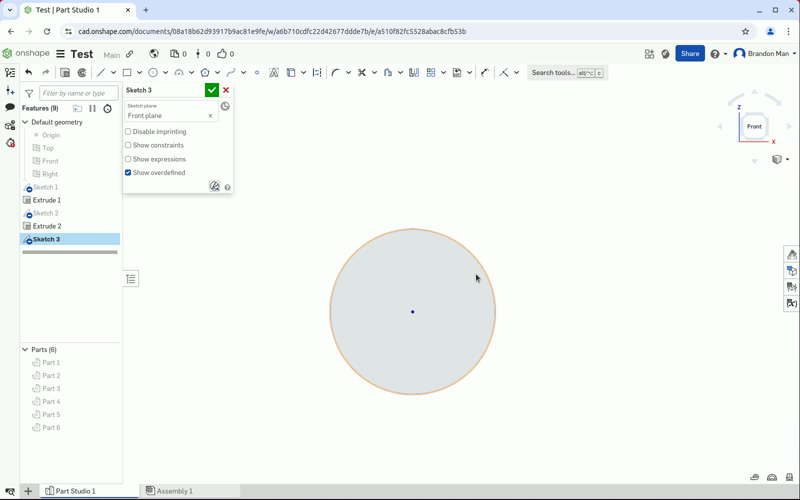
scroll(6)
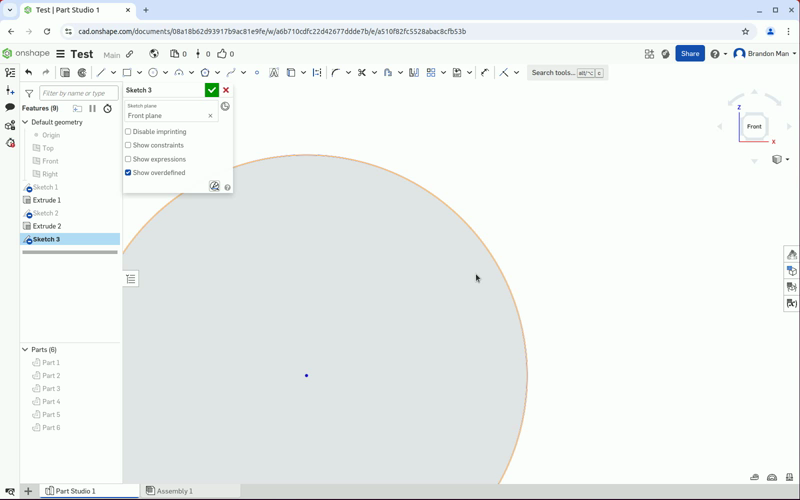
click(476, 273)
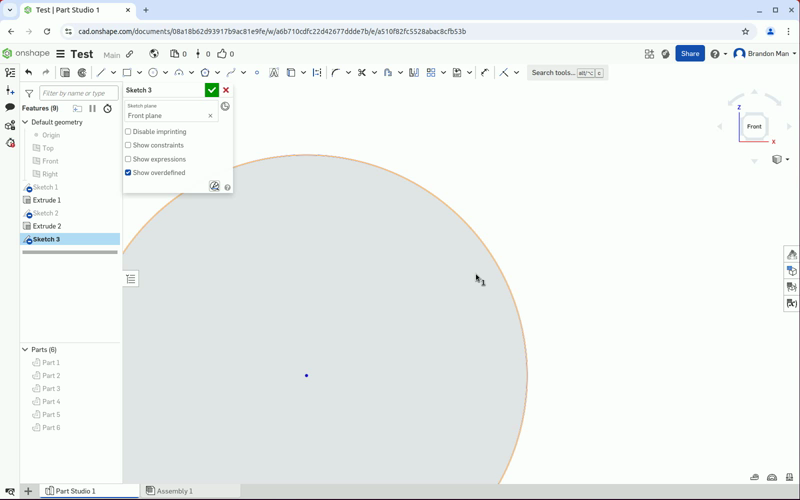
scroll(-6)
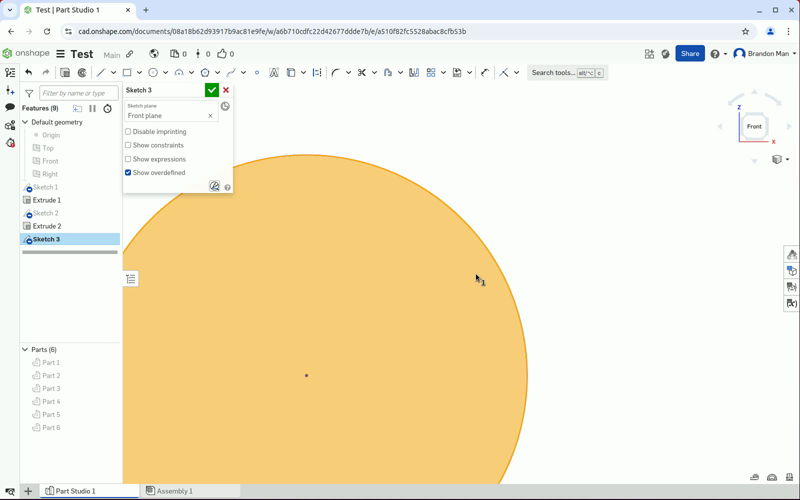
scroll(-6)
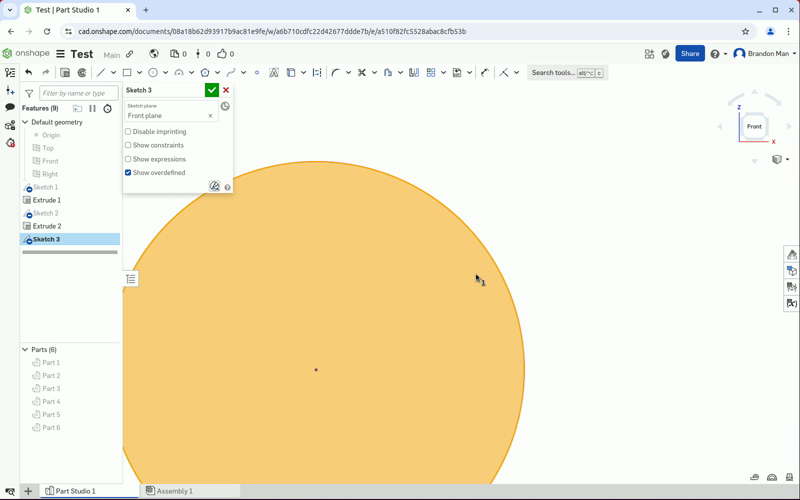
scroll(-6)
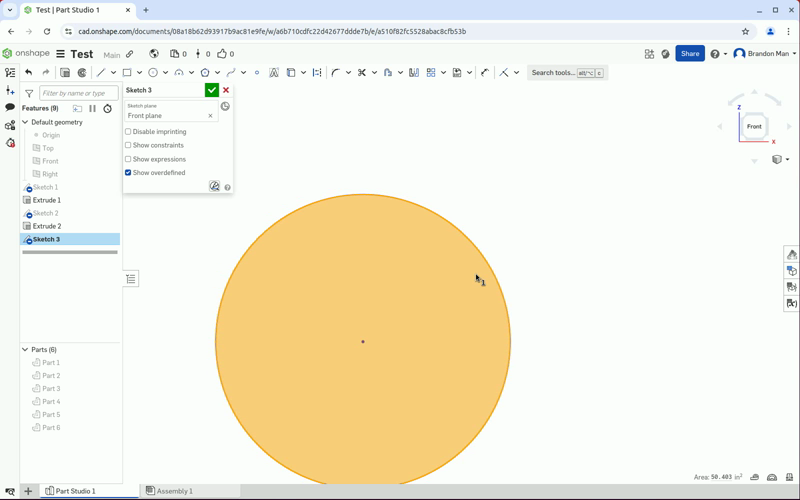
scroll(-6)
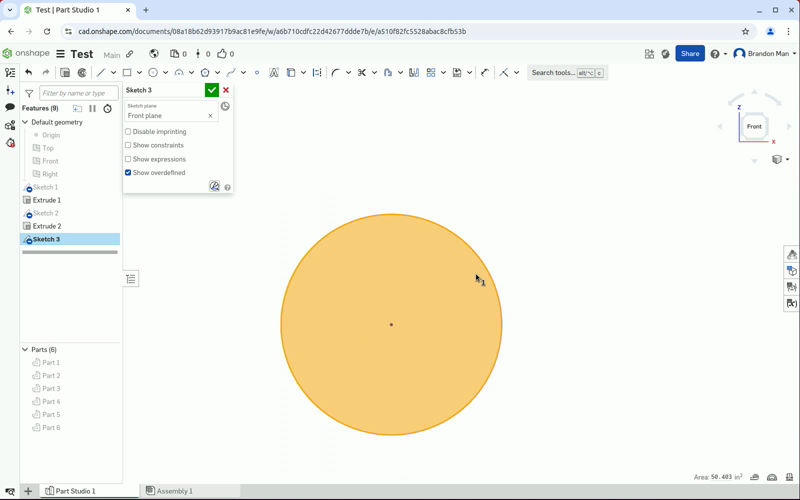
scroll(-6)
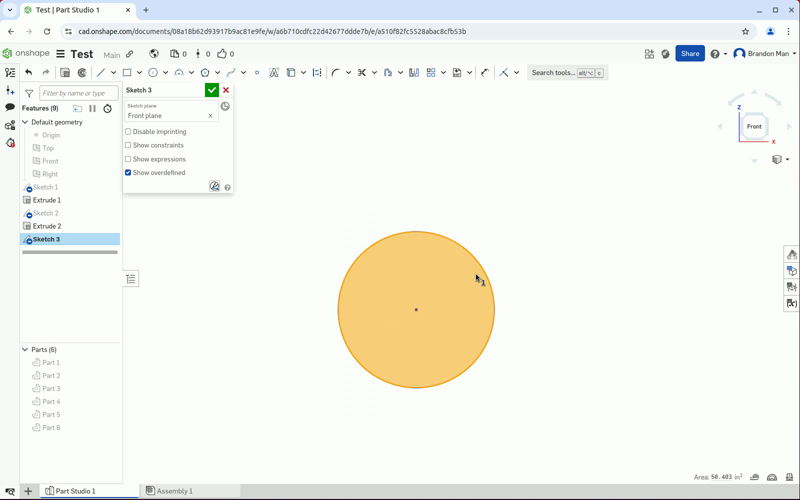
scroll(-6)
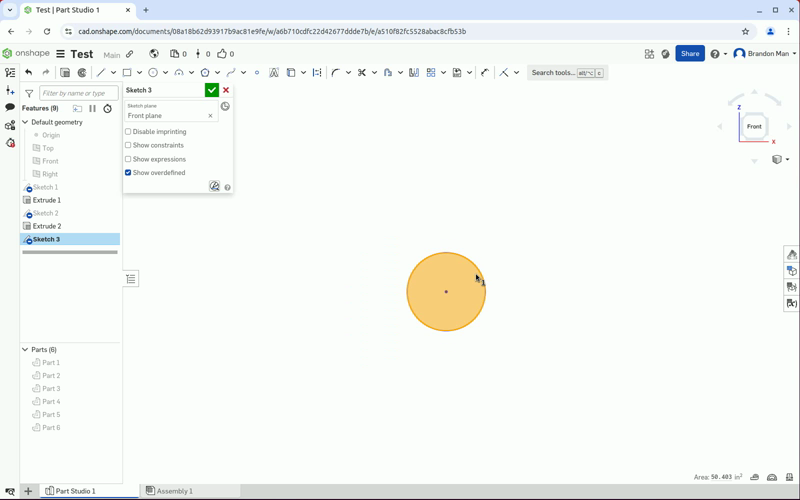
scroll(-6)
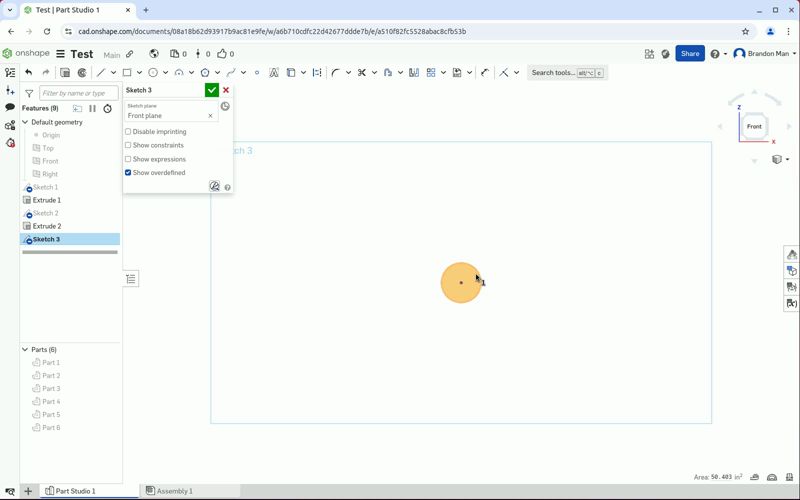
mouse_move(73, 352)
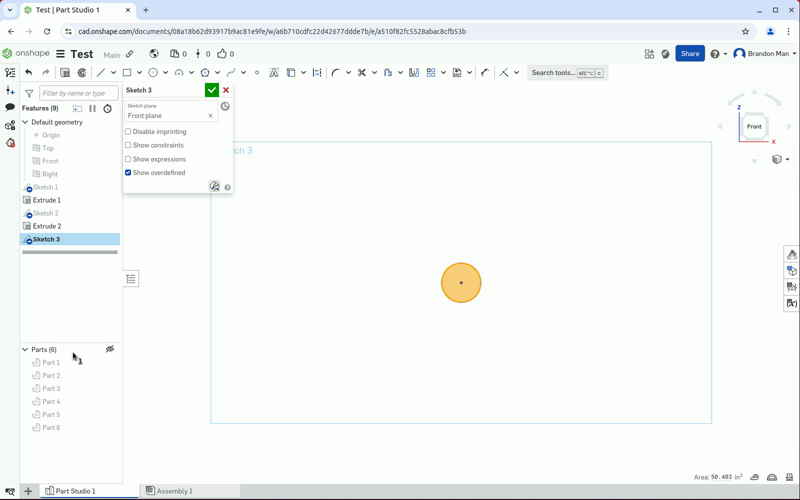
key(shift+y)
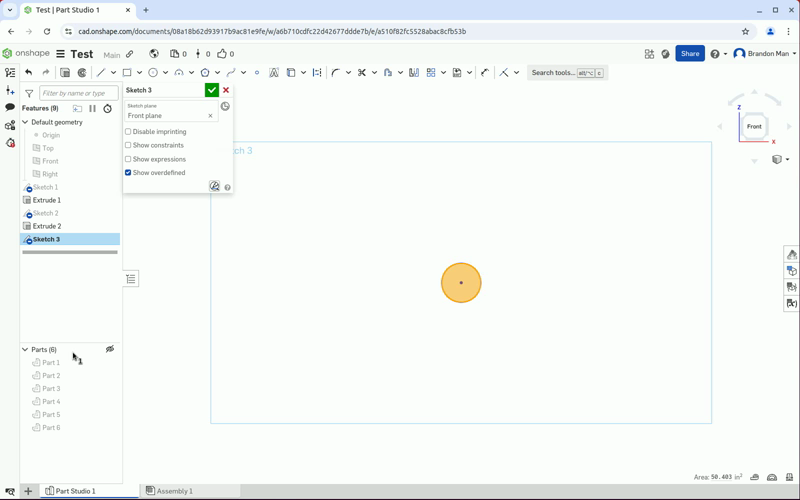
key(shift+e)
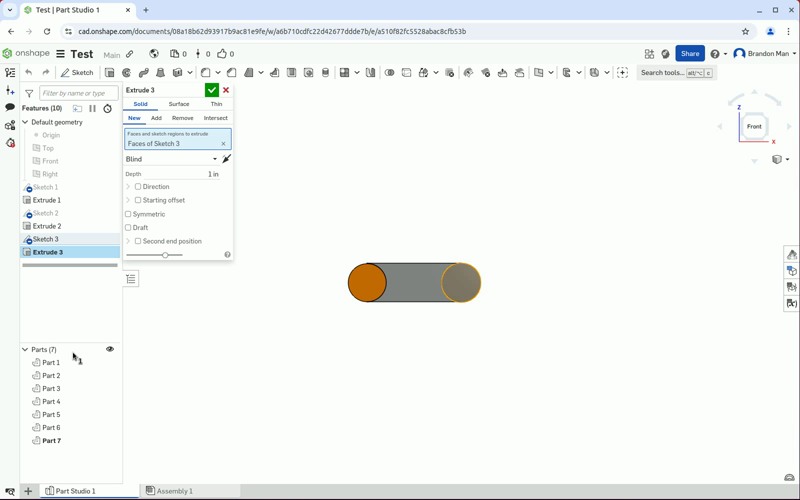
mouse_move(143, 106)
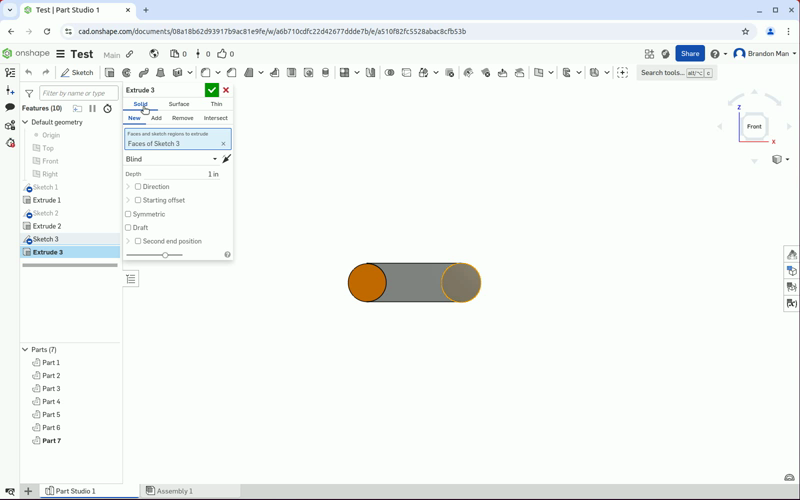
click(143, 106)
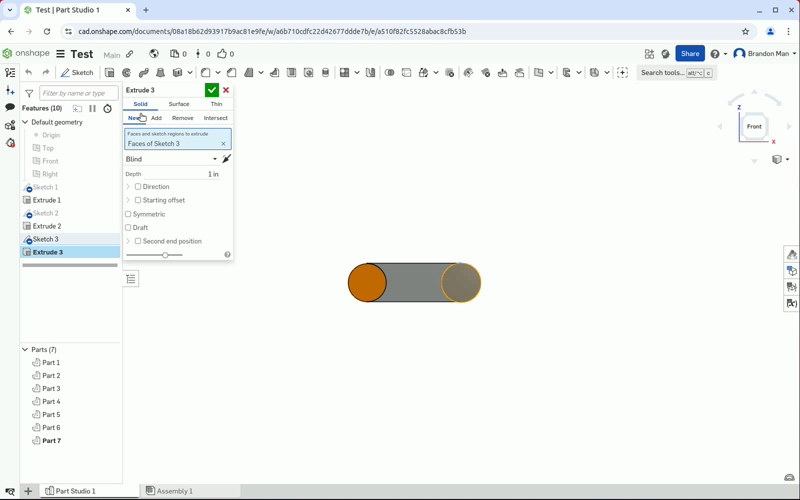
mouse_move(137, 120)
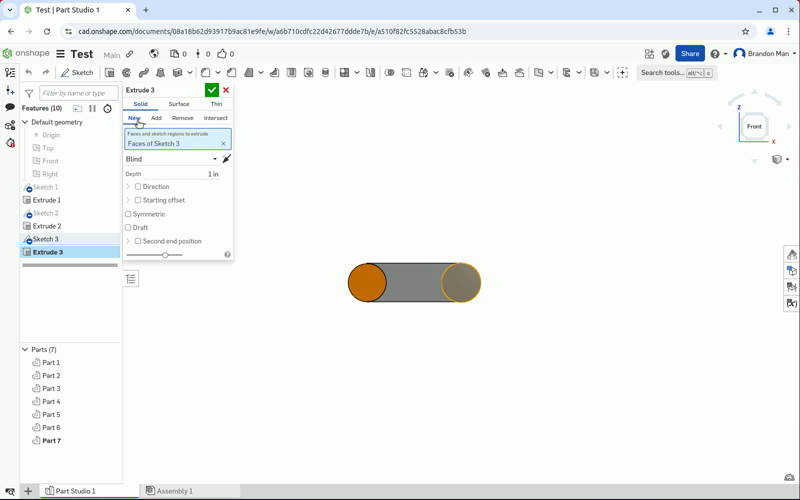
click(137, 120)
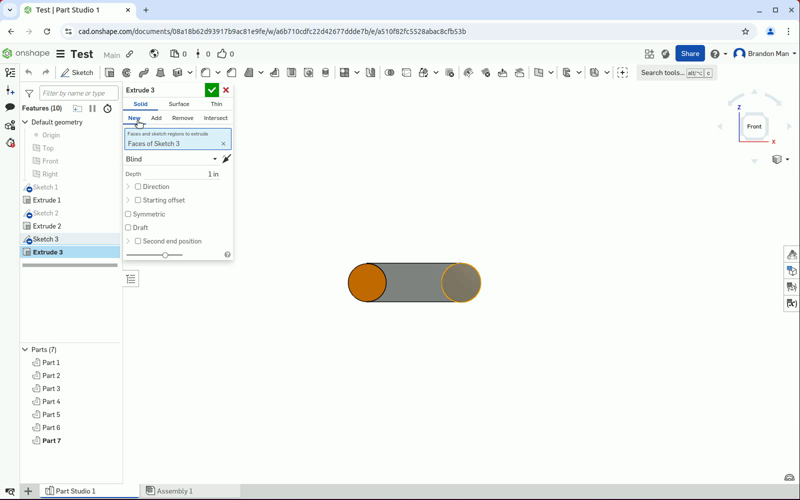
key(tab, 4)
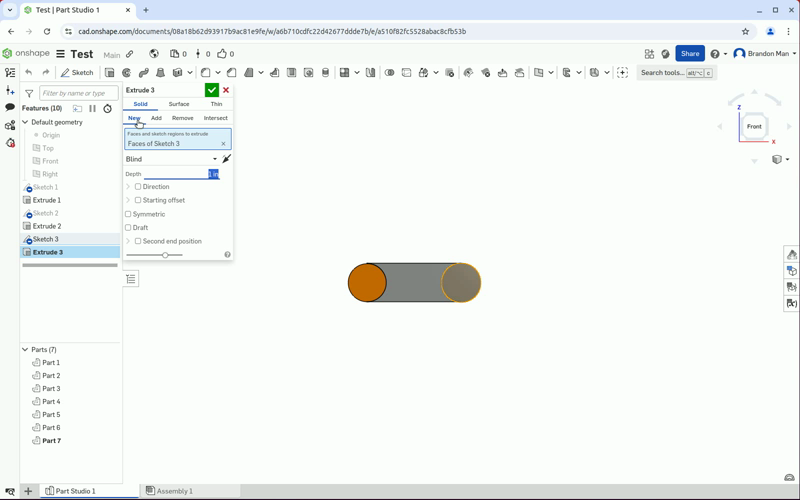
text(6.258)
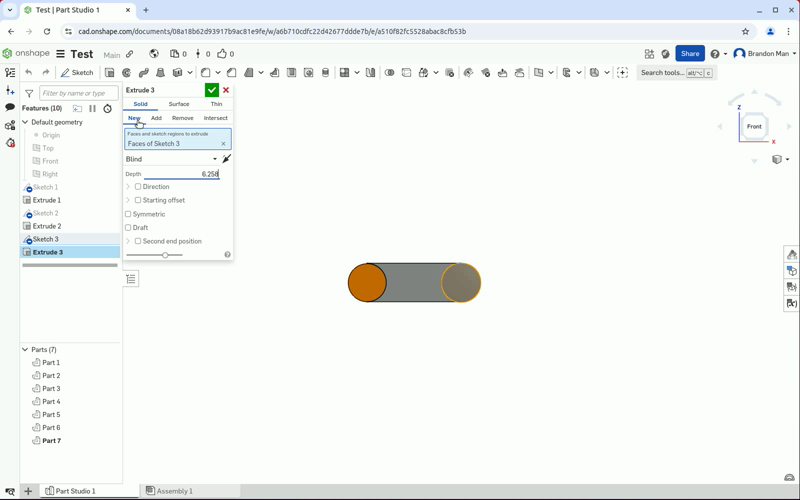
key(enter)
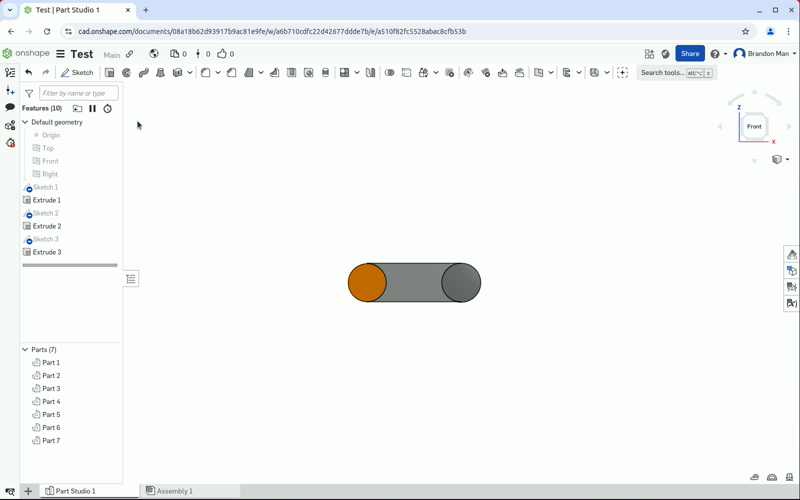
key(shift+h)
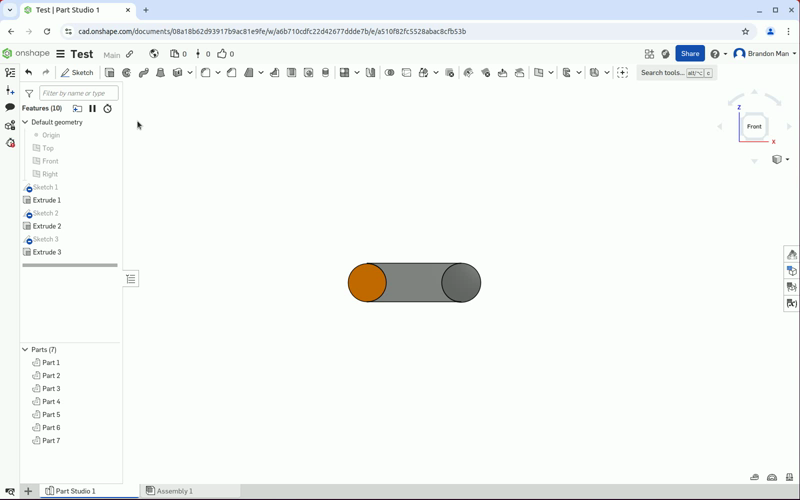
key(shift+h)
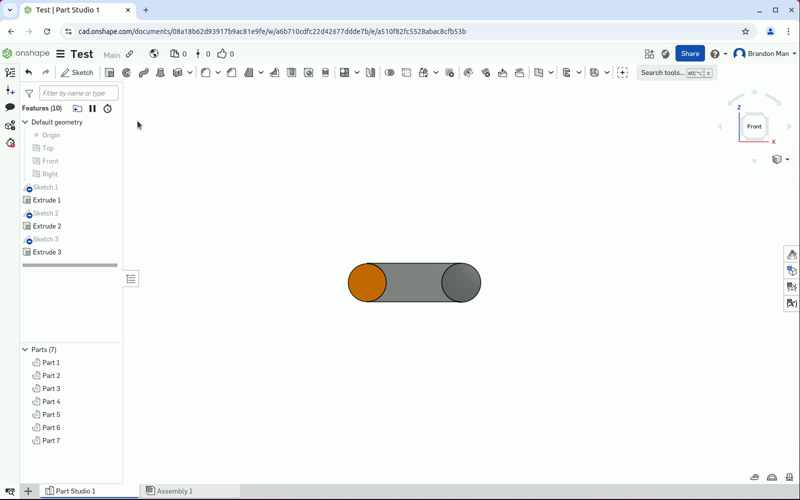
mouse_move(73, 189)
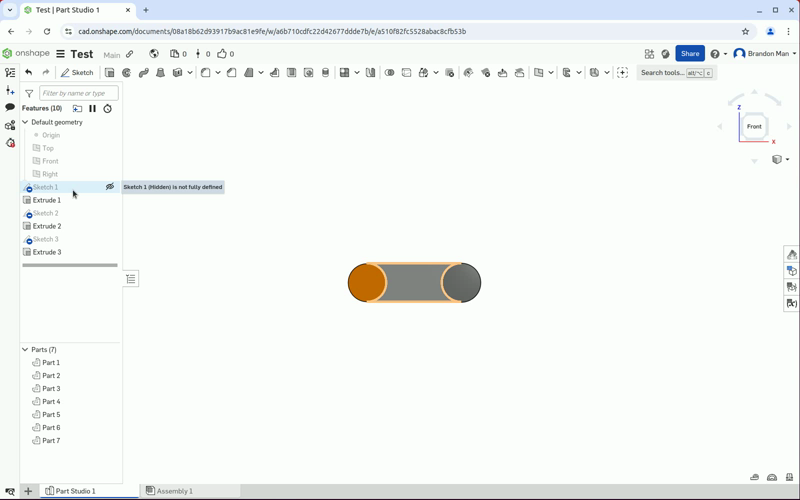
click(73, 189)
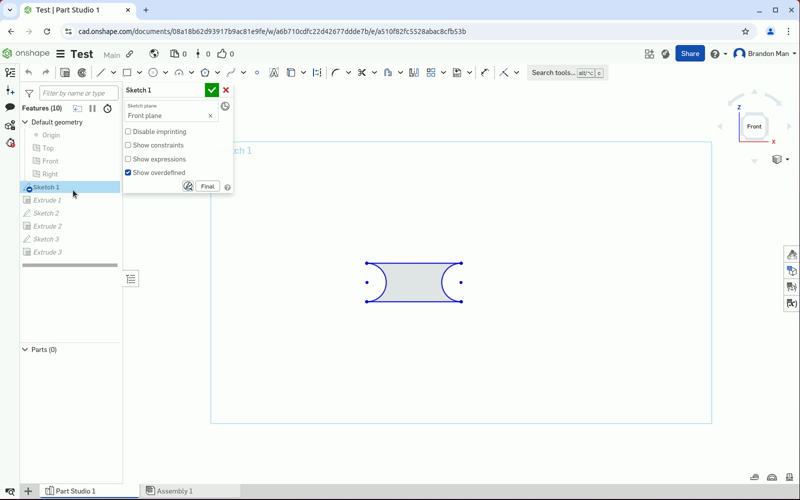
mouse_move(229, 92)
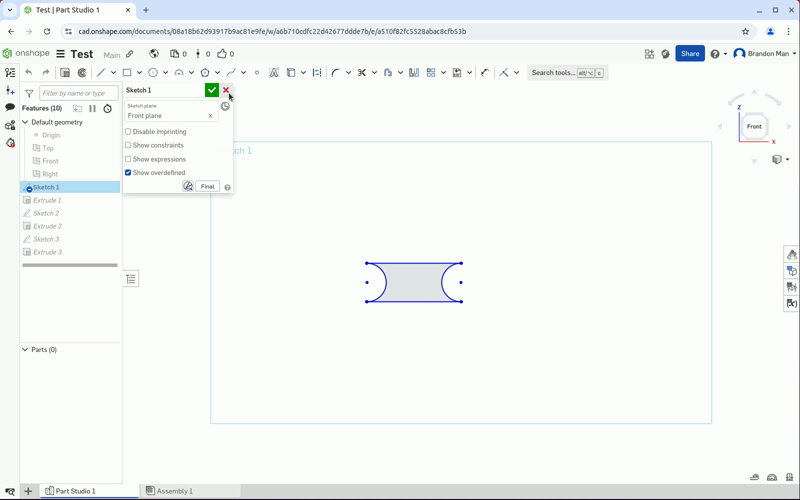
click(229, 92)
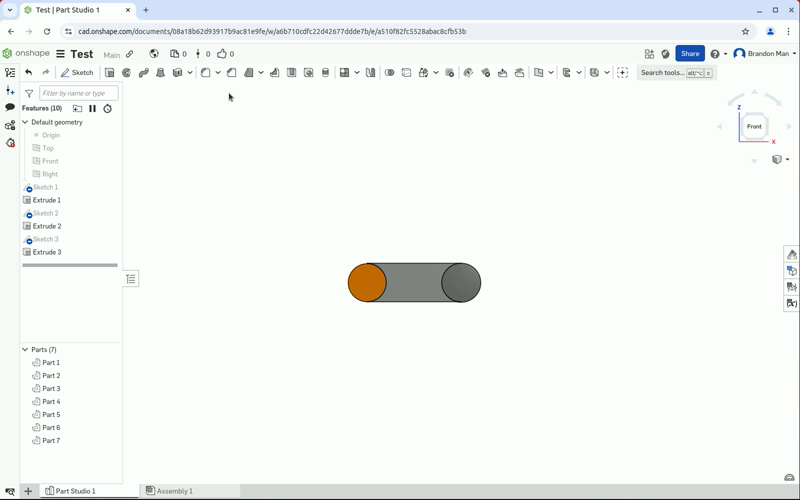
mouse_move(541, 75)
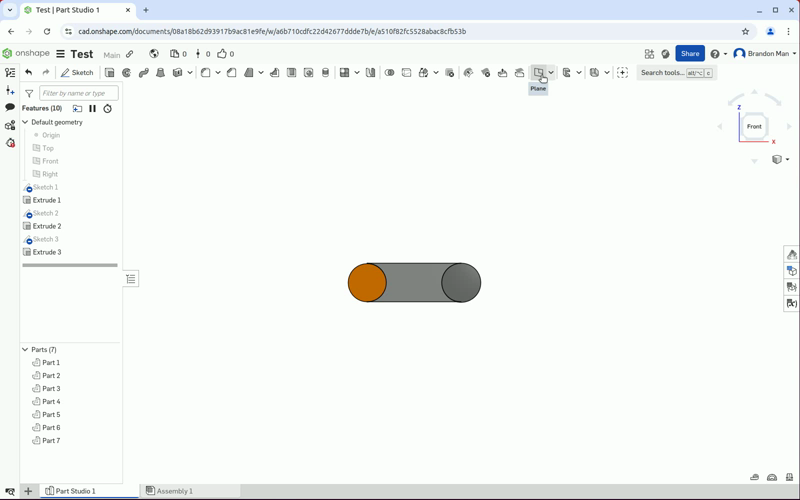
click(541, 75)
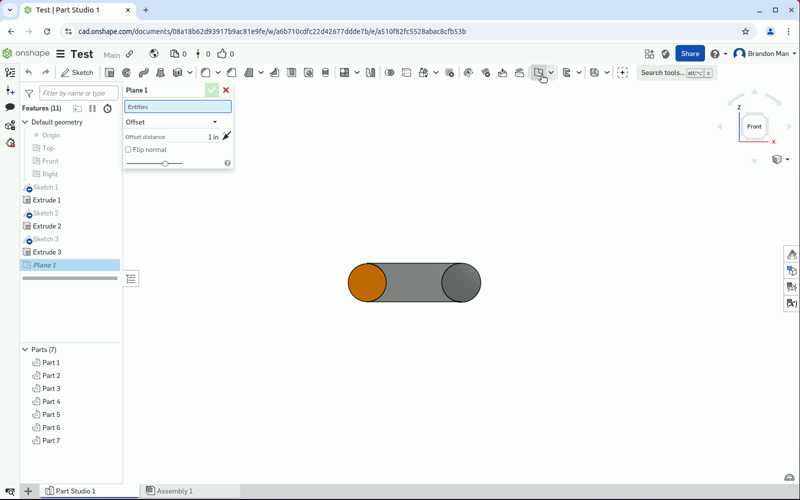
mouse_move(73, 163)
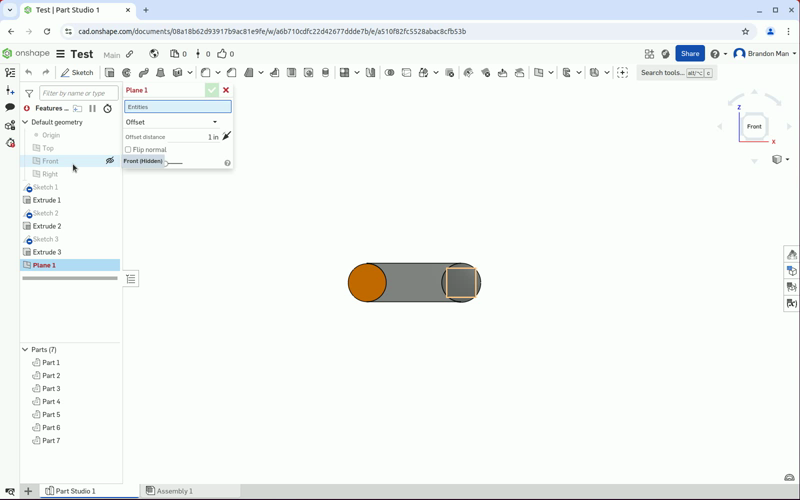
click(73, 163)
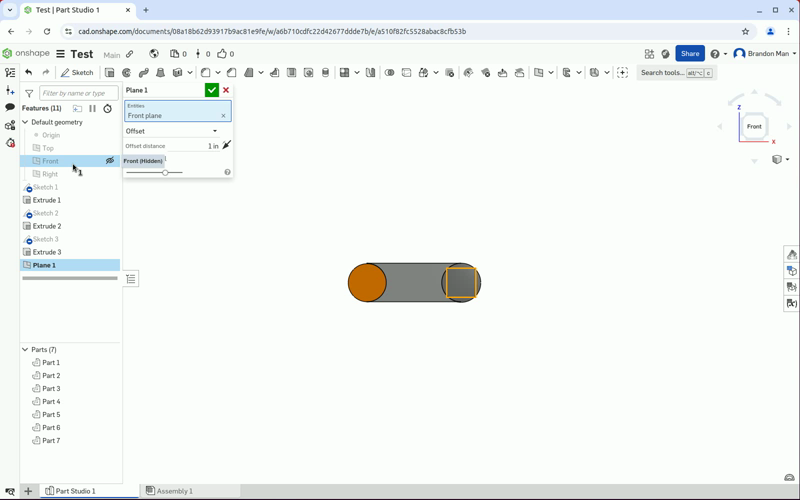
key(tab, 2)
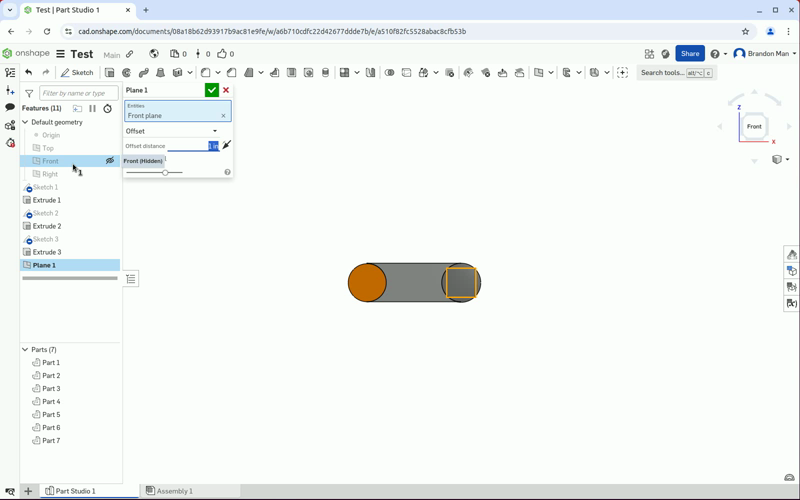
text(6.255)
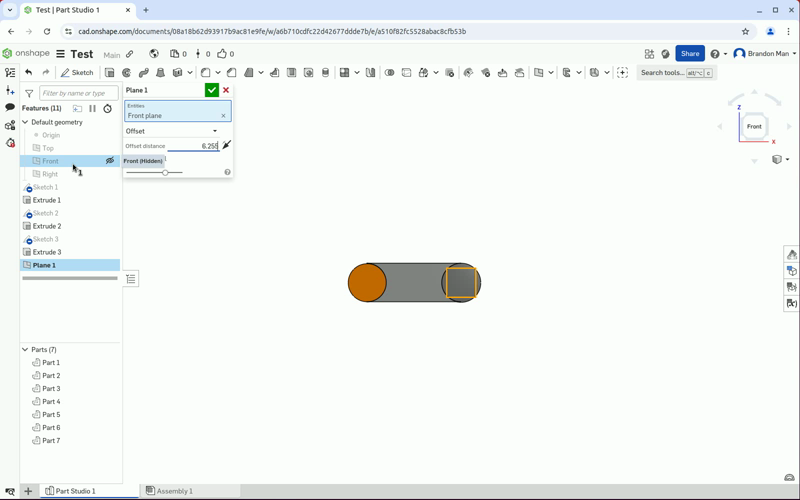
key(enter, 2)
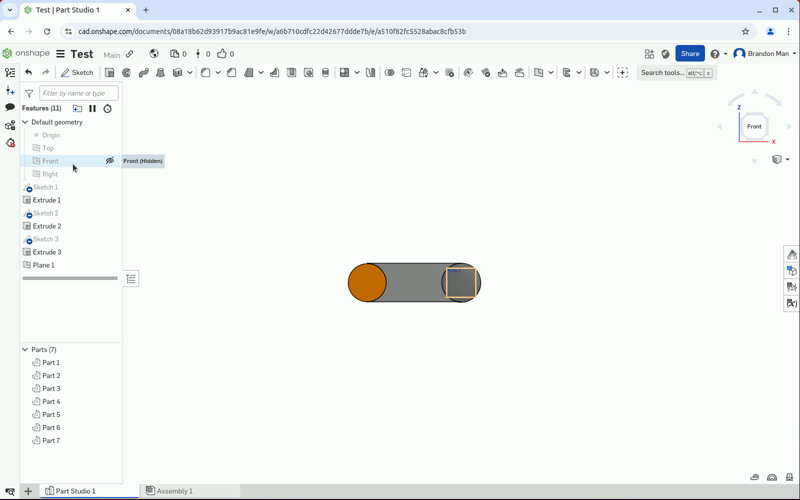
key(shift+s)
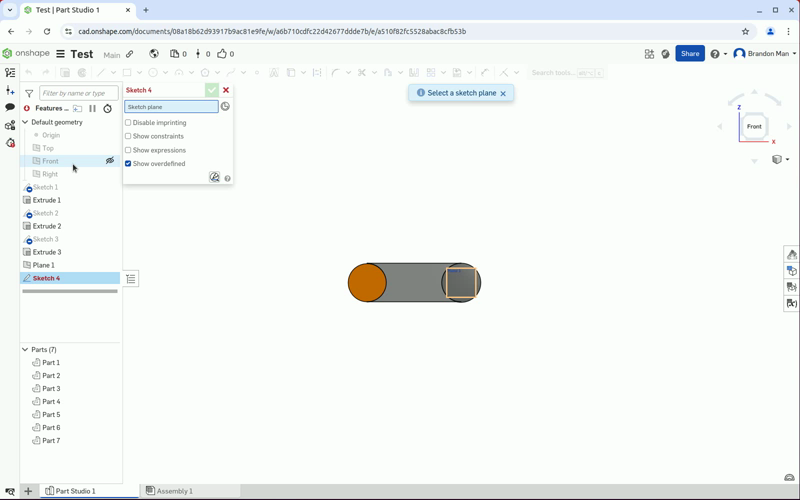
mouse_move(73, 267)
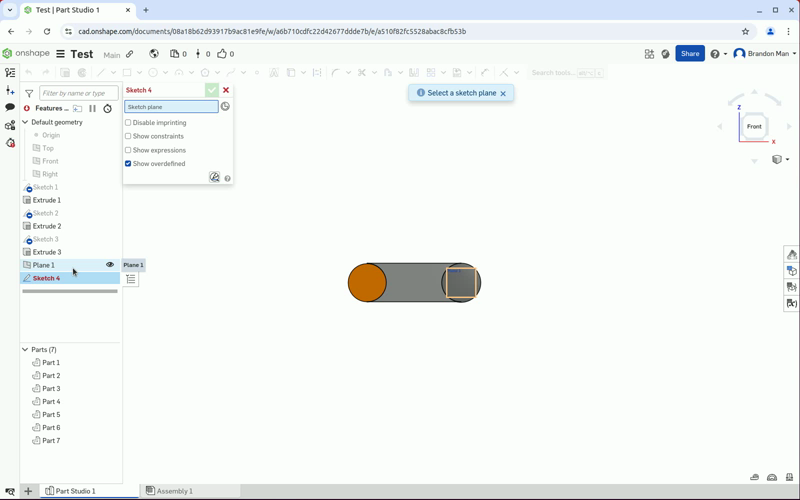
click(73, 267)
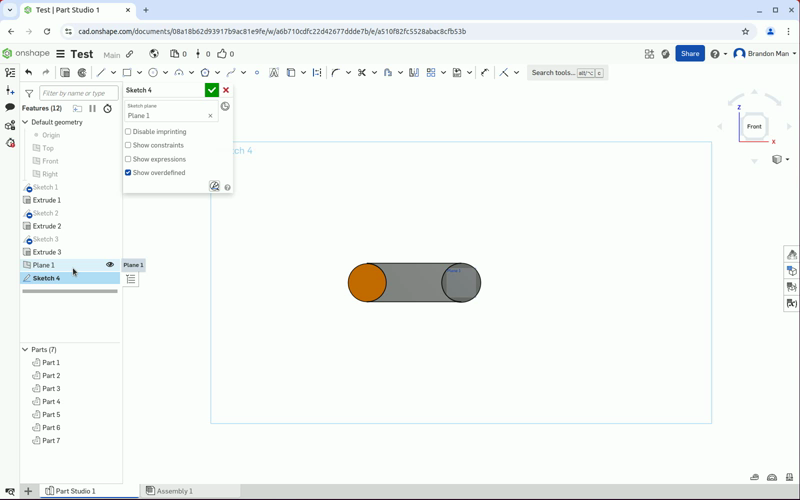
mouse_move(73, 352)
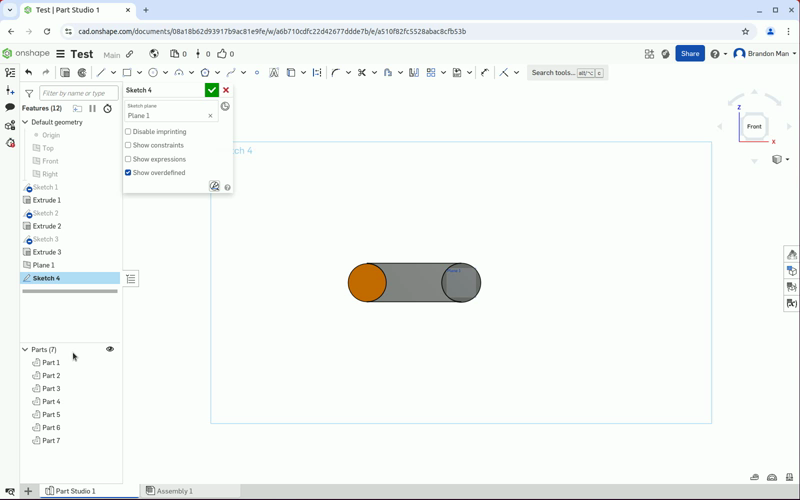
key(y)
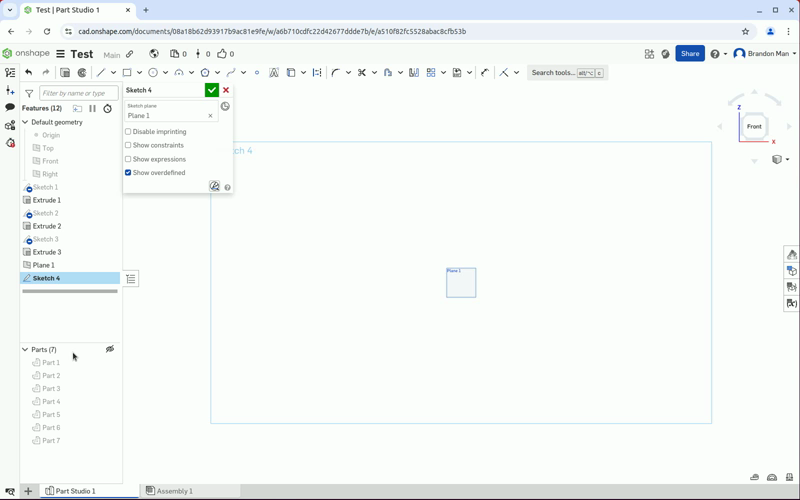
key(c)
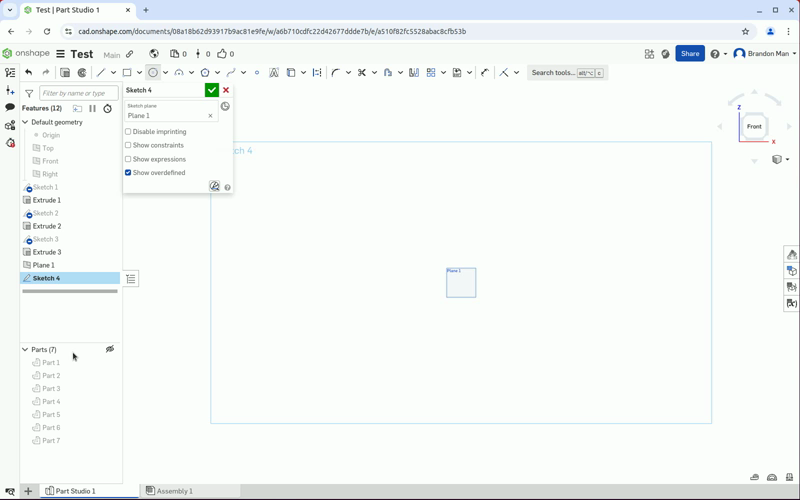
key_down(shift)
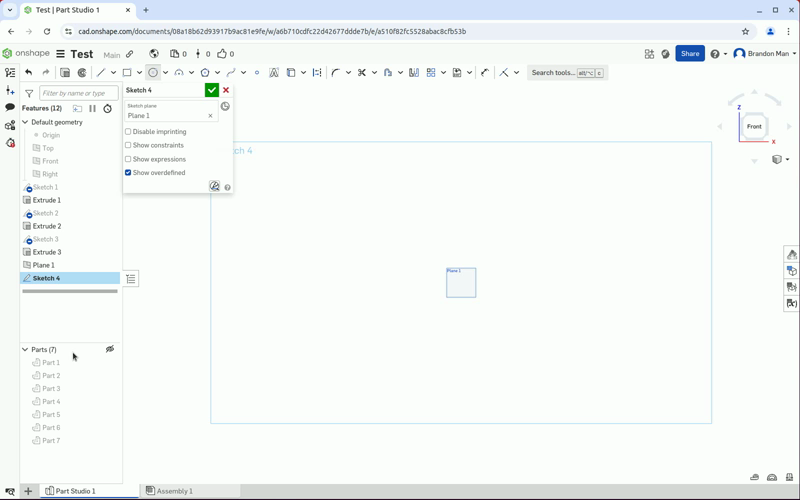
mouse_move(367, 282)
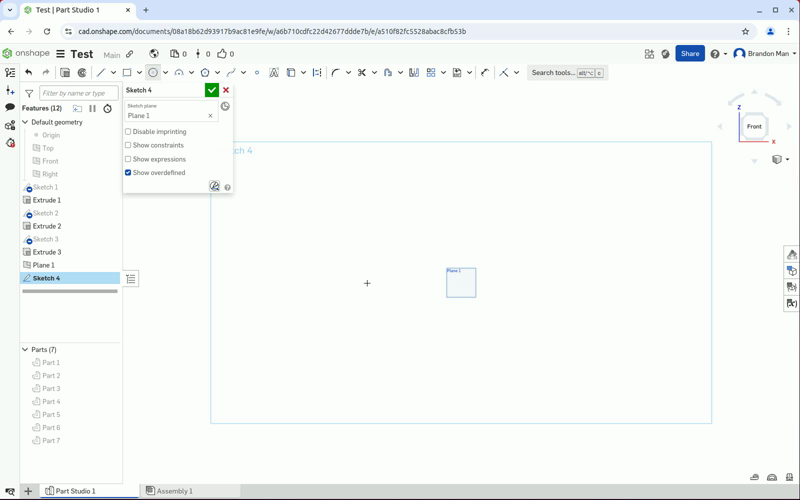
click(367, 282)
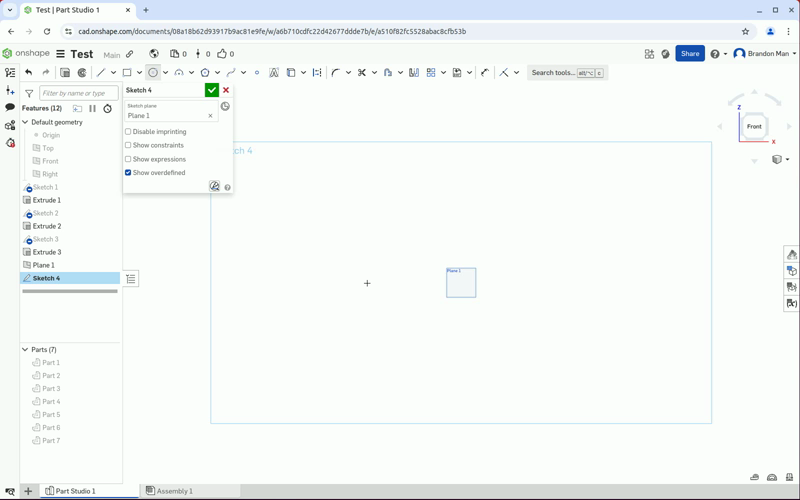
key_up(shift)
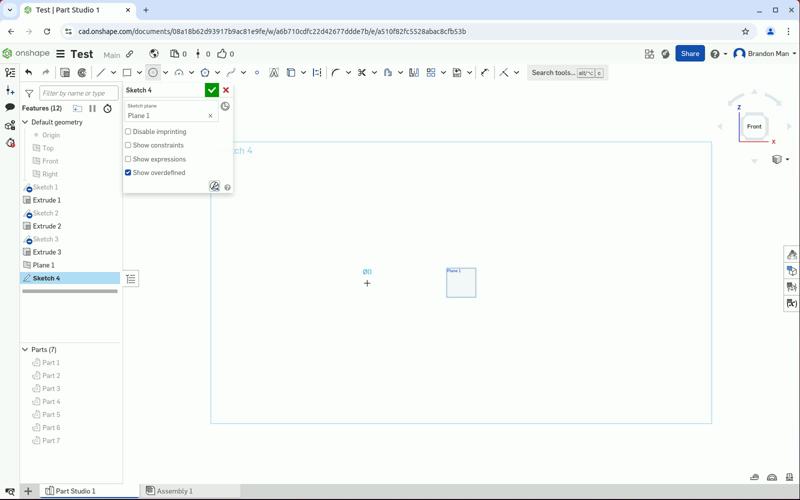
mouse_move(377, 282)
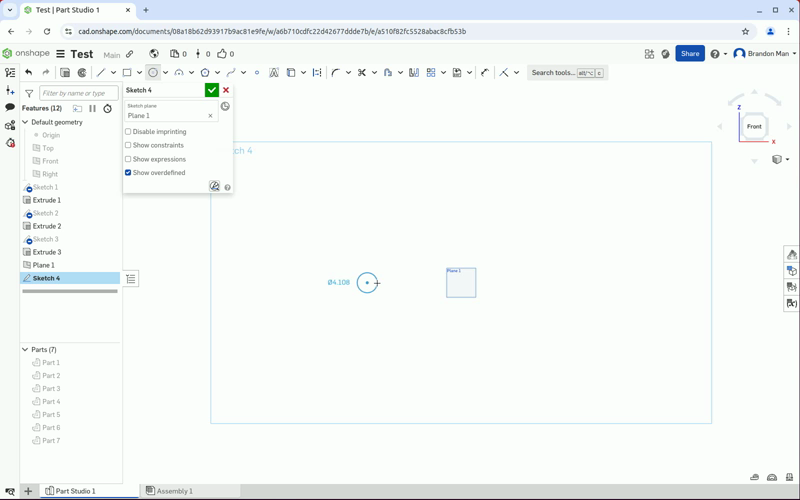
click(377, 282)
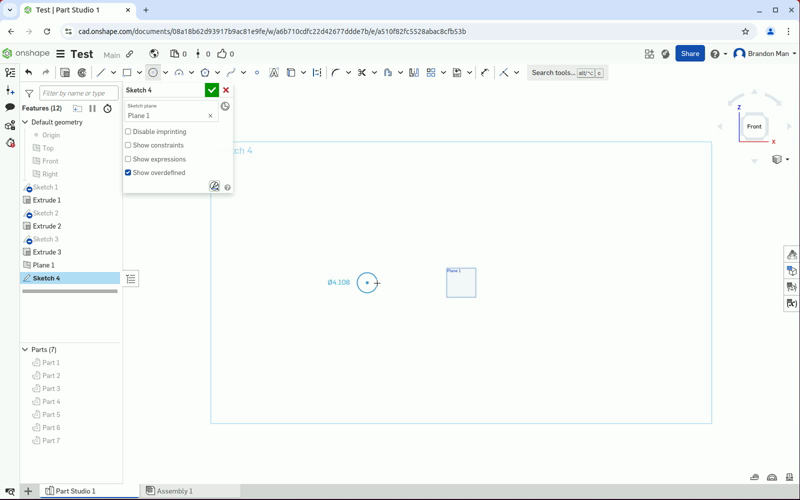
key(esc)
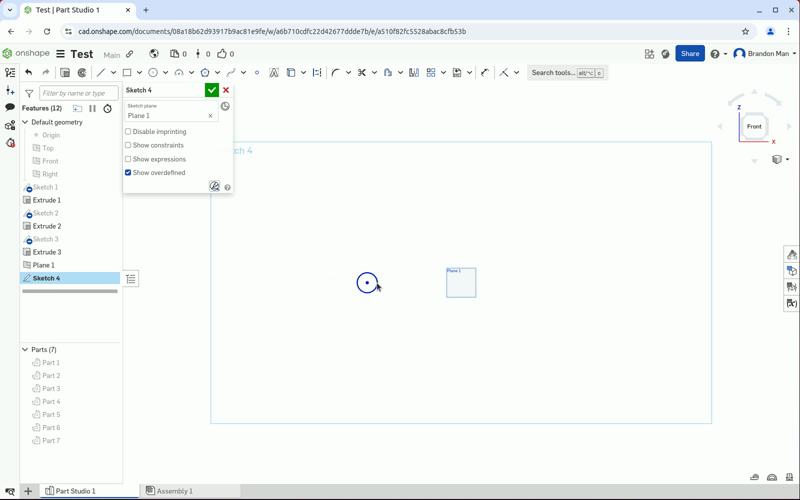
mouse_move(371, 289)
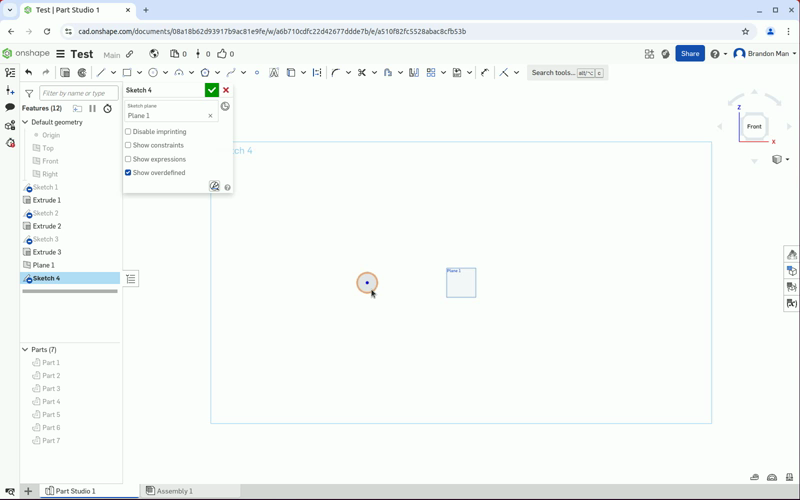
scroll(6)
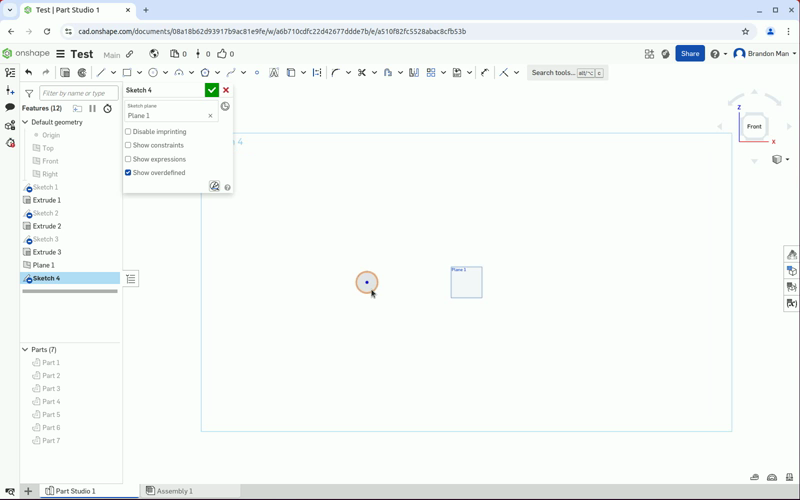
scroll(6)
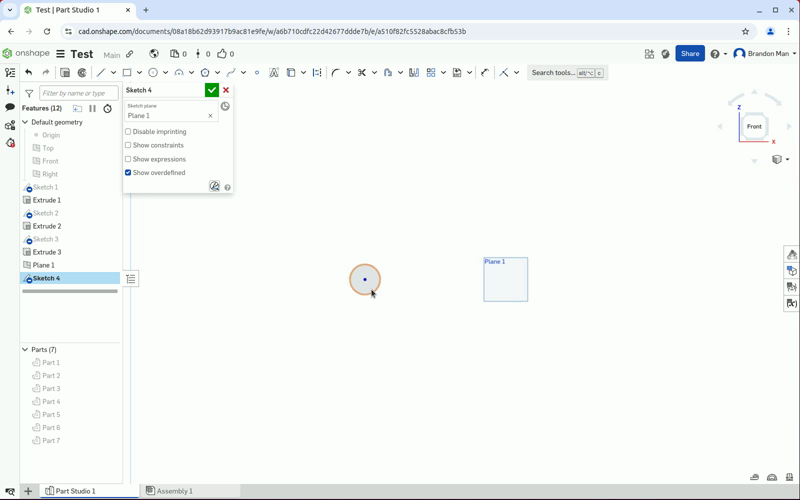
scroll(6)
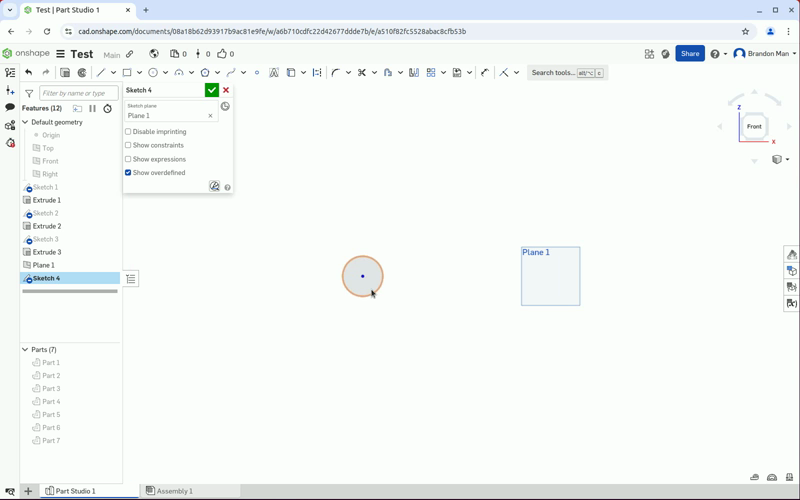
scroll(6)
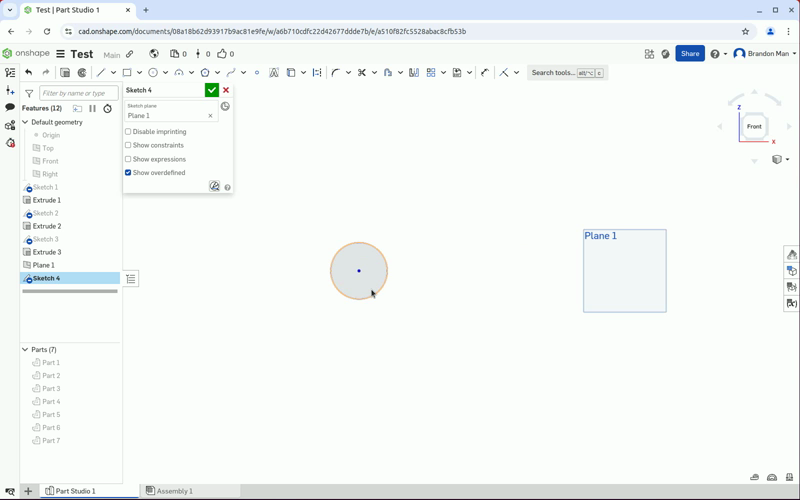
scroll(6)
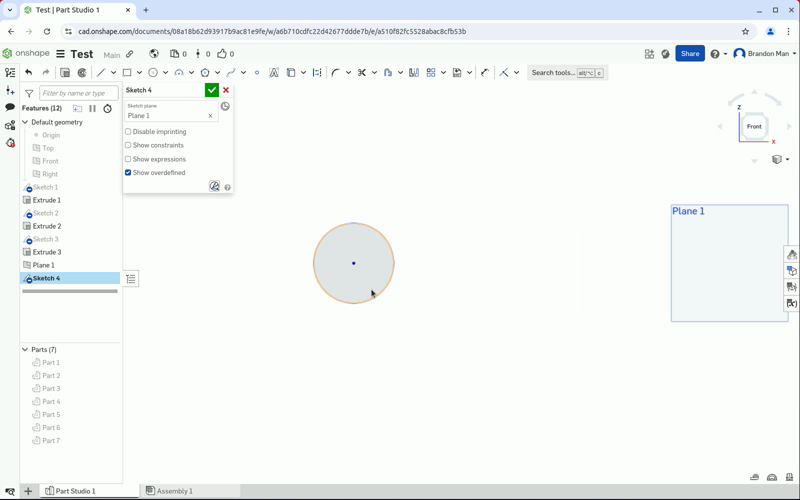
scroll(6)
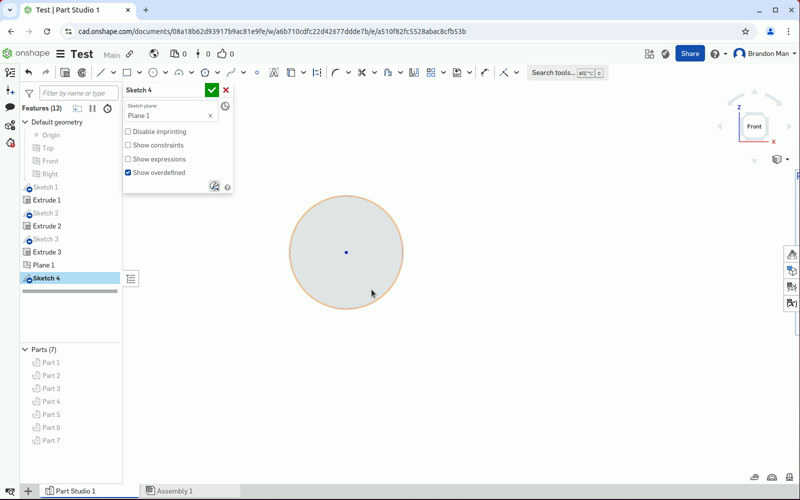
scroll(6)
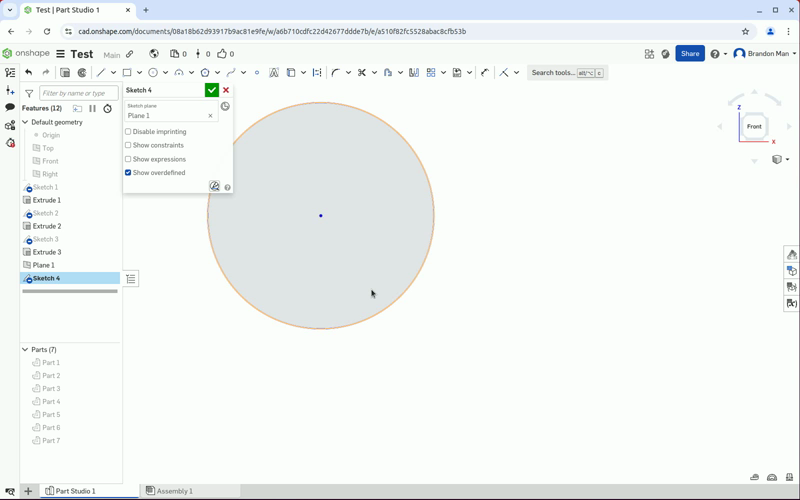
click(371, 289)
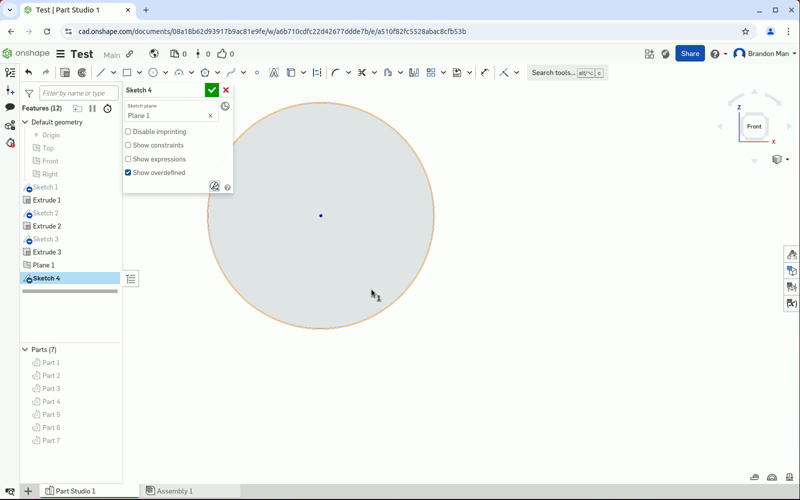
scroll(-6)
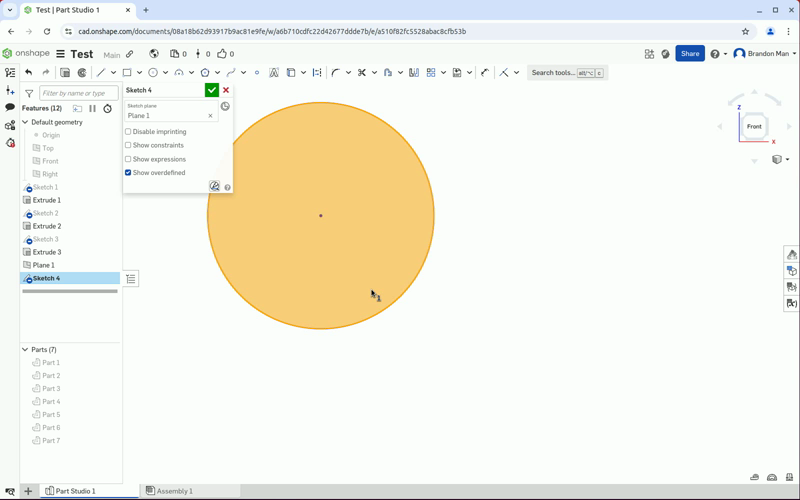
scroll(-6)
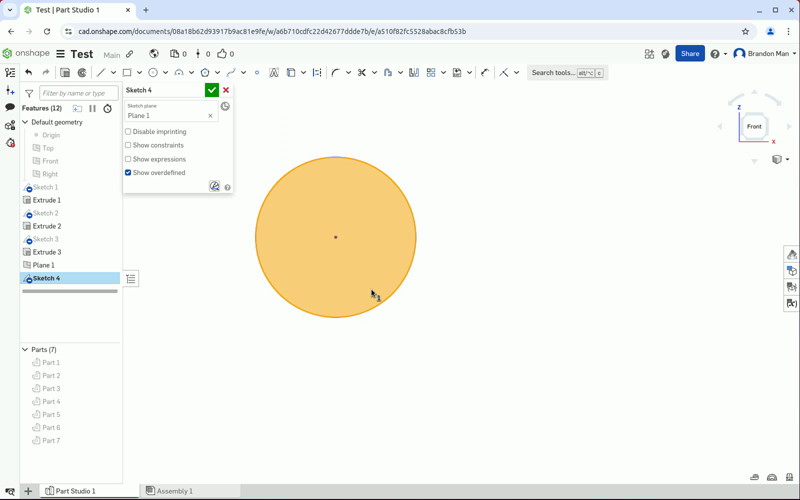
scroll(-6)
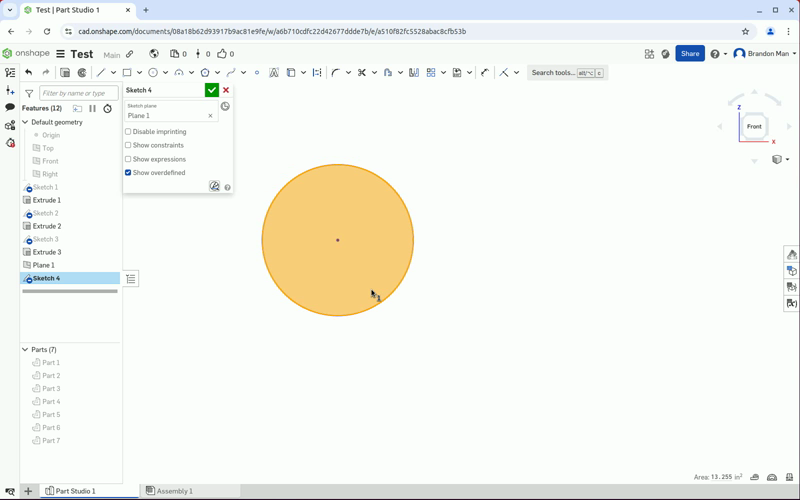
scroll(-6)
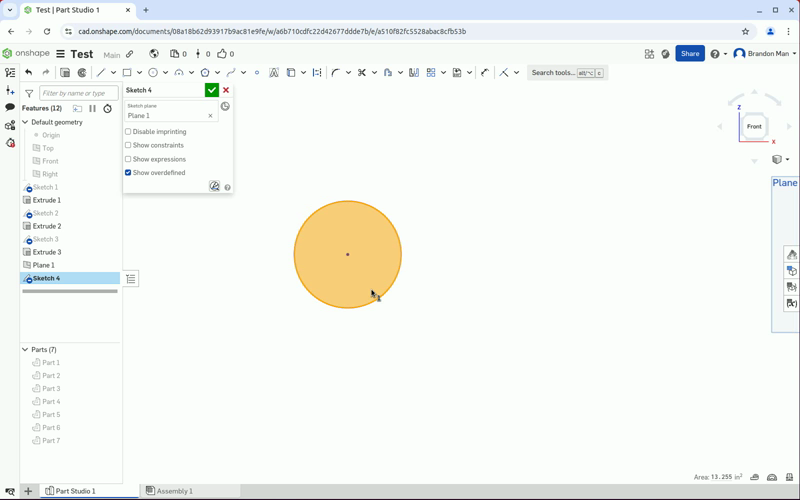
scroll(-6)
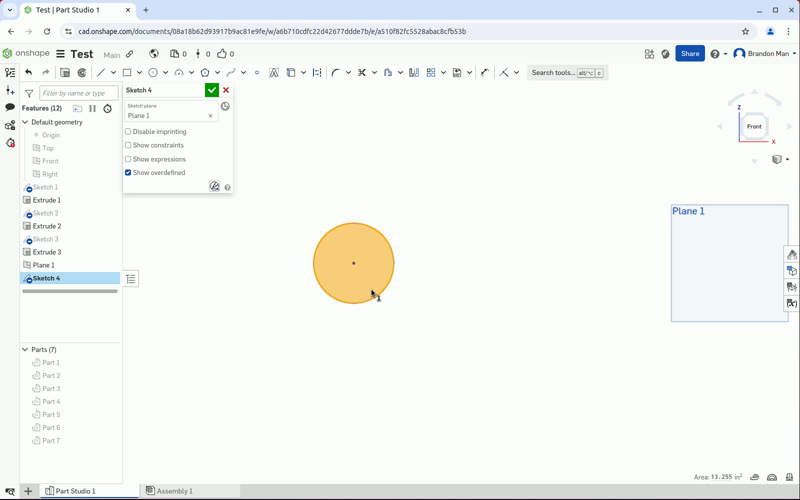
scroll(-6)
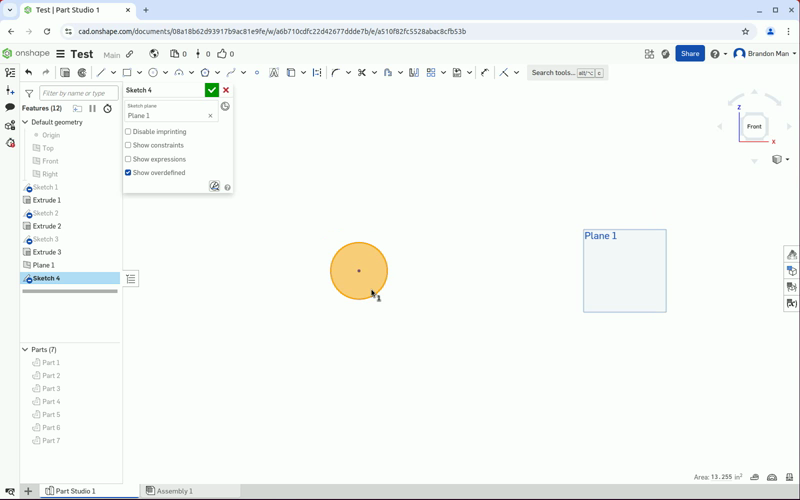
scroll(-6)
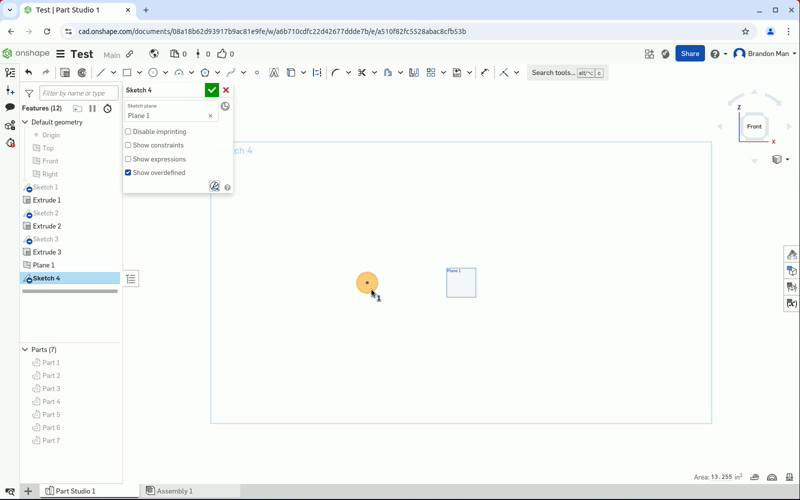
mouse_move(73, 352)
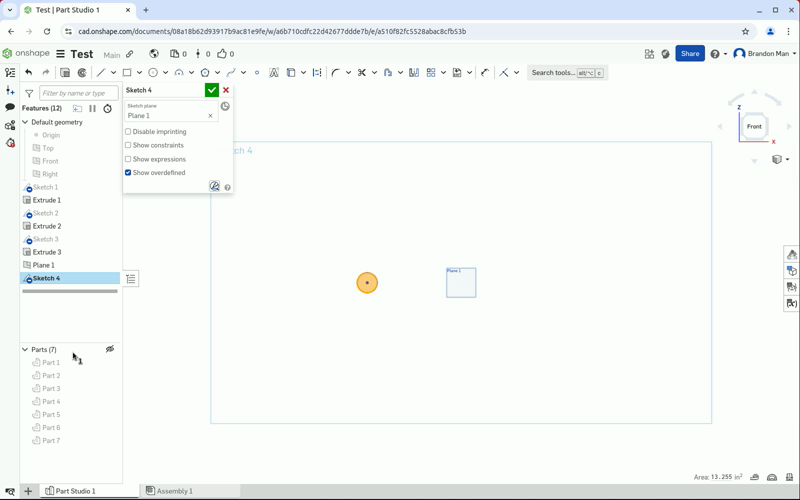
key(shift+y)
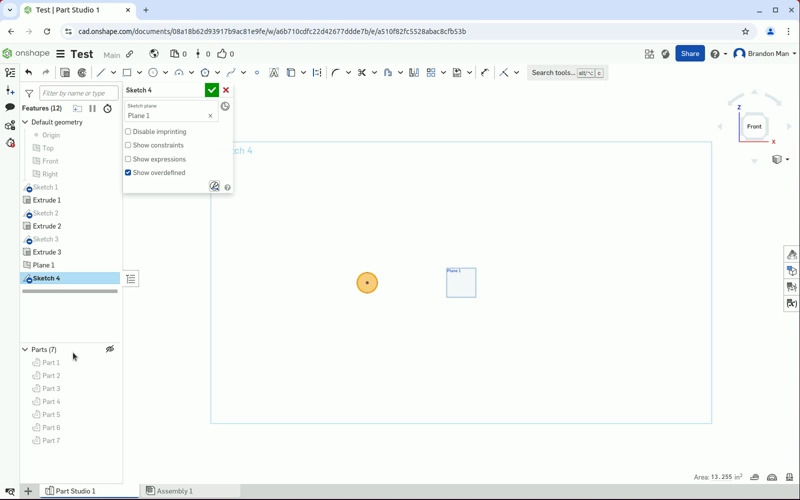
key(shift+e)
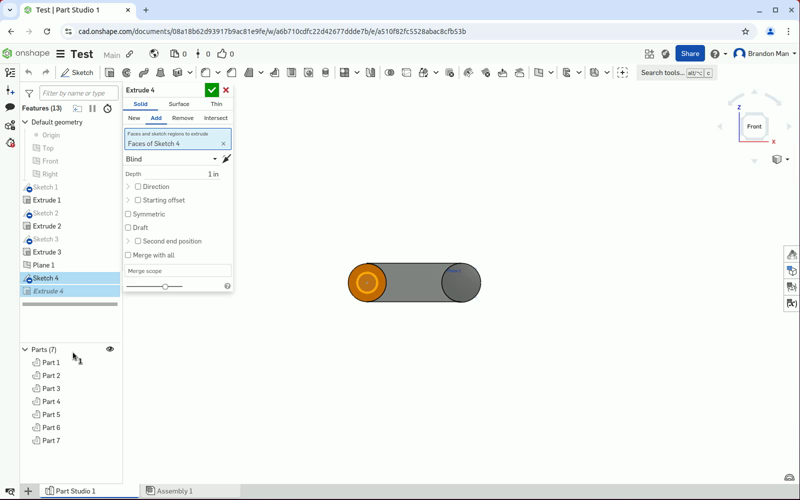
mouse_move(143, 106)
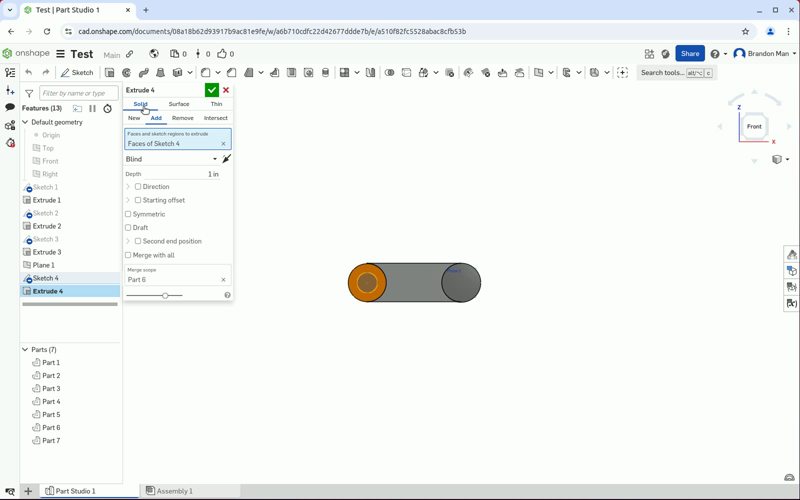
click(143, 106)
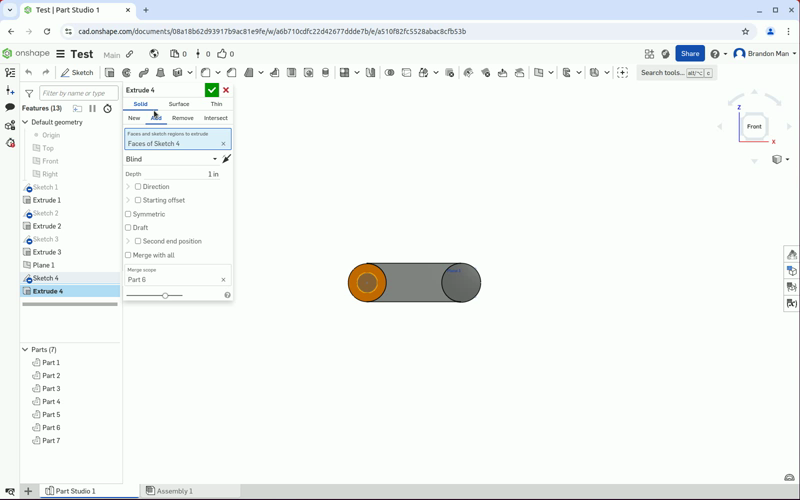
mouse_move(186, 120)
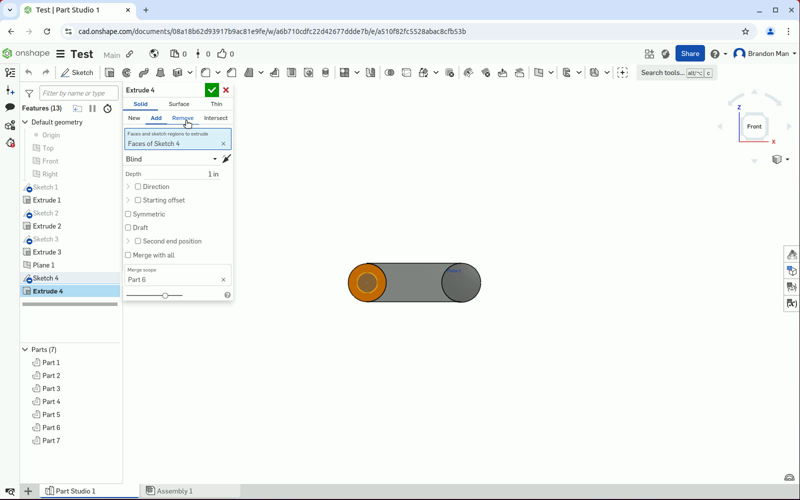
click(186, 120)
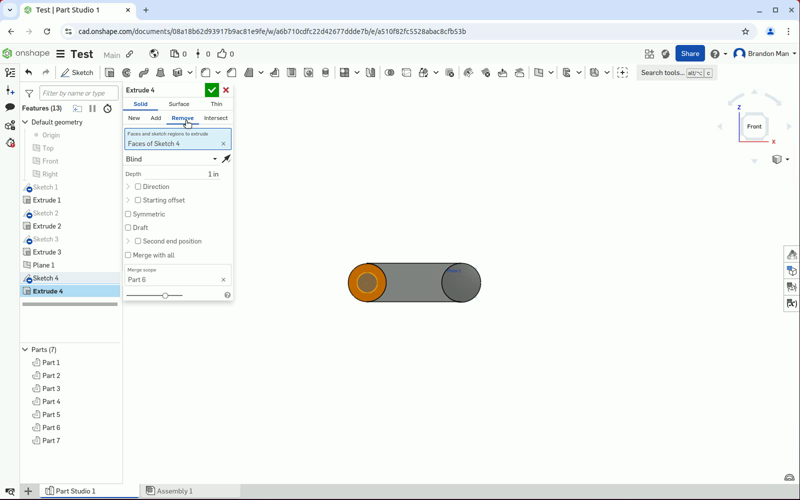
key(tab, 4)
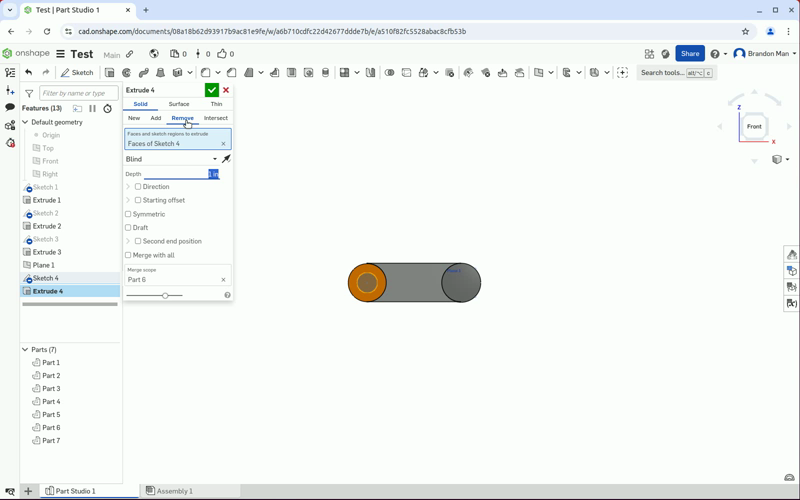
text(6.258)
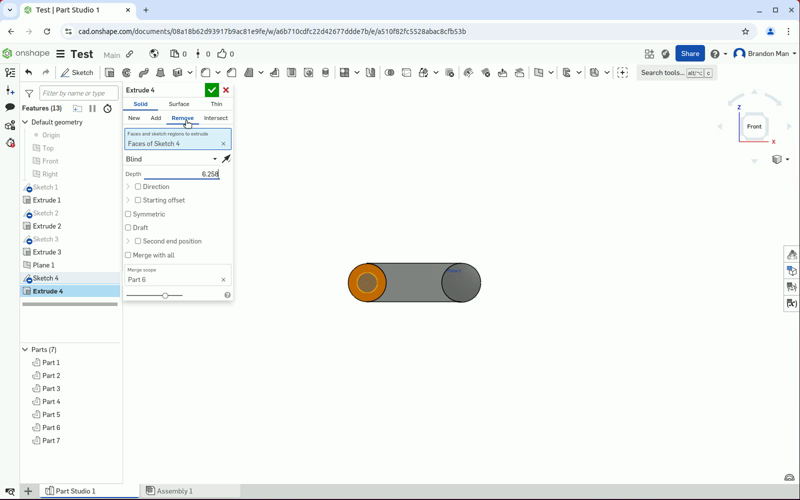
key(tab, 6)
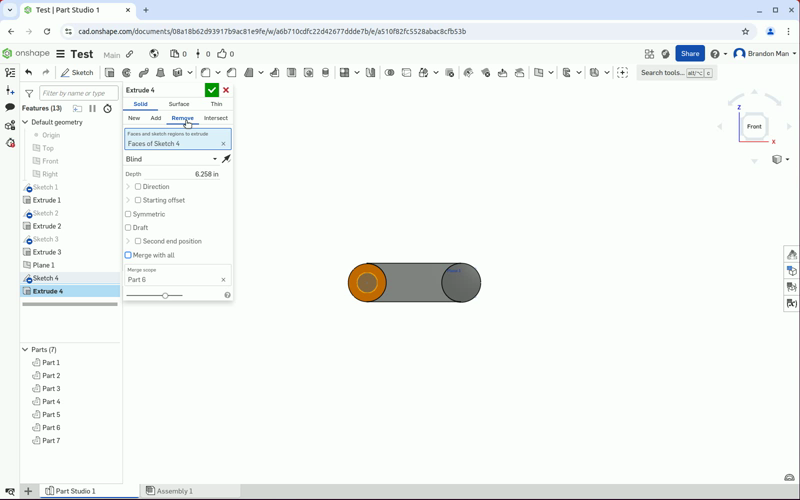
key(space)
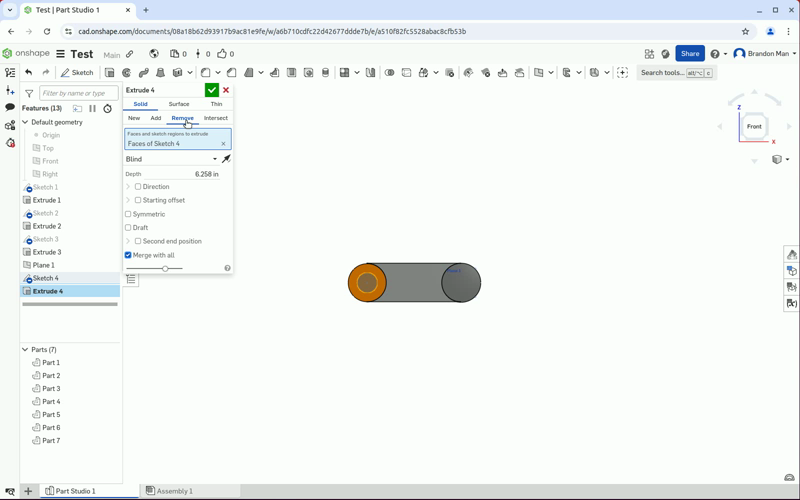
key(enter)
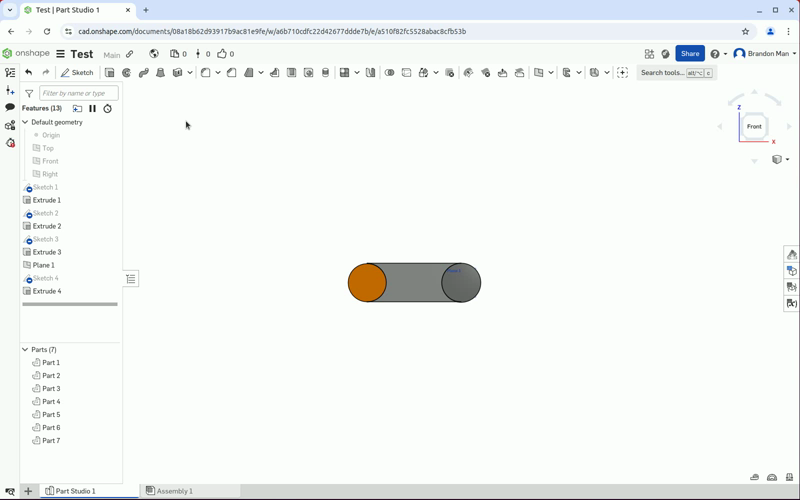
key(shift+h)
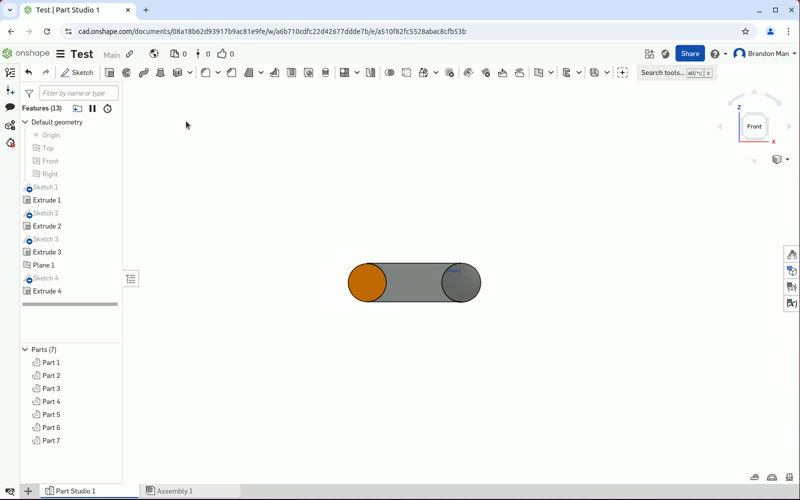
key(shift+h)
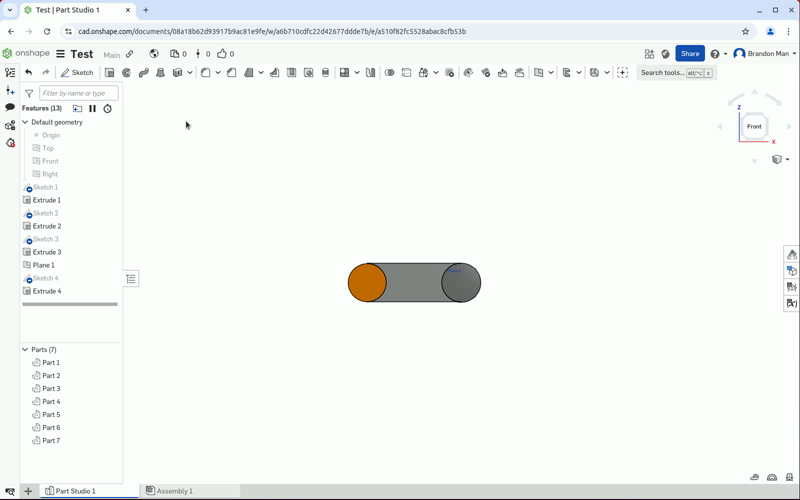
mouse_move(73, 189)
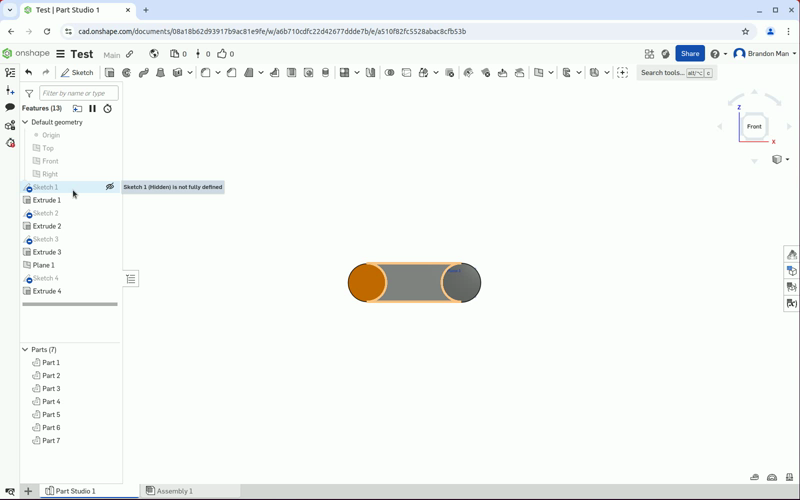
click(73, 189)
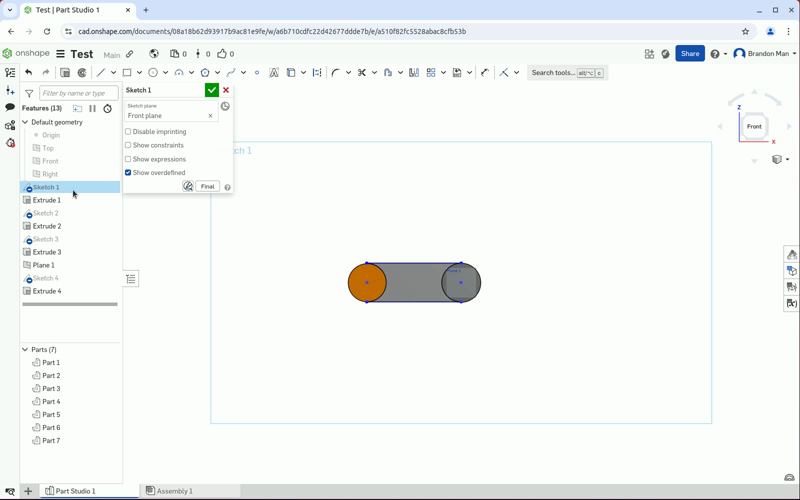
mouse_move(229, 92)
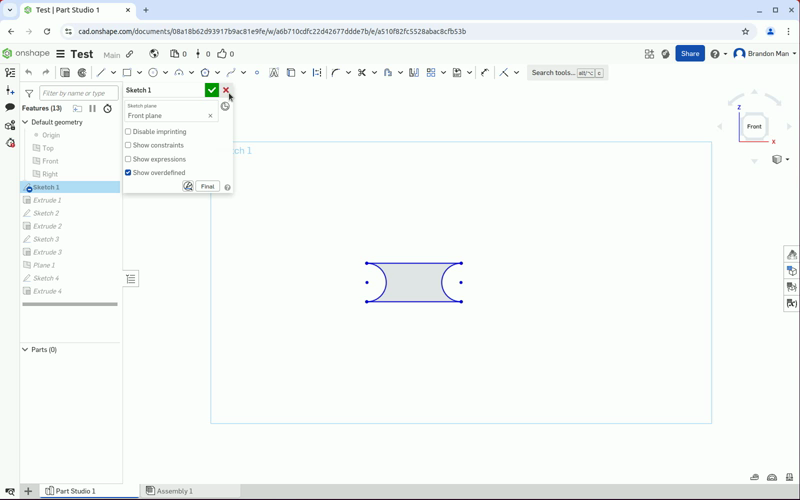
click(229, 92)
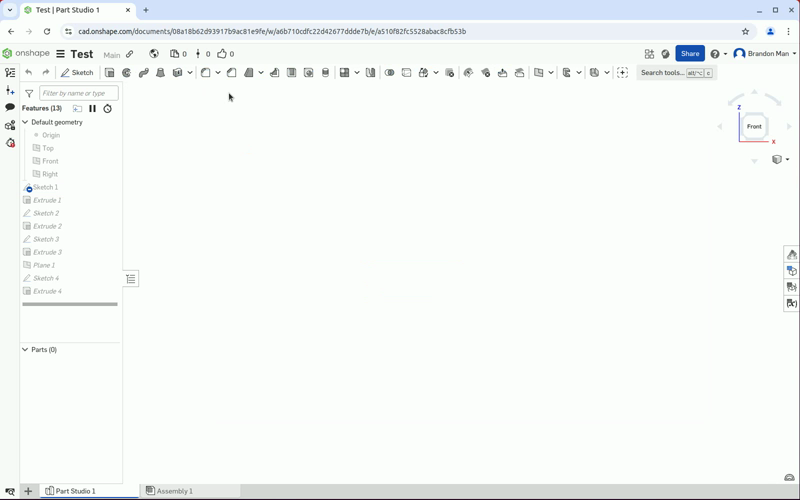
key(shift+s)
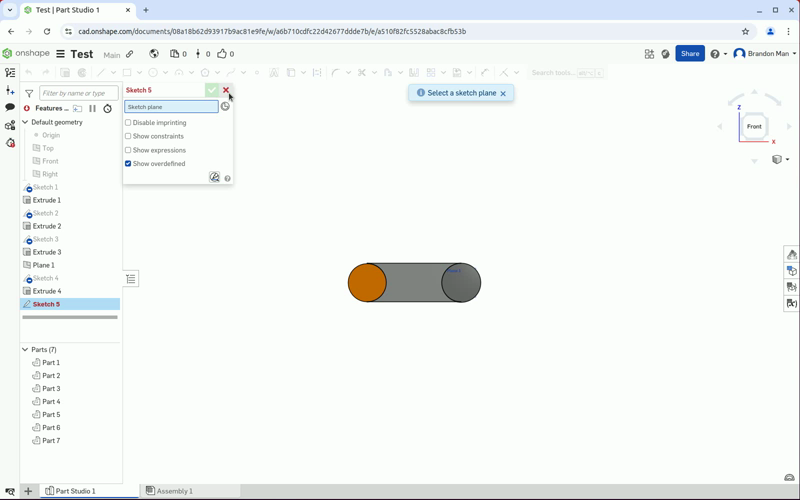
mouse_move(73, 267)
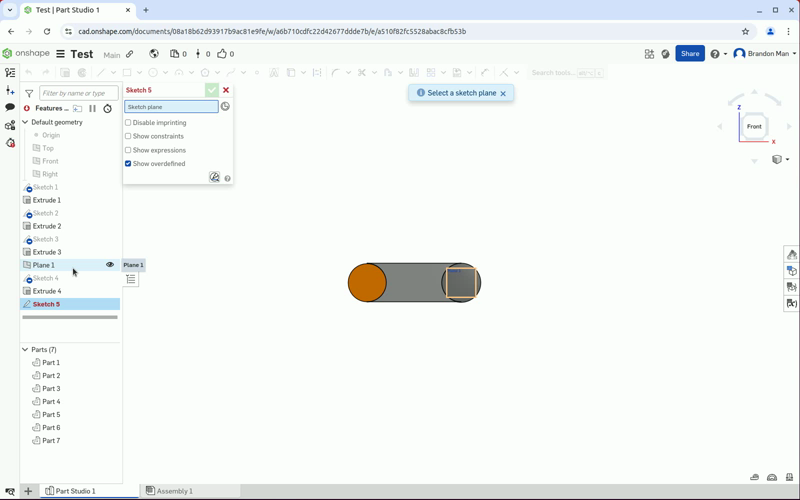
click(73, 267)
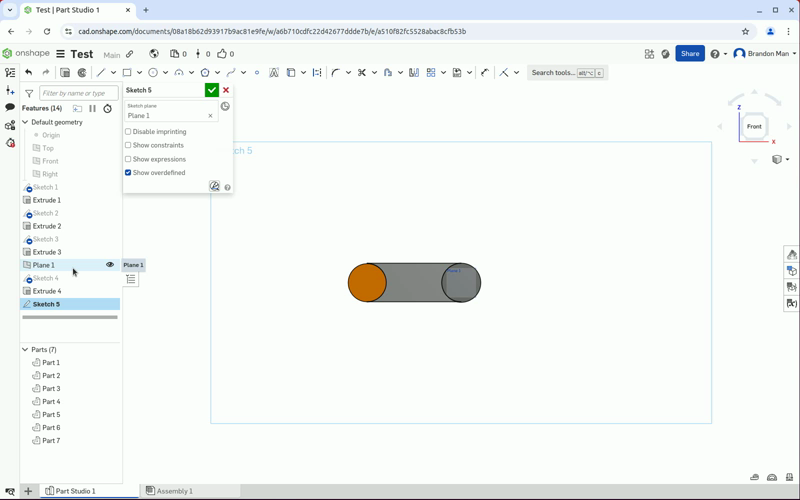
mouse_move(73, 352)
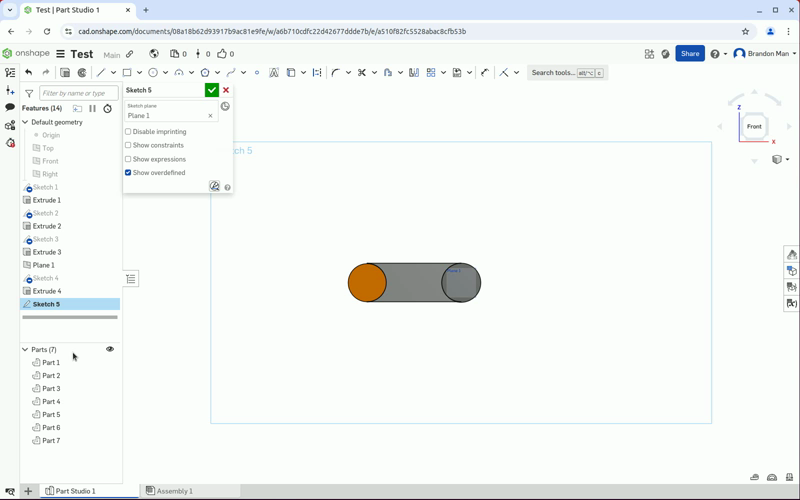
key(y)
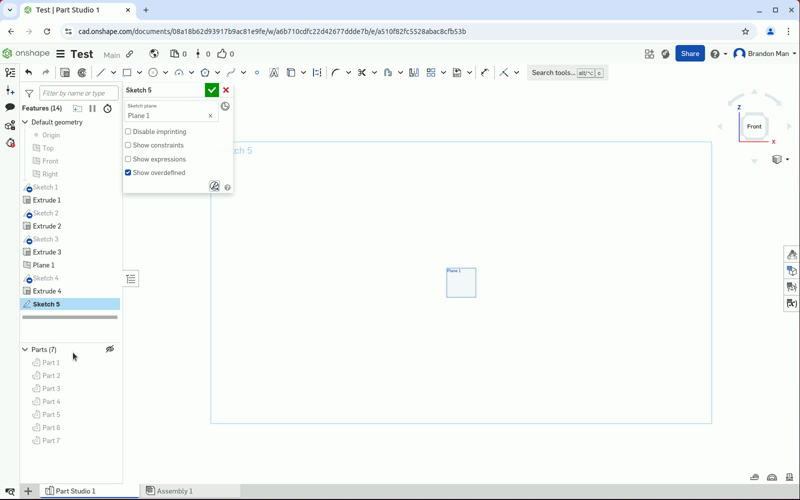
key(c)
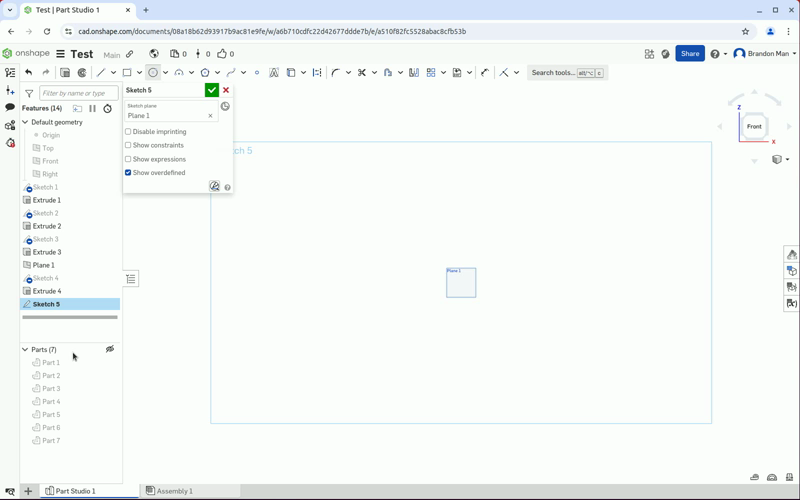
key_down(shift)
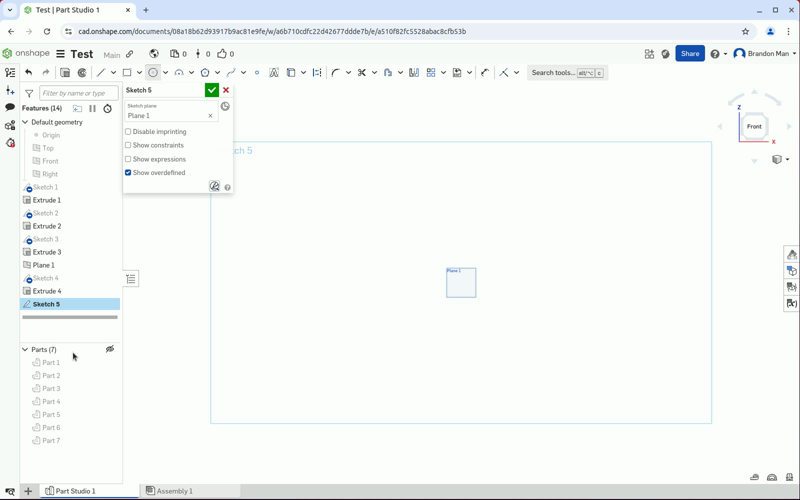
mouse_move(461, 282)
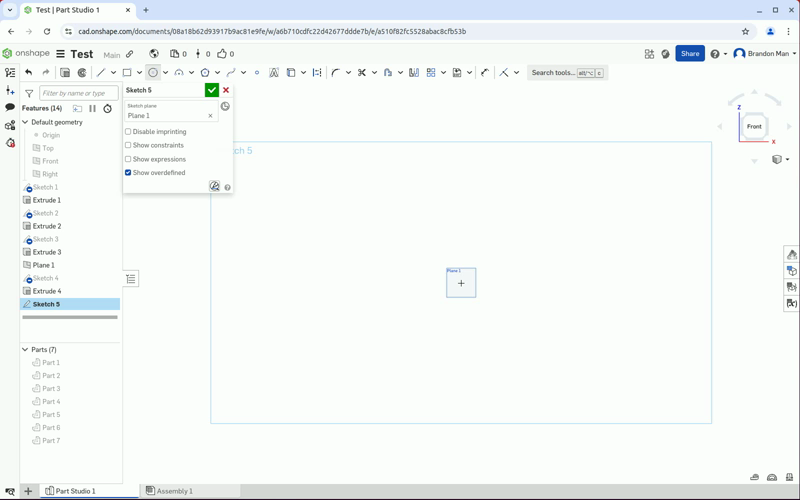
click(461, 282)
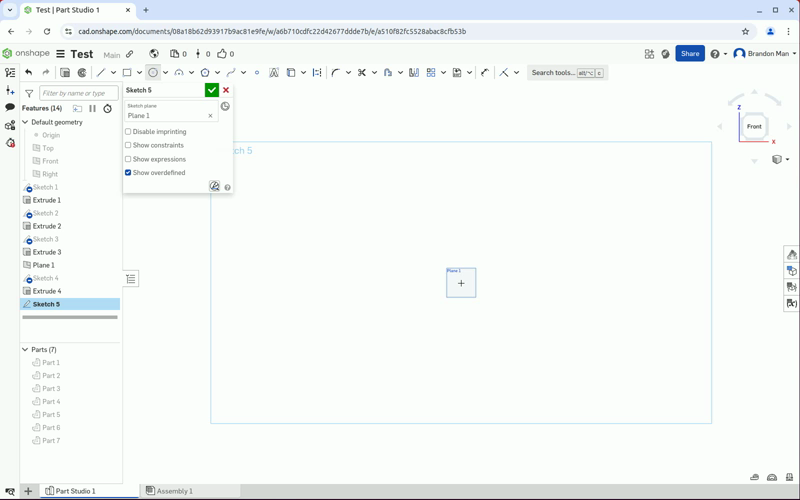
key_up(shift)
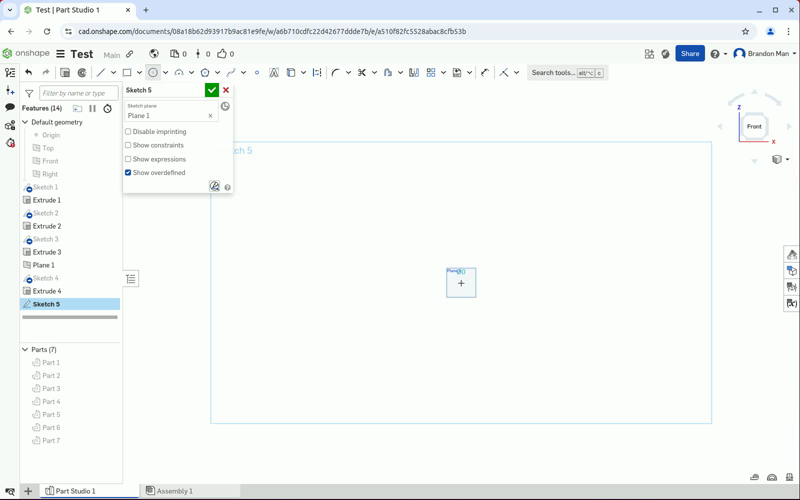
mouse_move(471, 282)
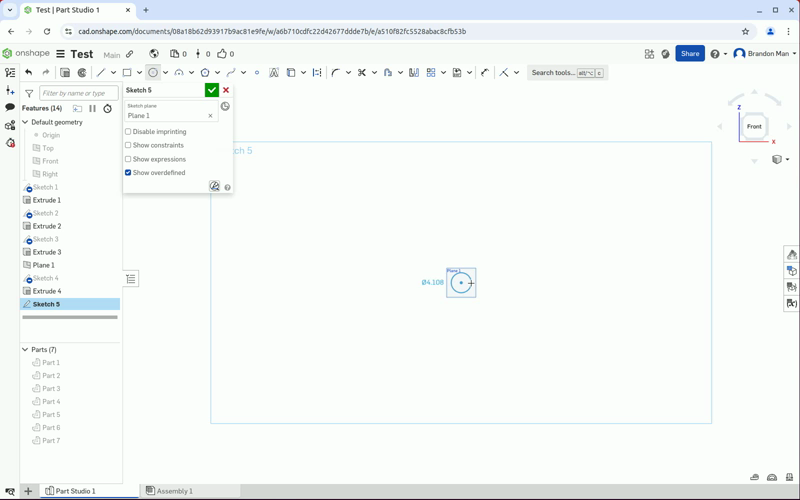
click(471, 282)
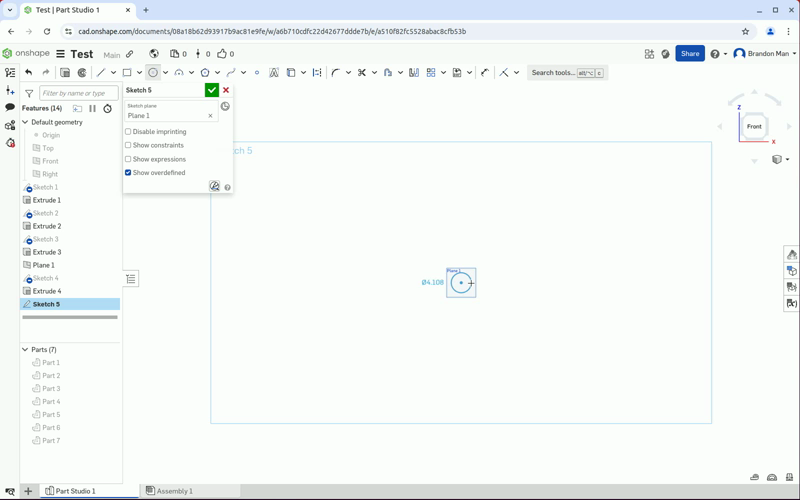
key(esc)
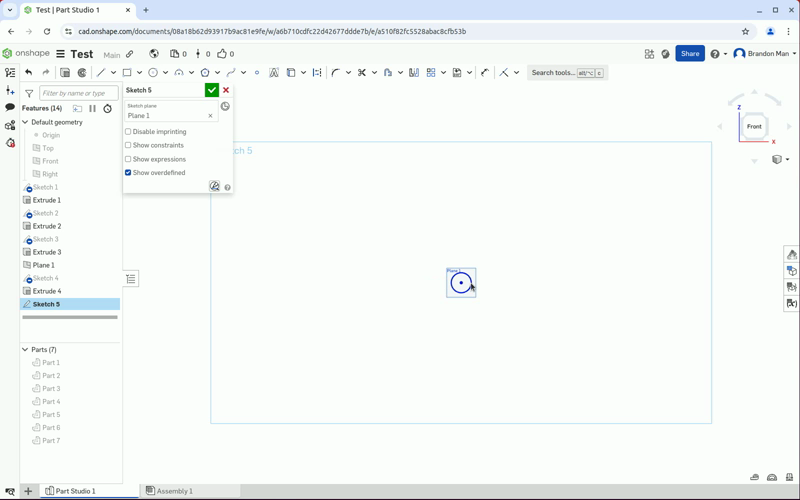
mouse_move(454, 276)
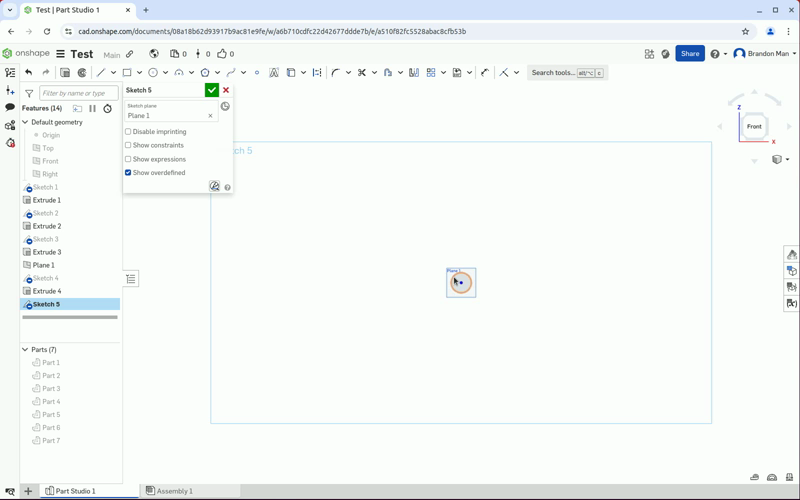
scroll(6)
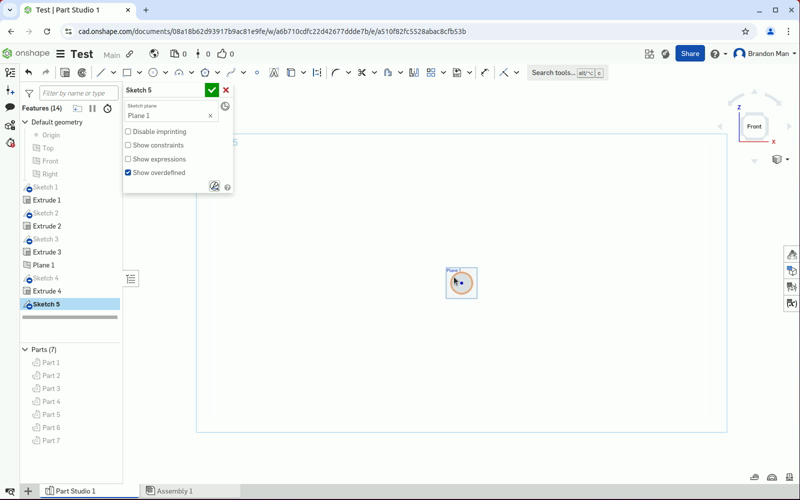
scroll(6)
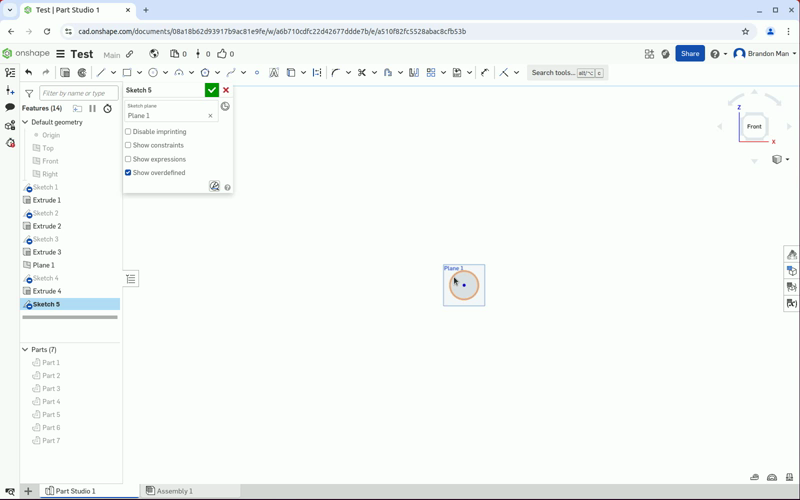
scroll(6)
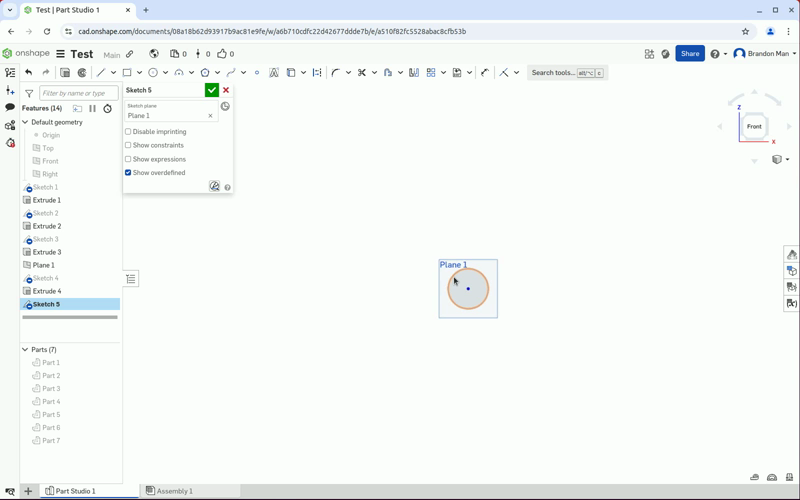
scroll(6)
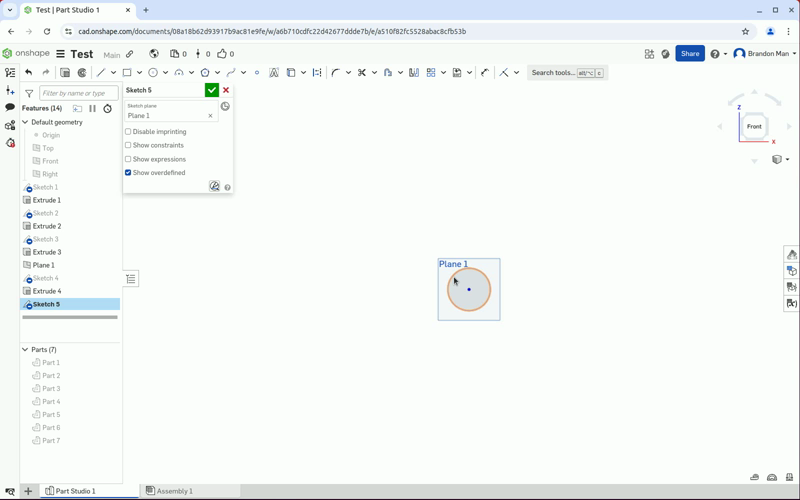
scroll(6)
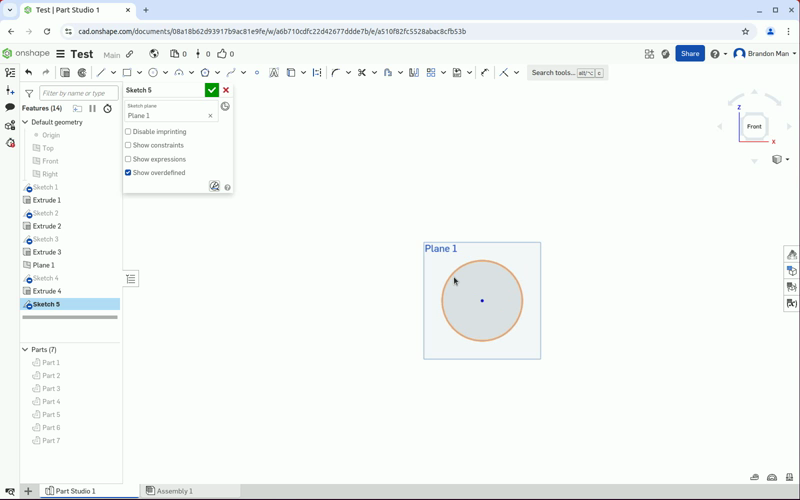
scroll(6)
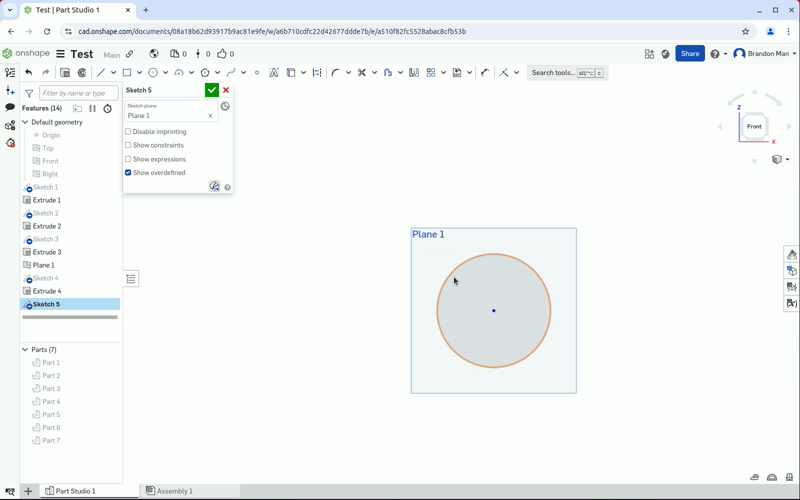
scroll(6)
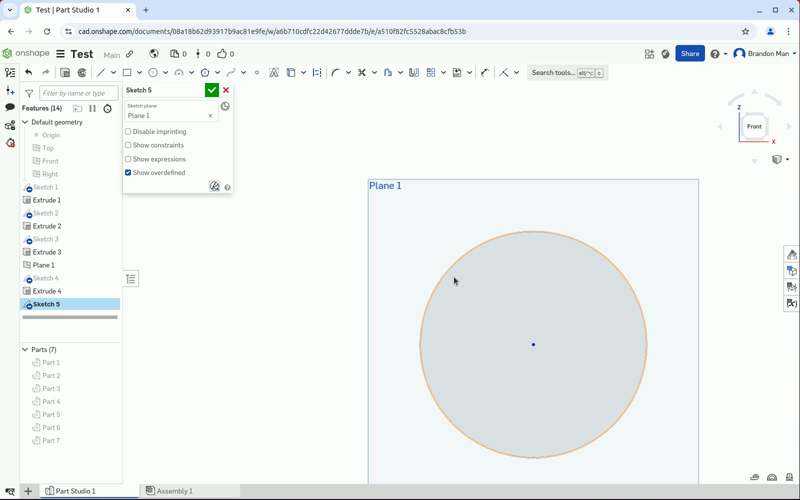
click(454, 276)
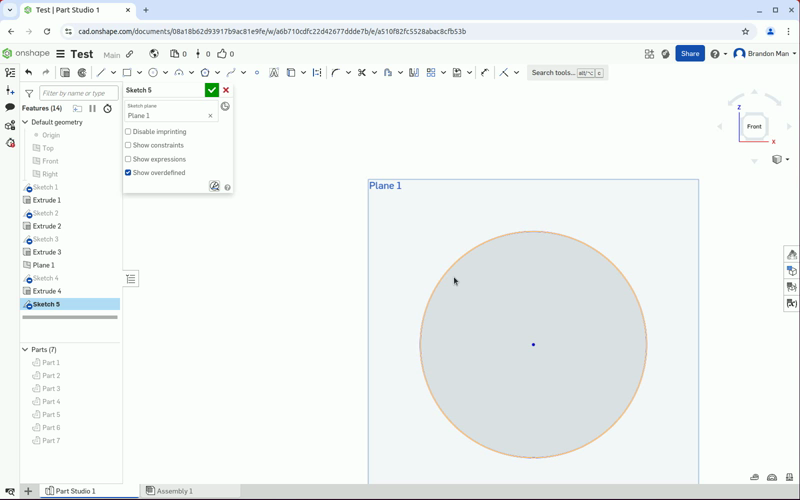
scroll(-6)
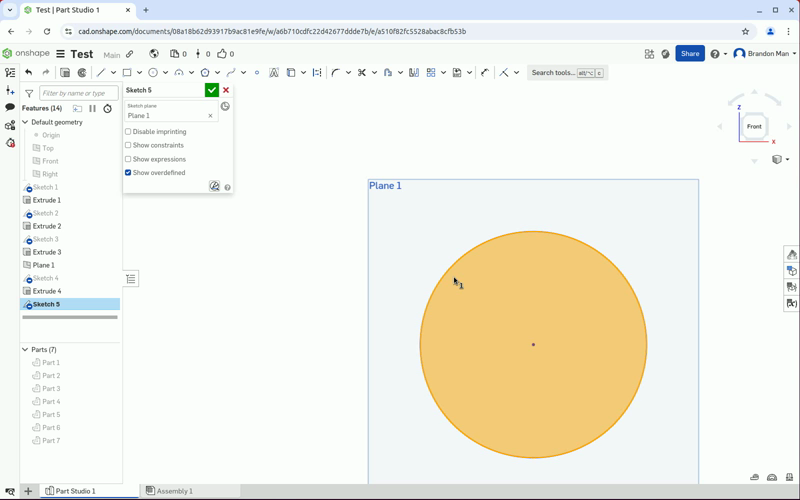
scroll(-6)
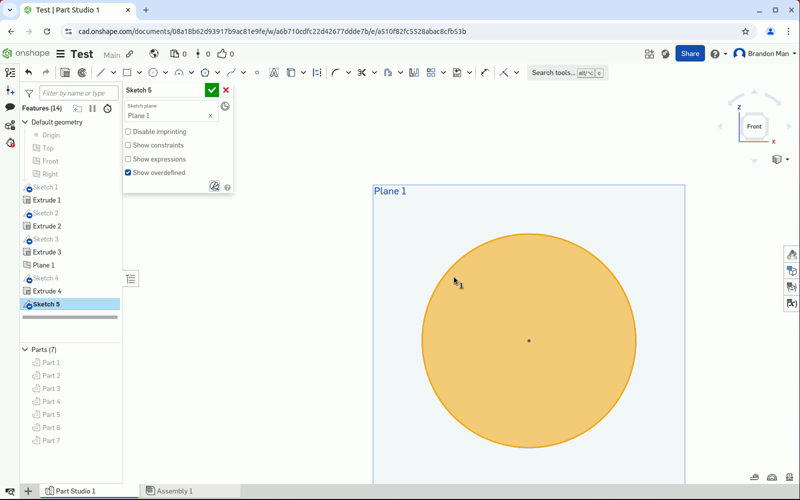
scroll(-6)
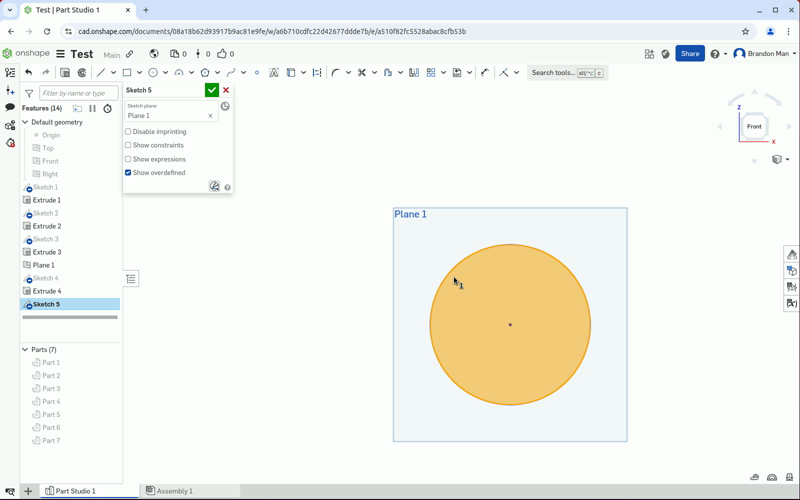
scroll(-6)
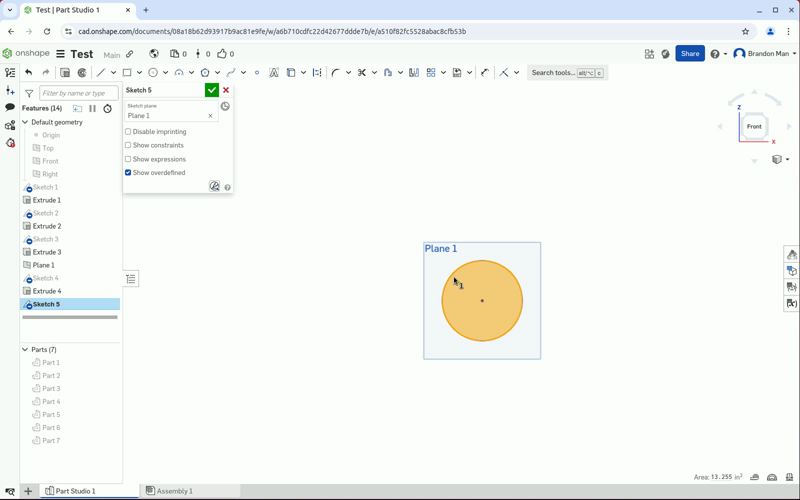
scroll(-6)
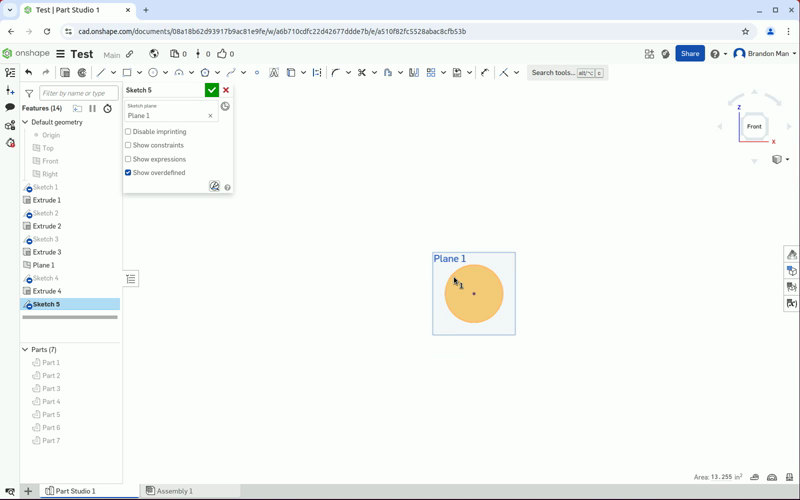
scroll(-6)
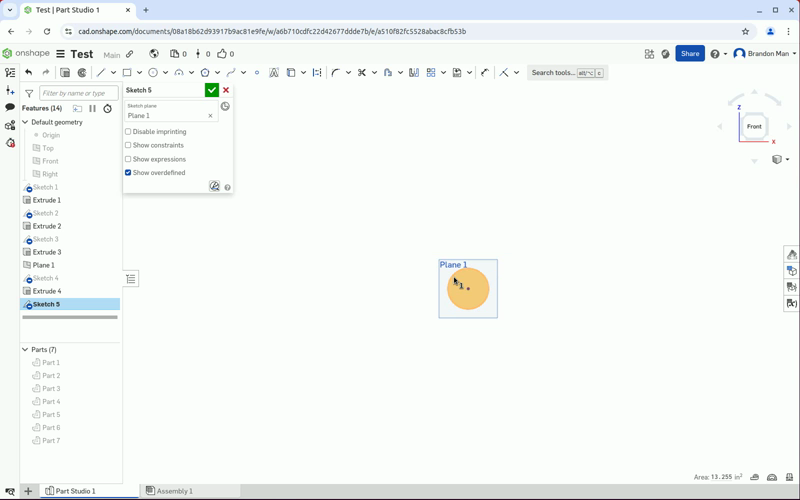
scroll(-6)
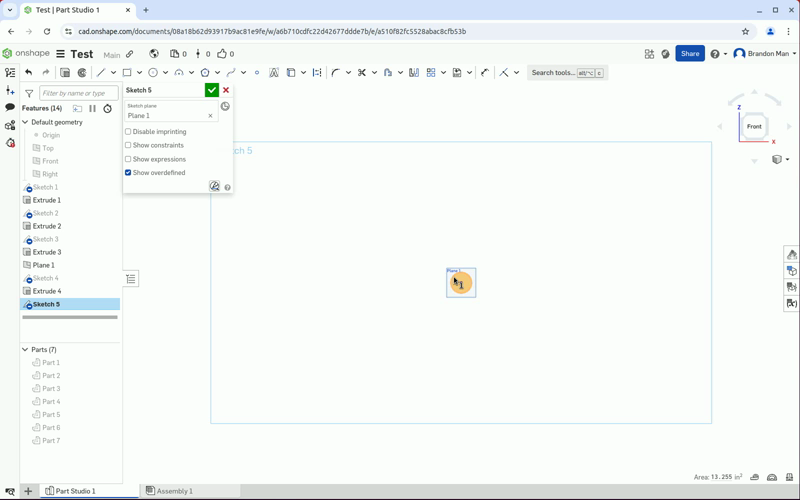
mouse_move(73, 352)
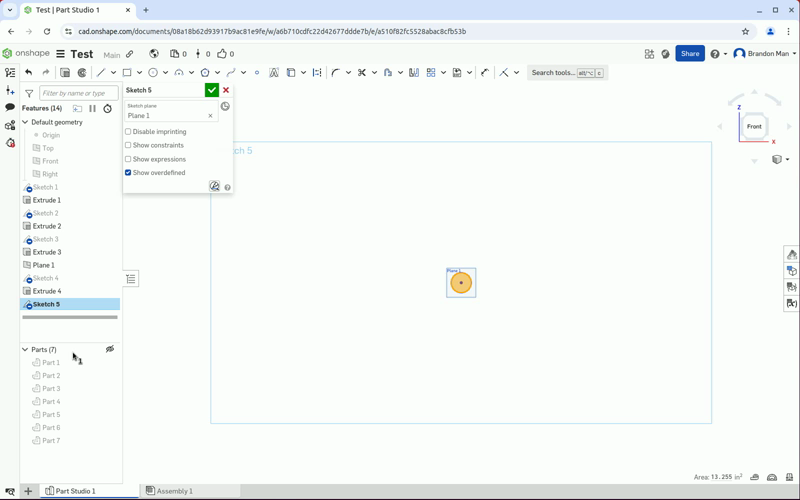
key(shift+y)
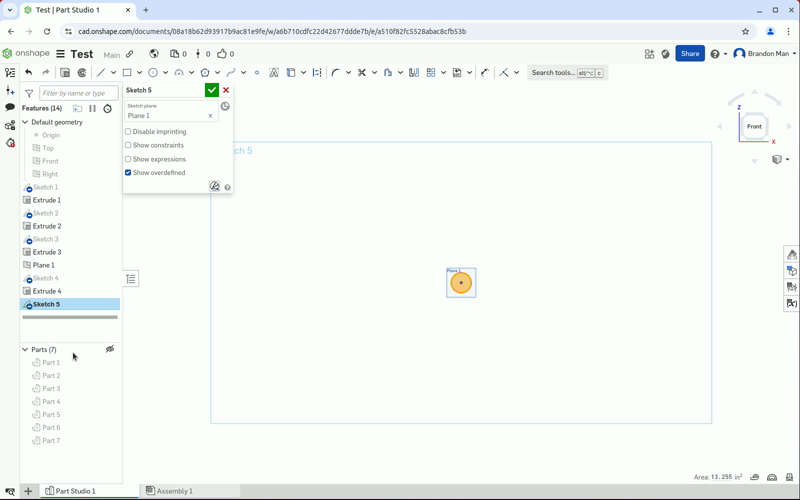
key(shift+e)
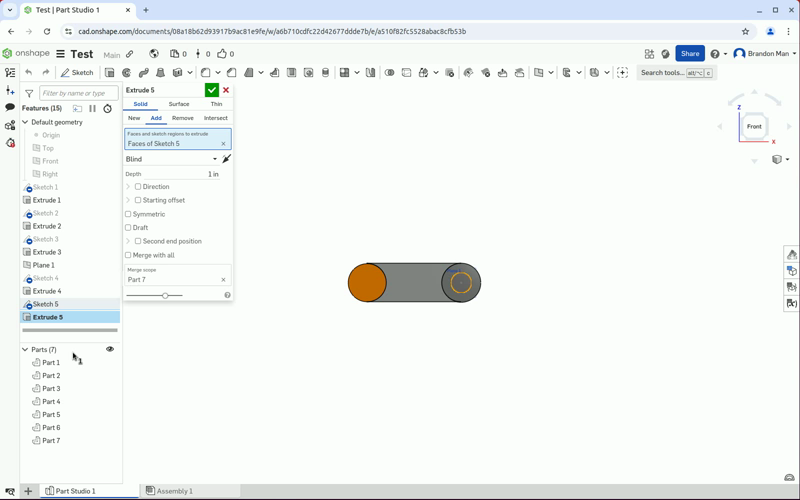
mouse_move(143, 106)
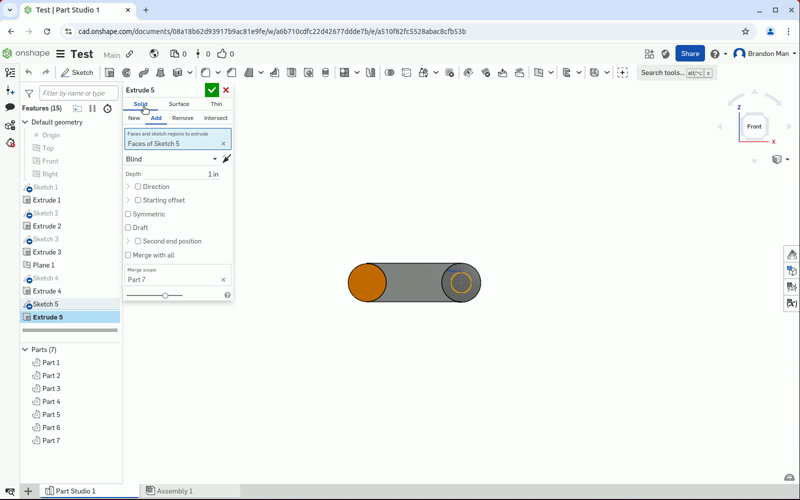
click(143, 106)
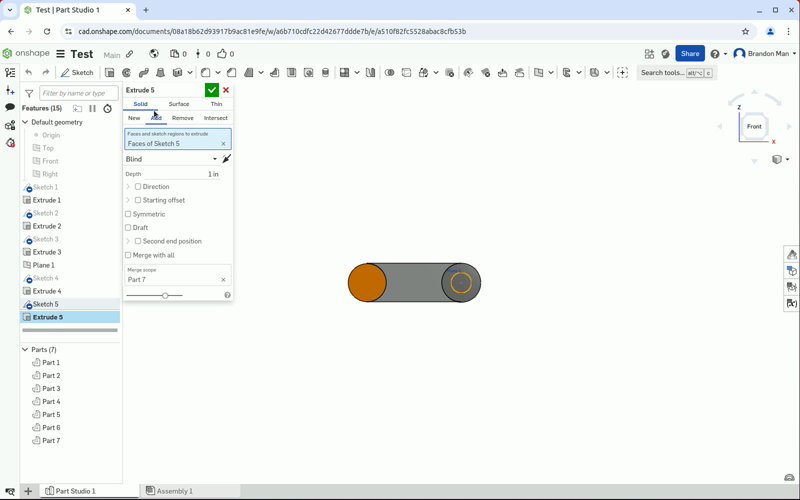
mouse_move(186, 120)
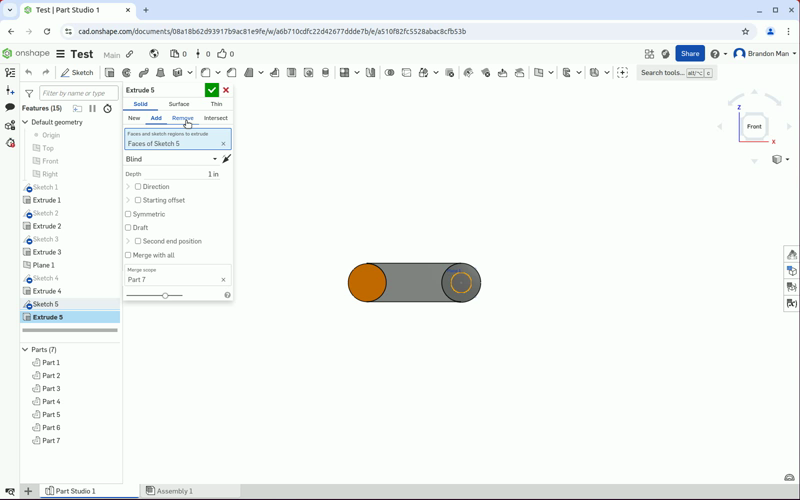
click(186, 120)
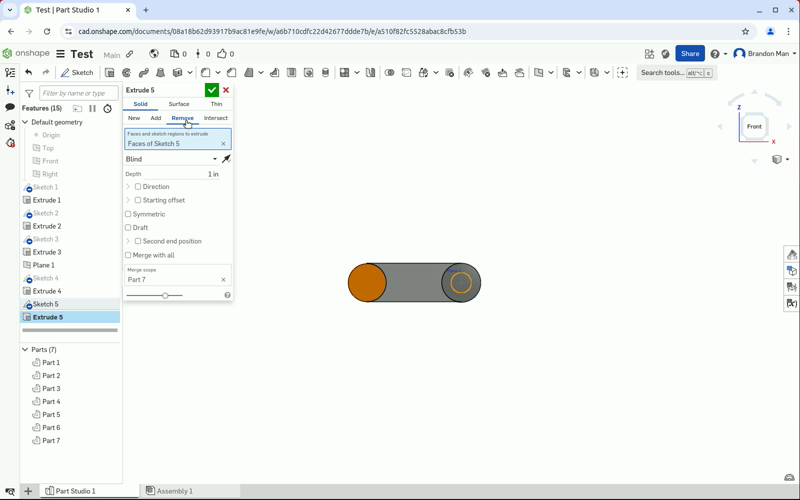
key(tab, 4)
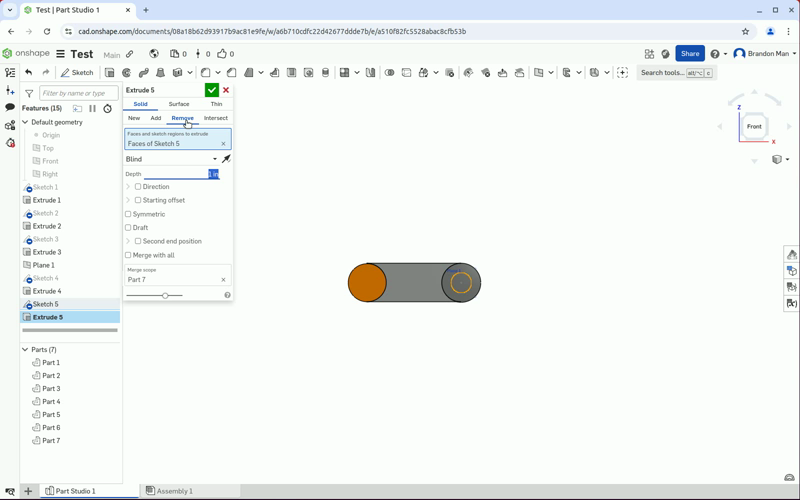
text(6.258)
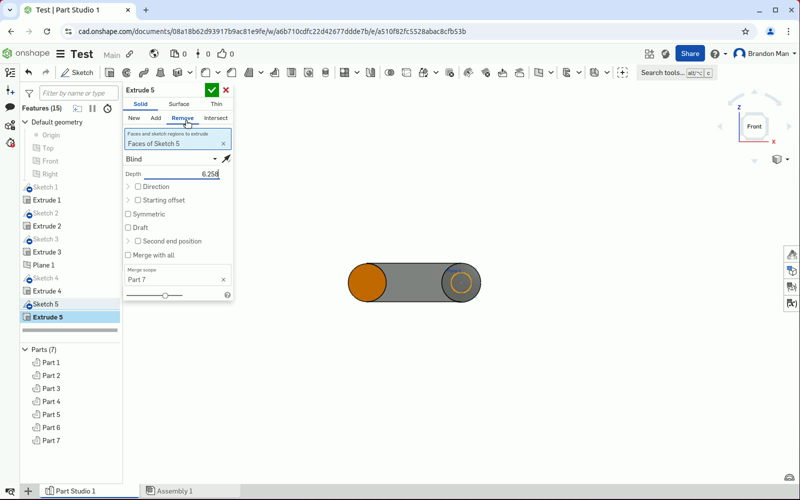
key(tab, 6)
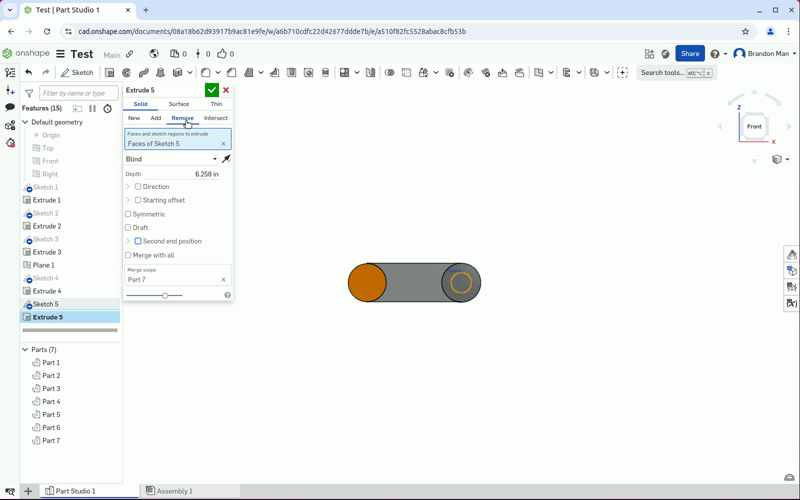
key(space)
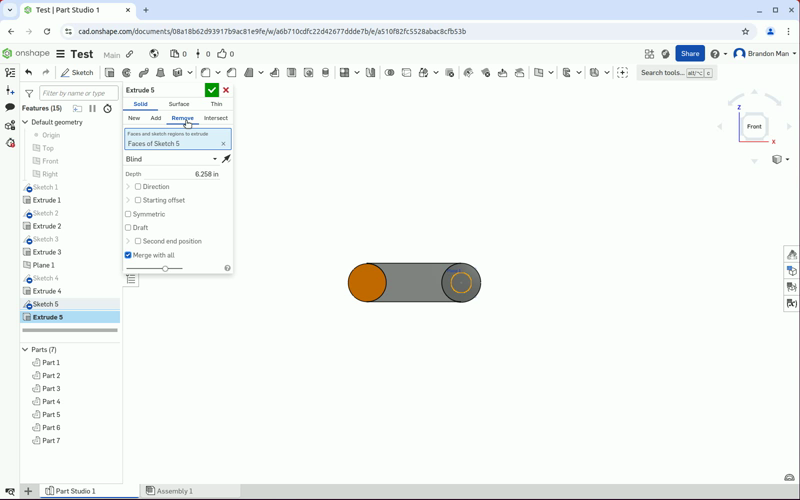
key(enter)
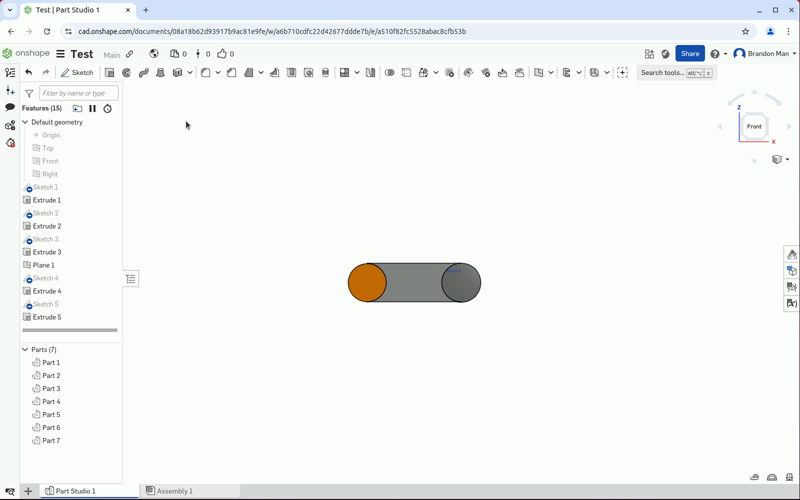
key(shift+h)
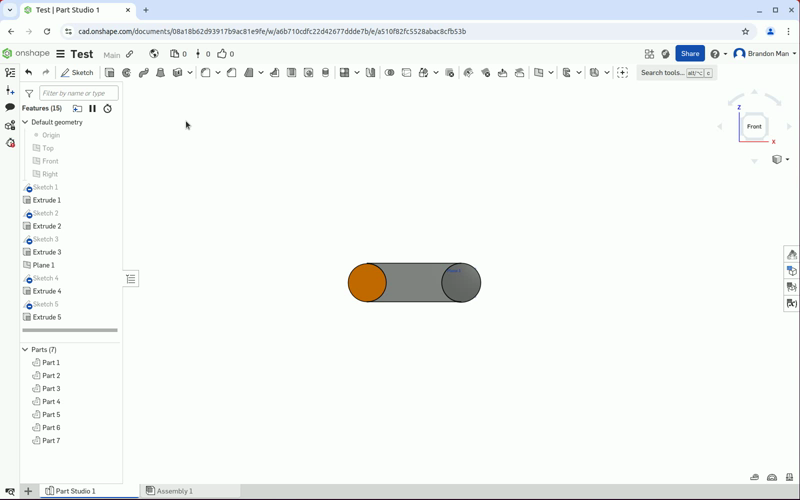
key(shift+h)
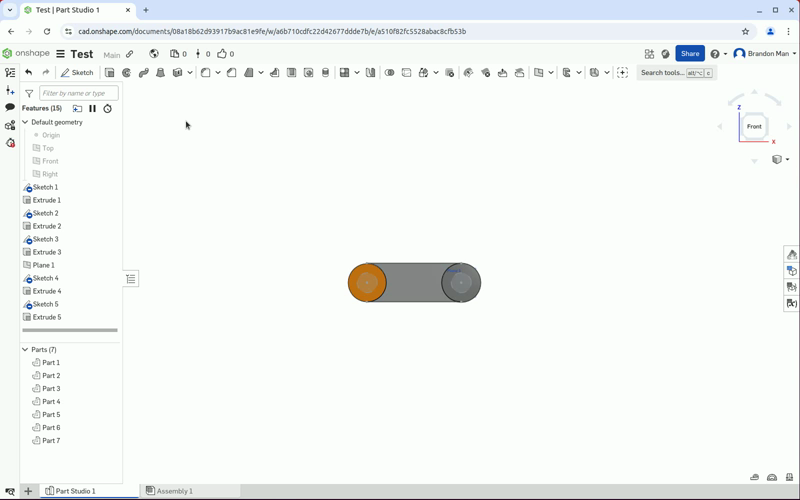
key(shift+7)
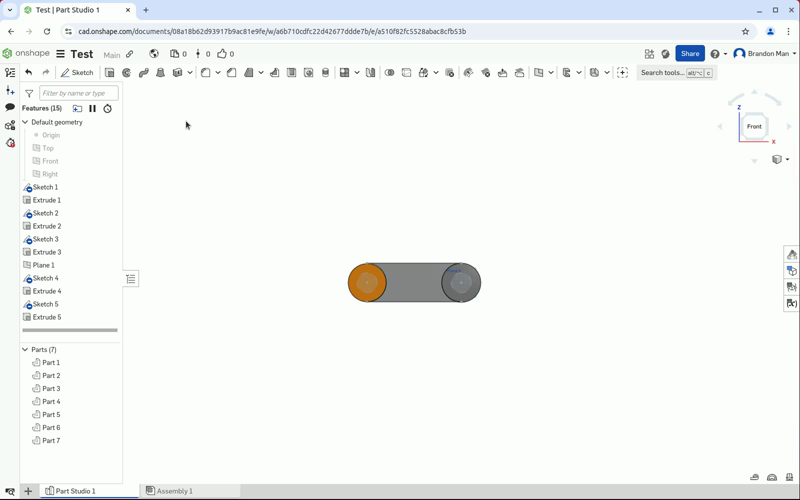
key(left, 2)
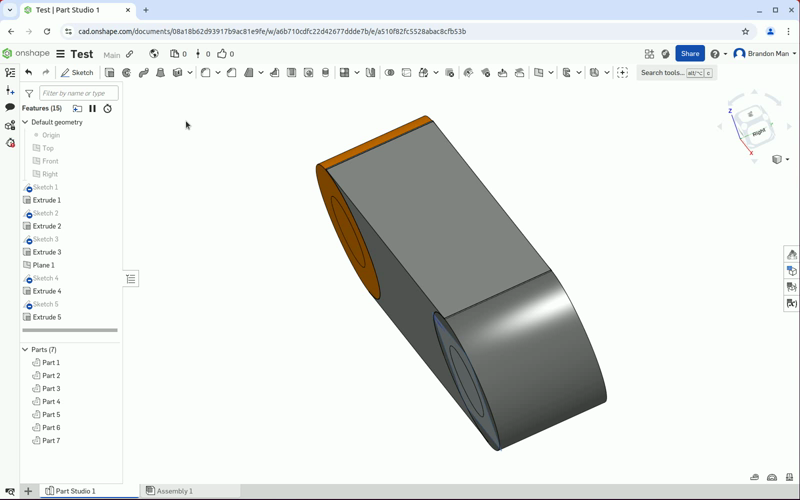
key(down, 2)
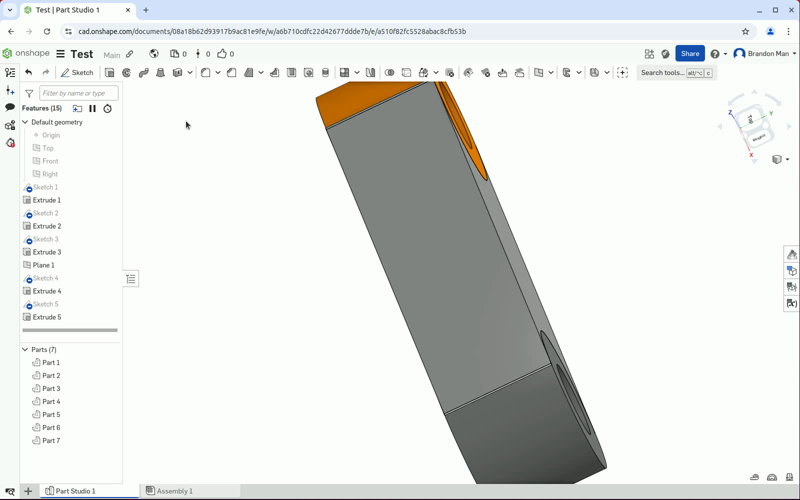
key(up, 2)
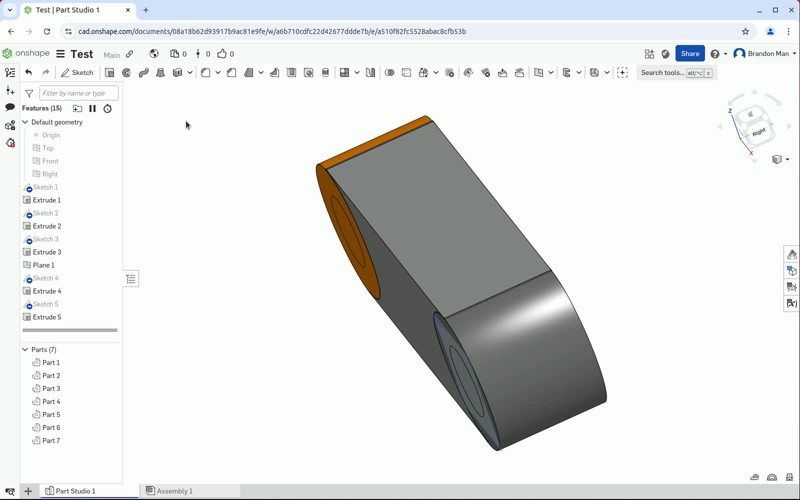
key(right, 2)
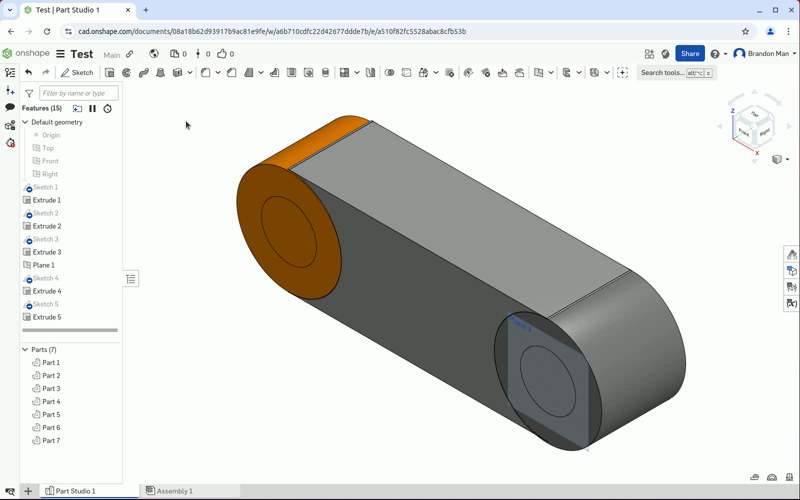
mouse_move(73, 189)
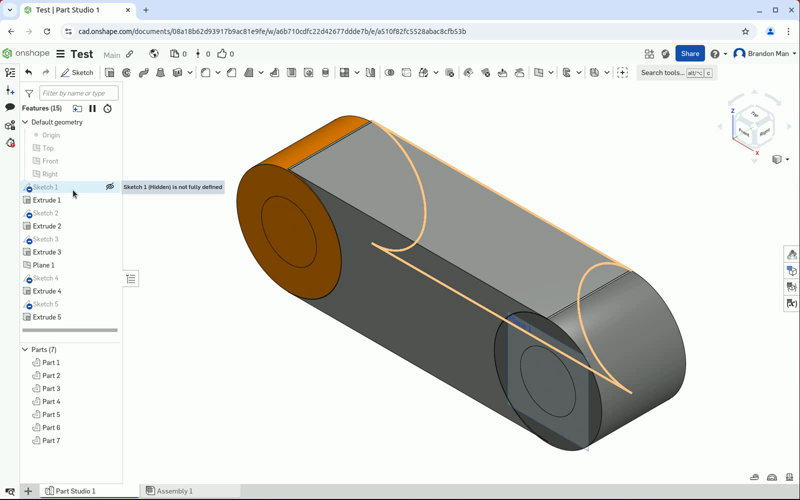
click(73, 189)